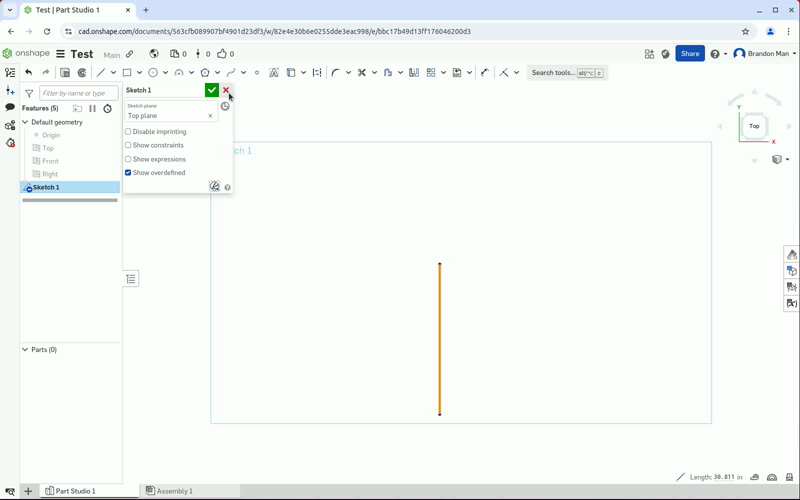
key(shift+h)
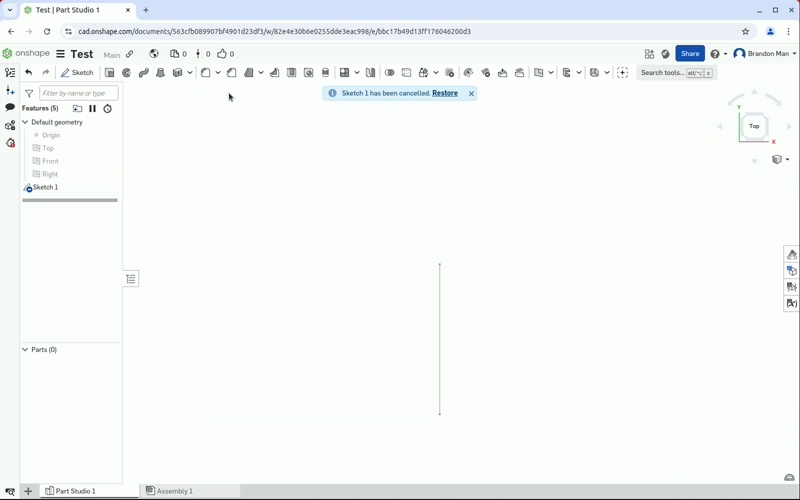
key(shift+s)
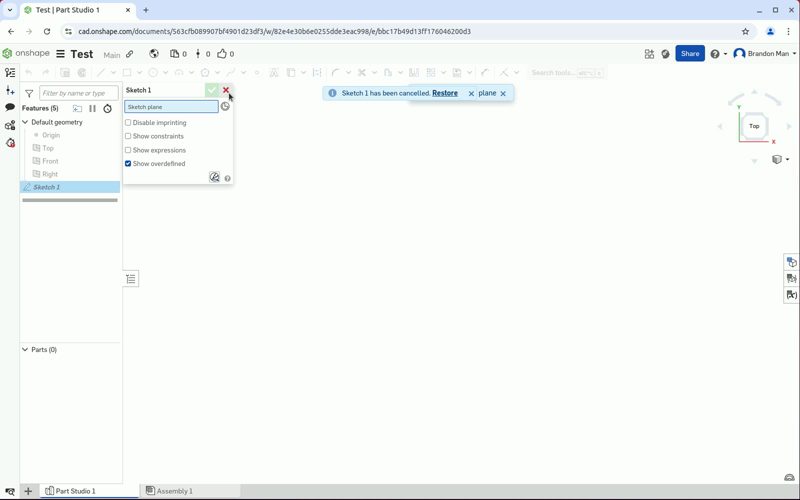
mouse_move(73, 150)
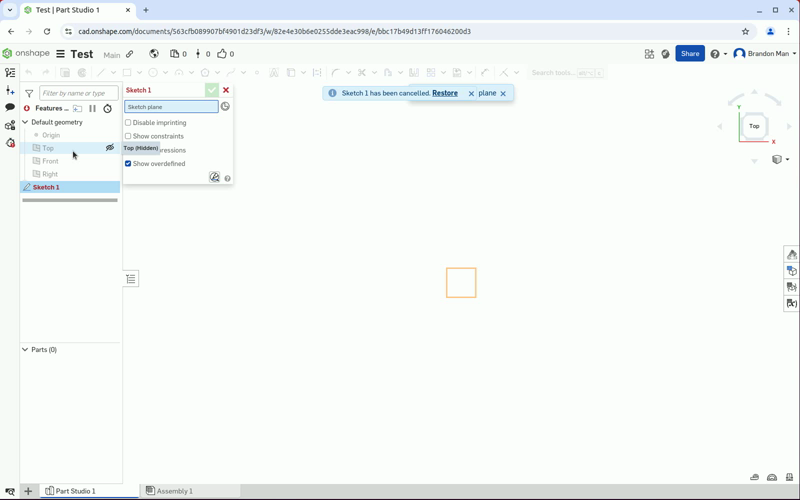
click(73, 150)
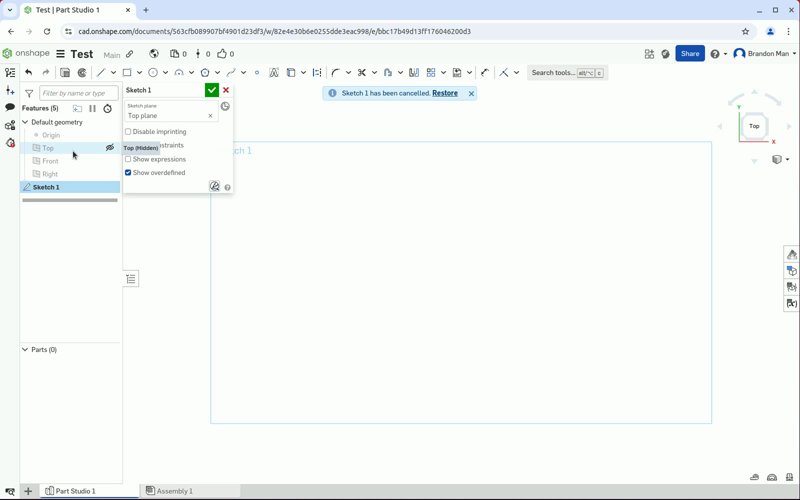
mouse_move(73, 352)
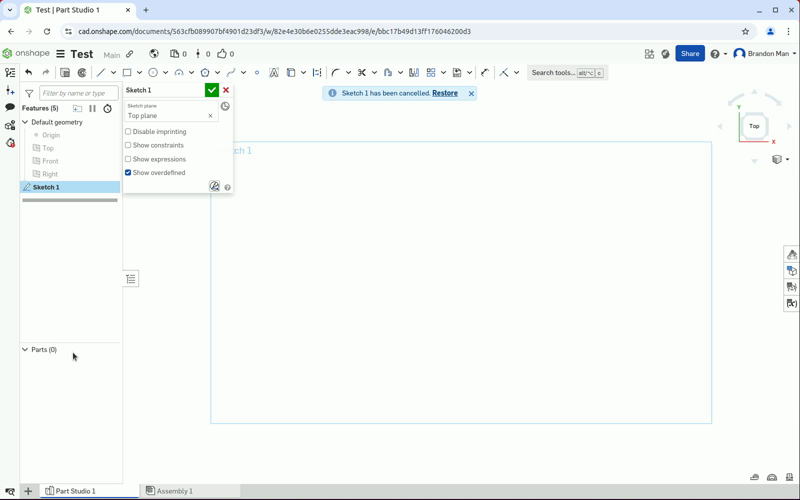
key(y)
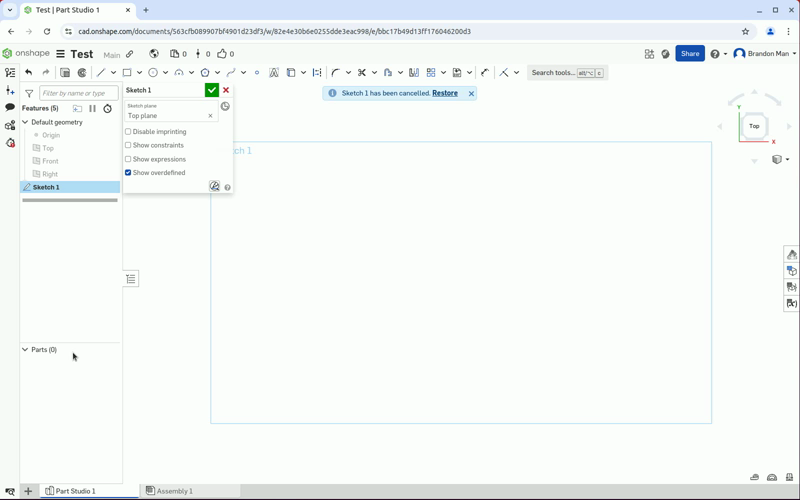
key(a)
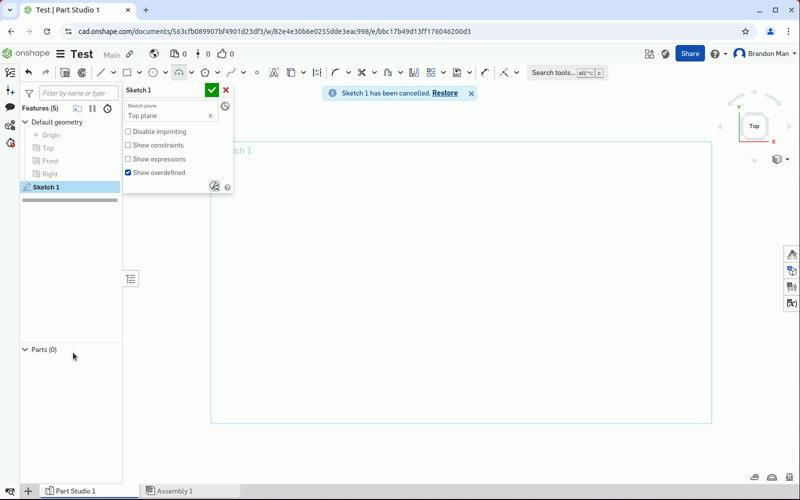
key_down(shift)
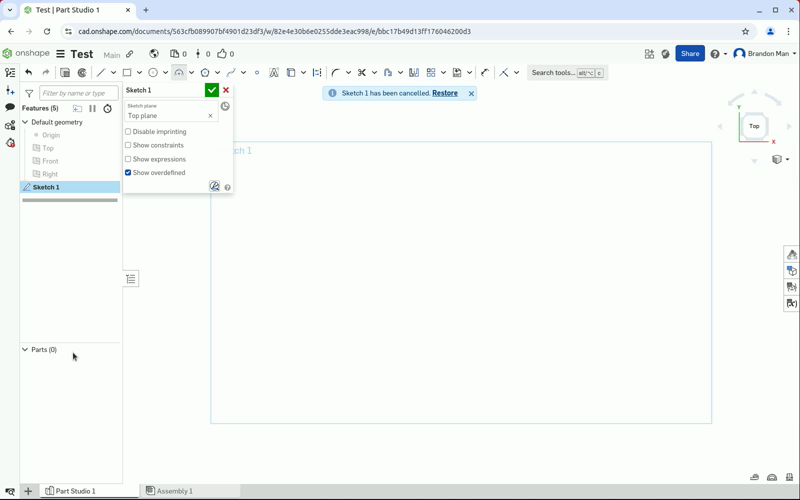
mouse_move(348, 309)
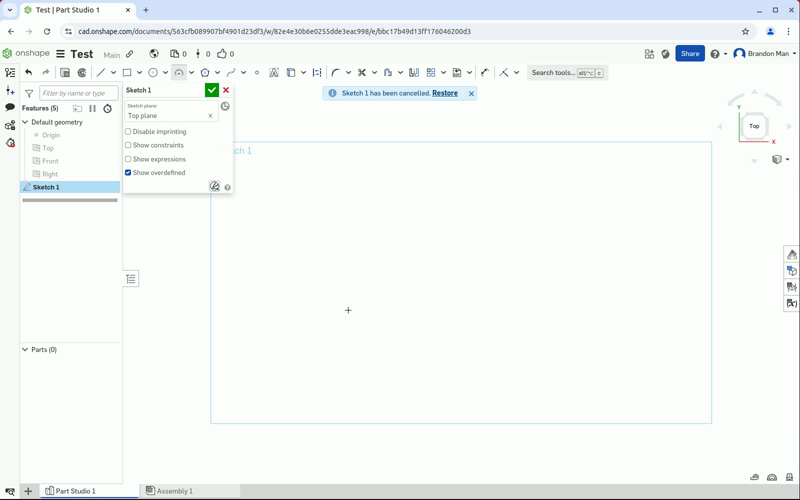
click(348, 309)
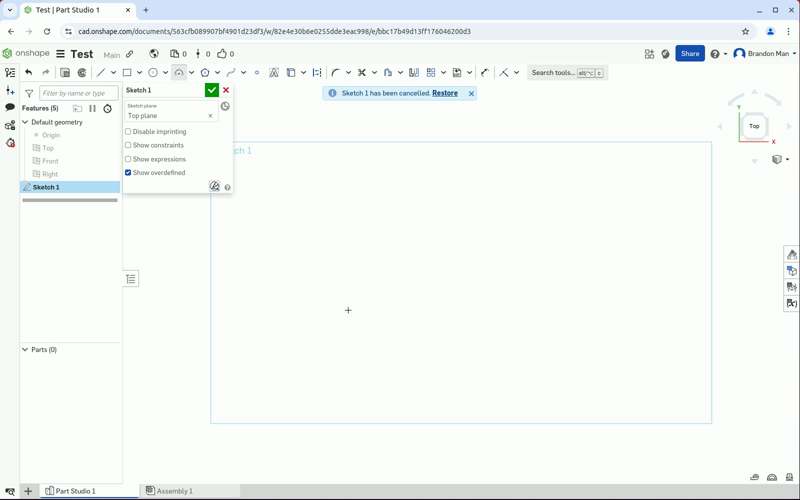
key_up(shift)
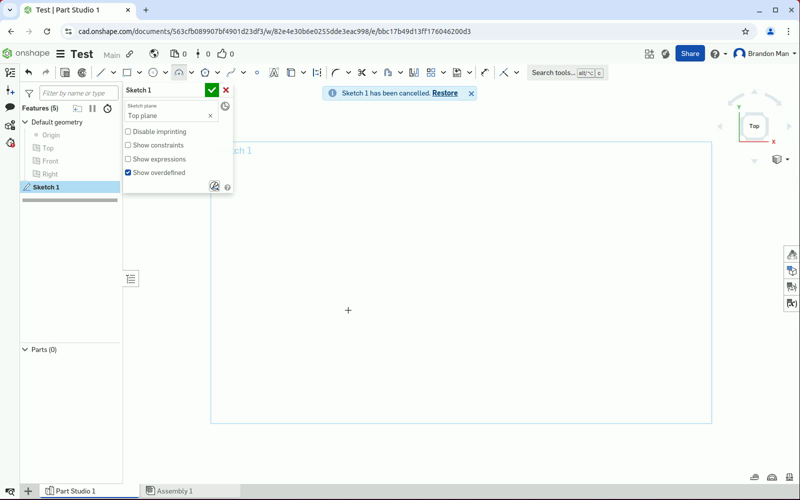
key_down(shift)
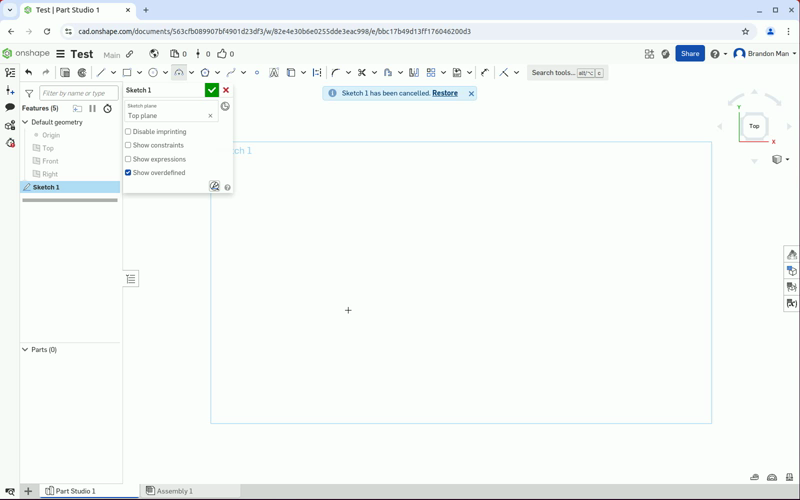
mouse_move(357, 319)
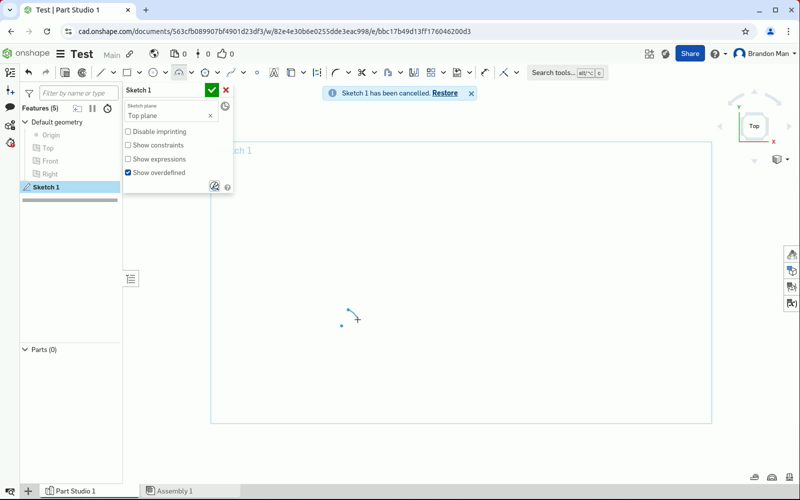
click(357, 319)
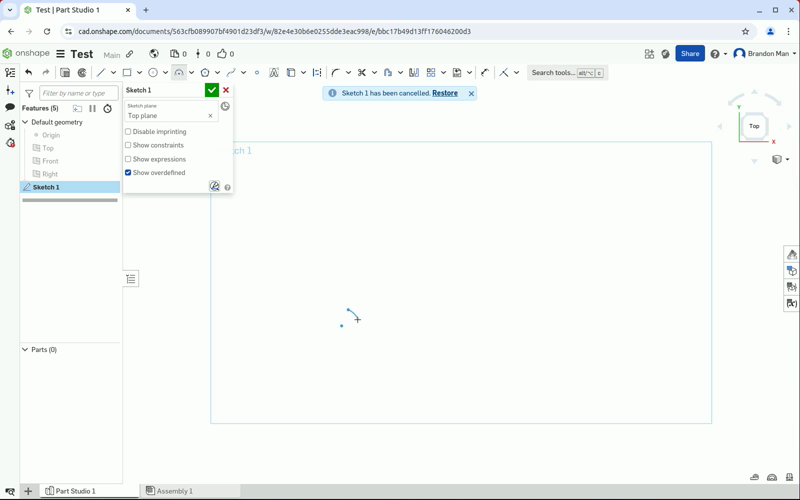
mouse_move(350, 316)
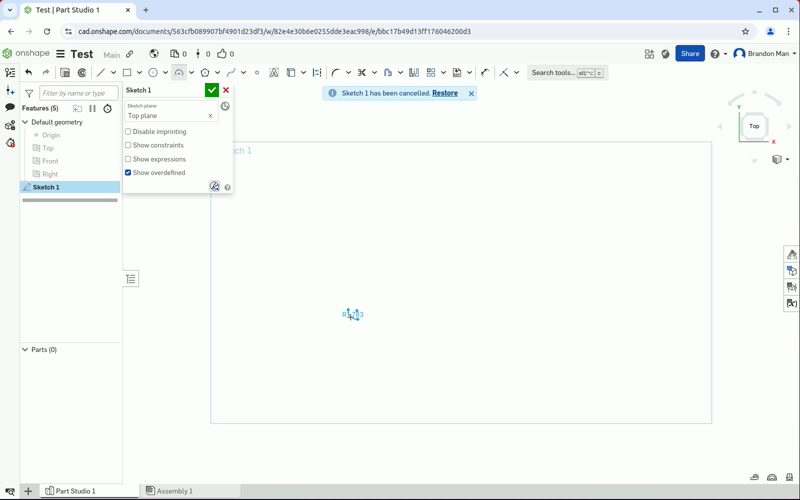
click(350, 316)
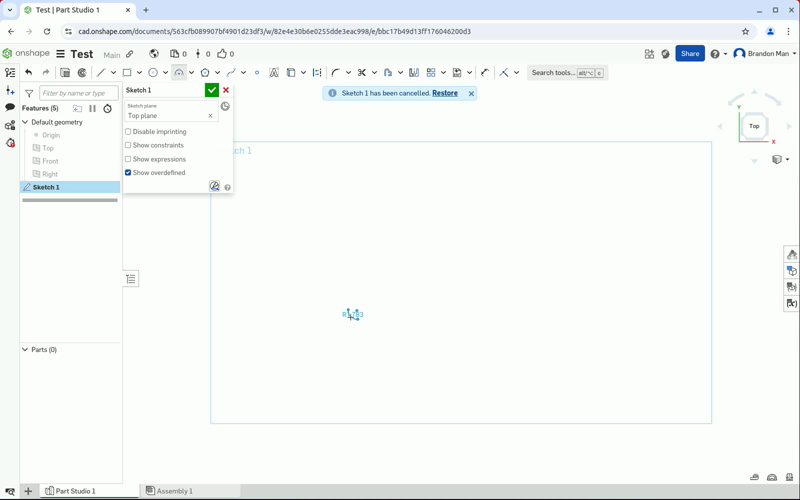
key_up(shift)
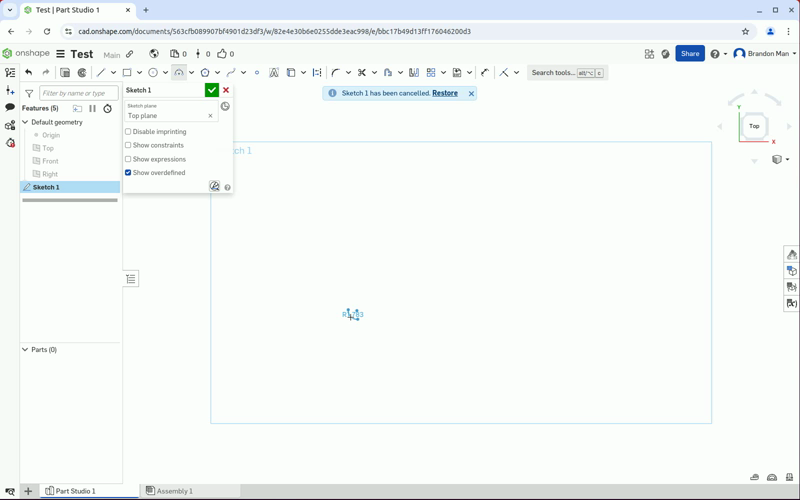
key(esc)
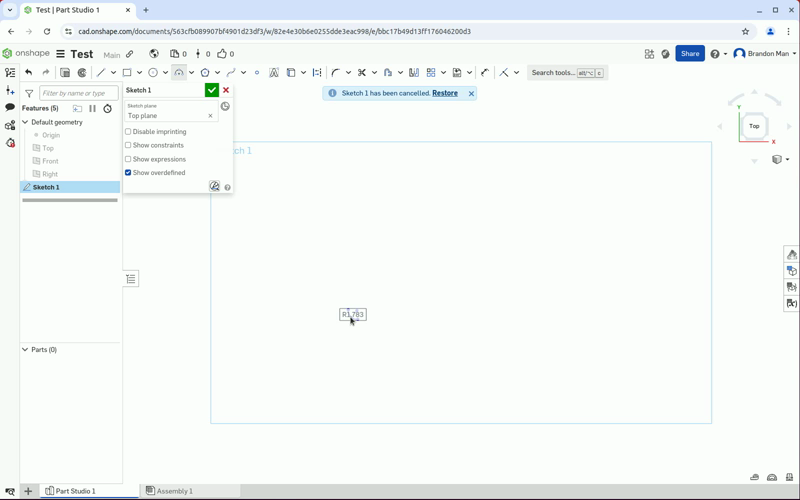
key(l)
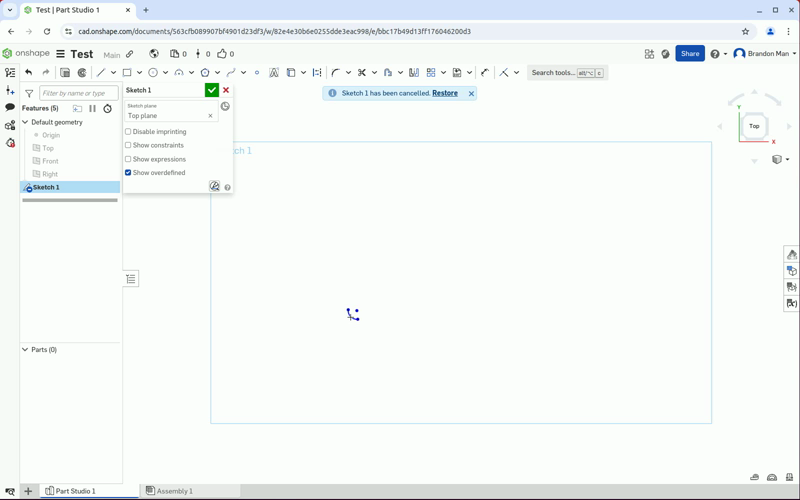
mouse_move(357, 319)
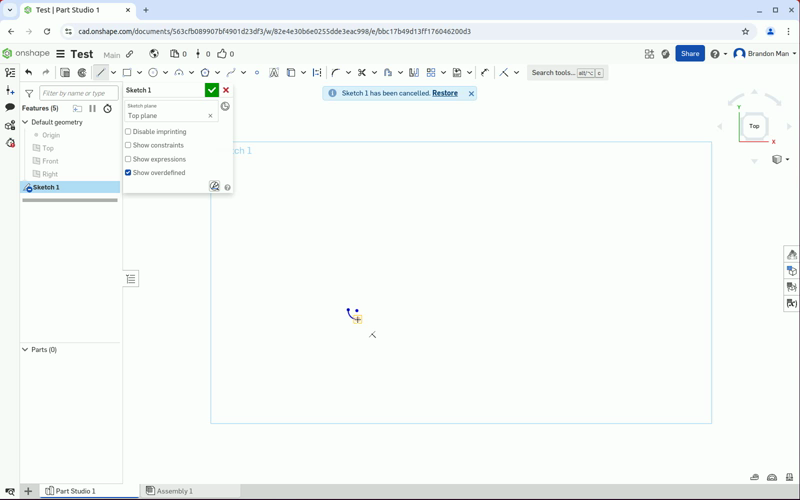
click(357, 319)
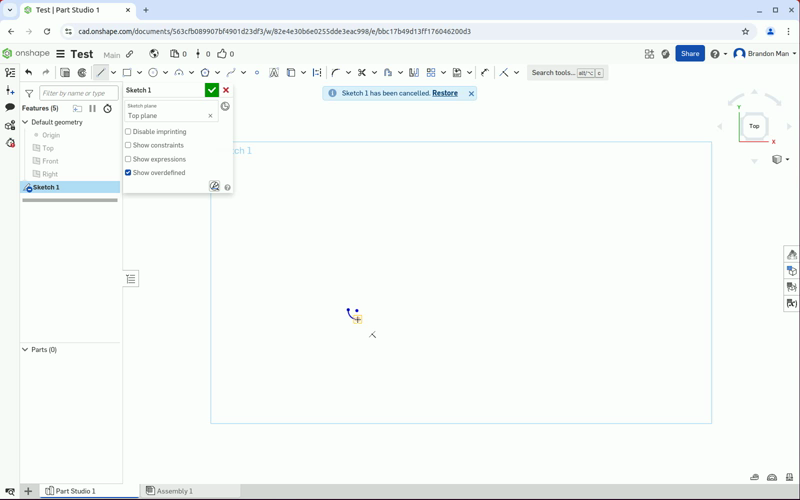
key_down(shift)
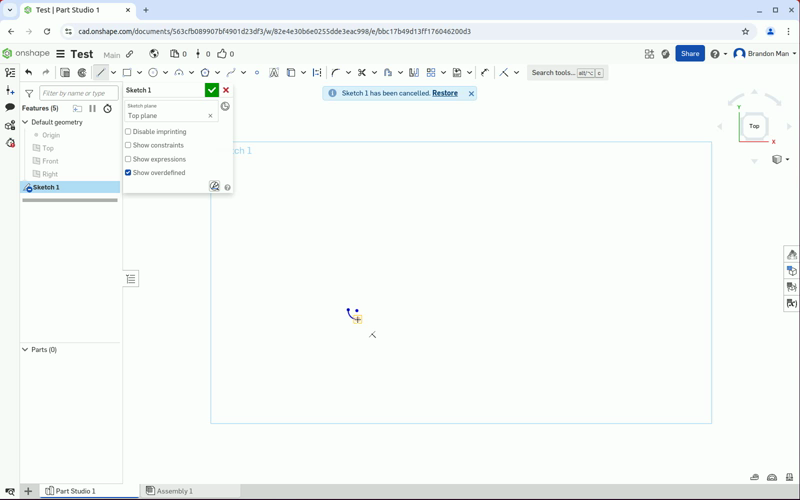
mouse_move(387, 319)
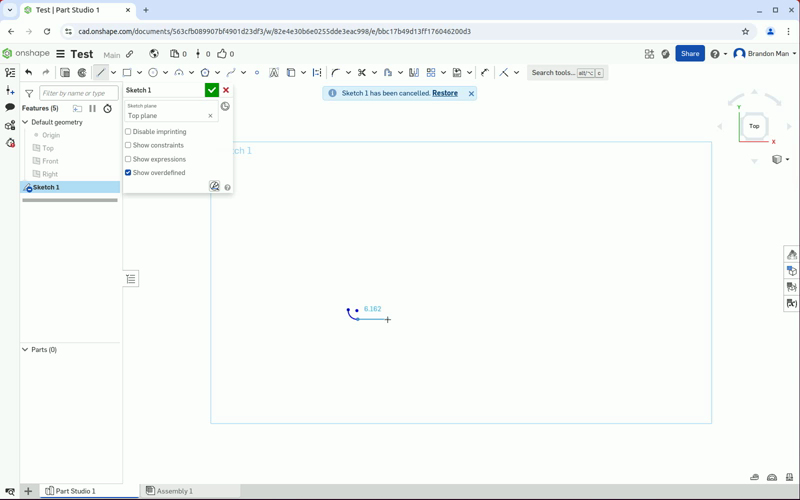
mouse_move(398, 319)
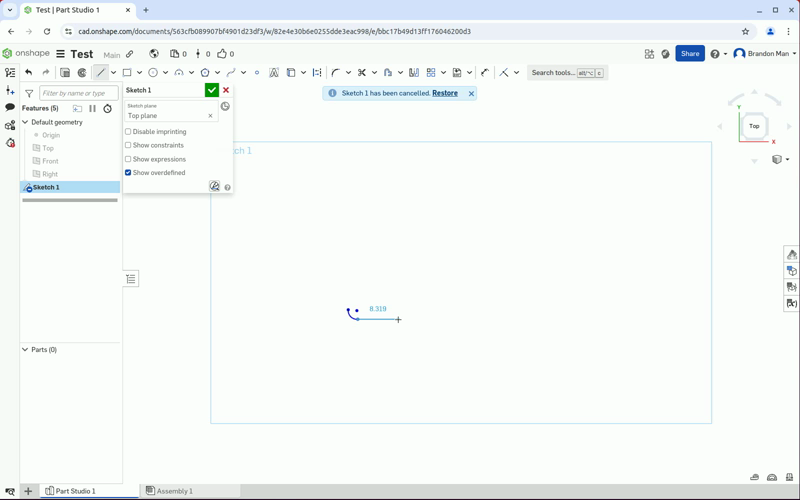
click(398, 319)
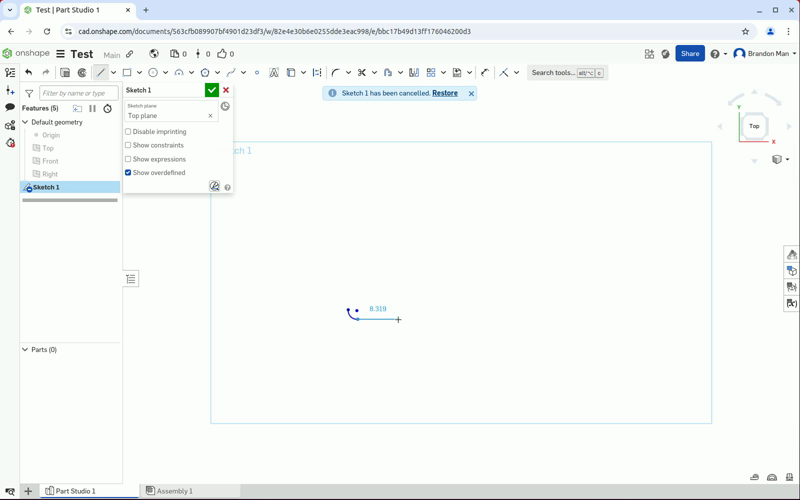
key_up(shift)
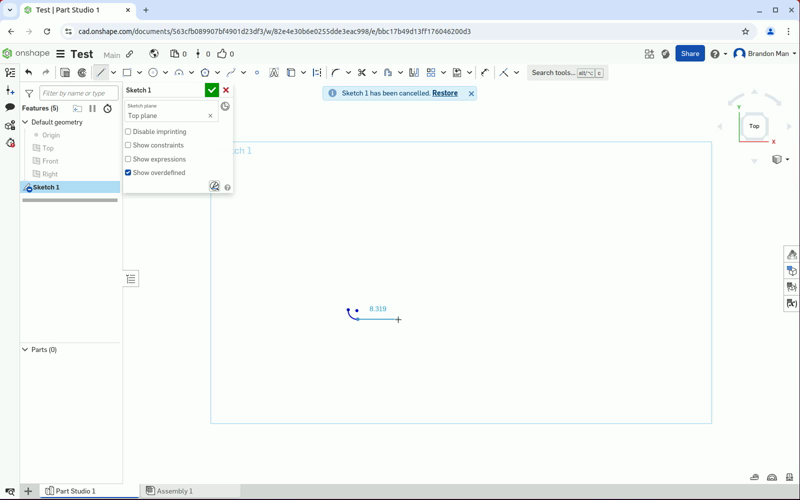
key_down(shift)
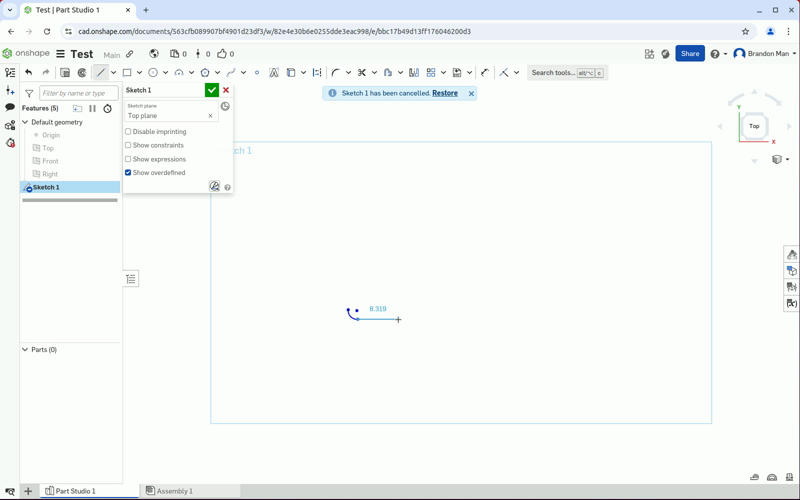
mouse_move(428, 319)
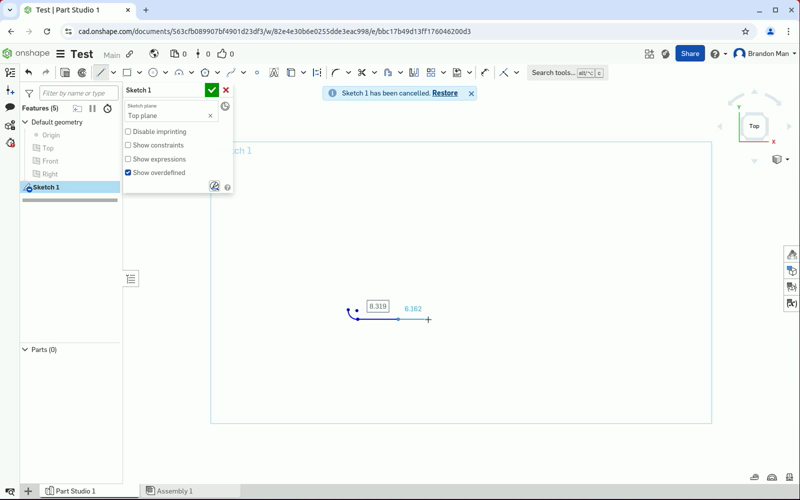
mouse_move(398, 272)
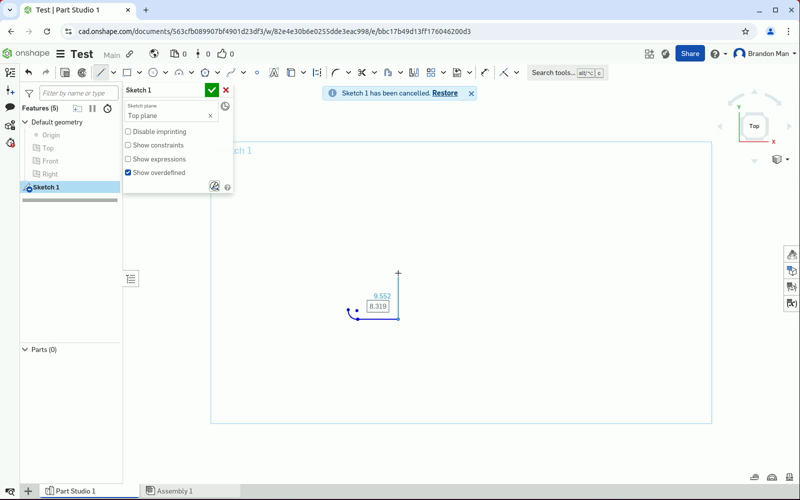
click(398, 272)
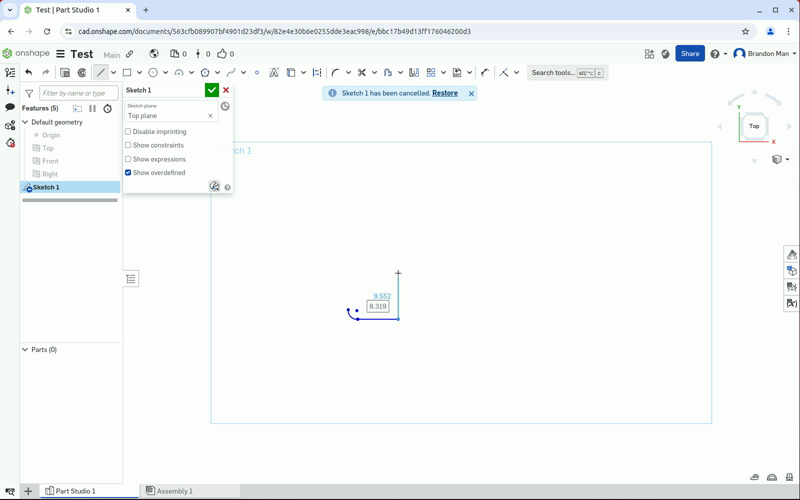
key_up(shift)
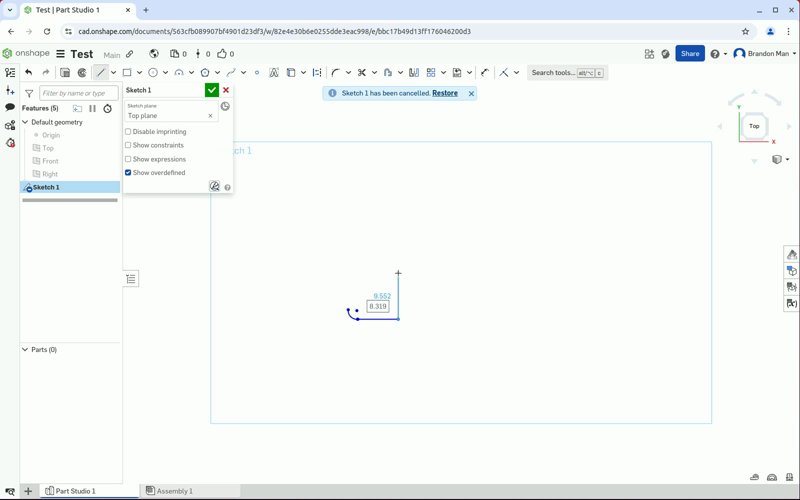
key_down(shift)
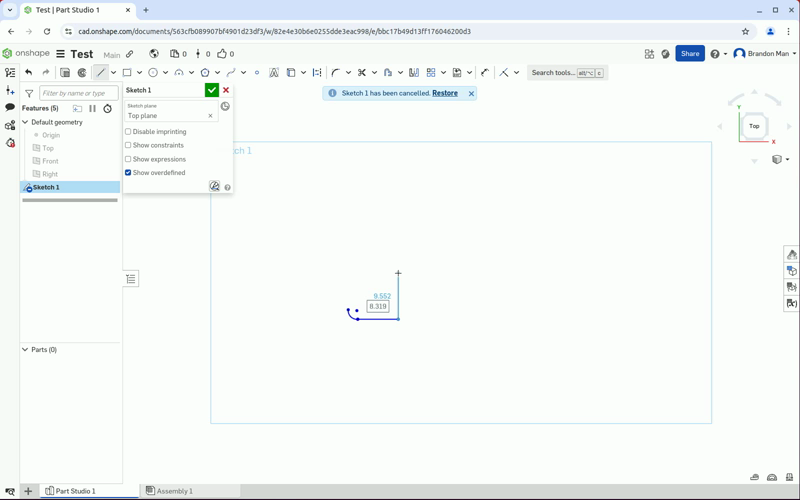
mouse_move(428, 272)
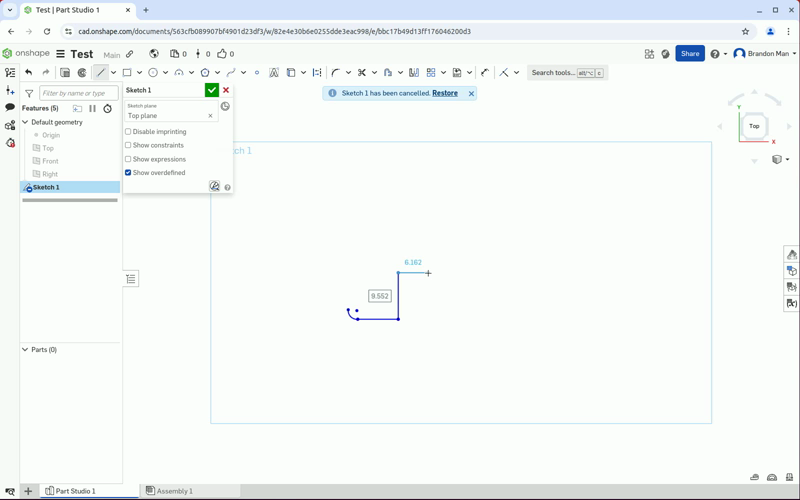
mouse_move(357, 272)
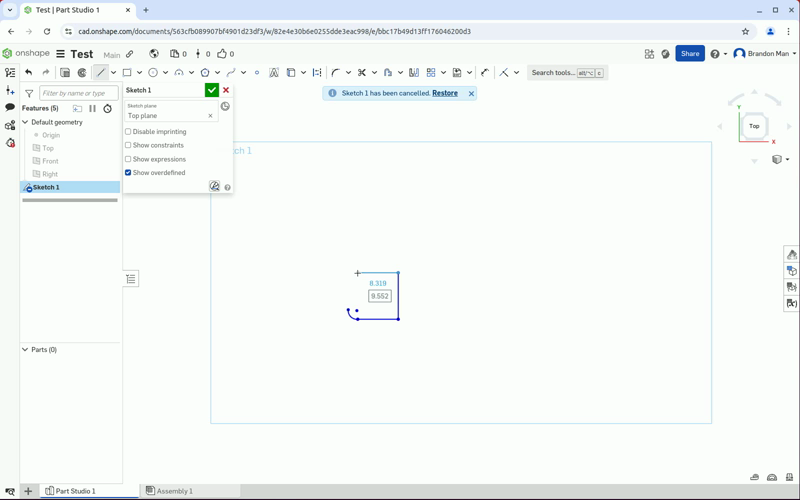
click(357, 272)
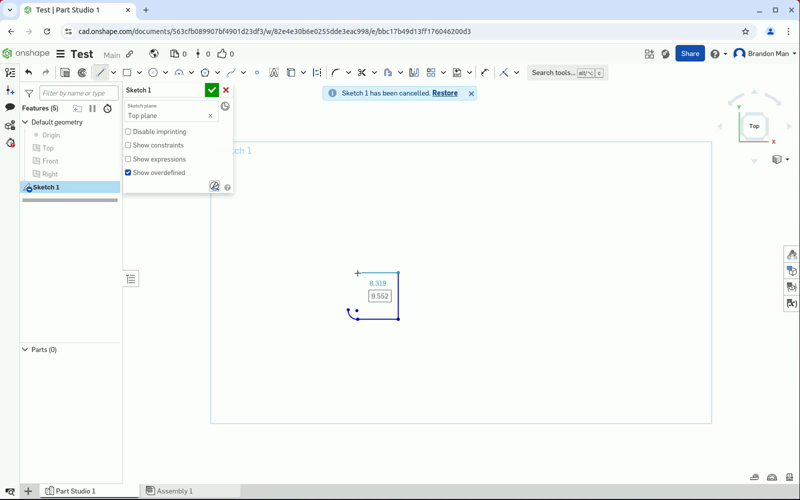
key_up(shift)
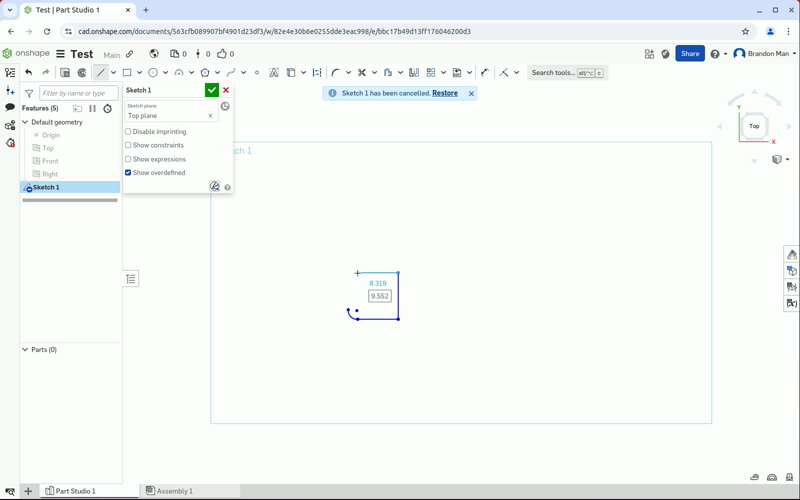
key(esc)
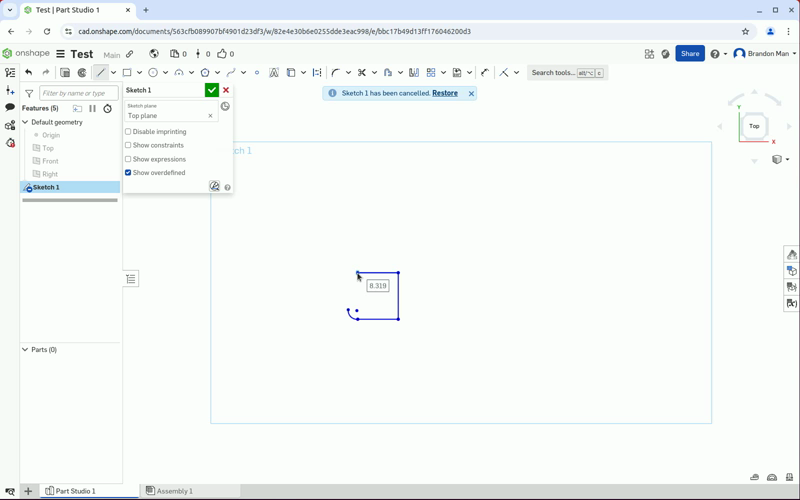
key(a)
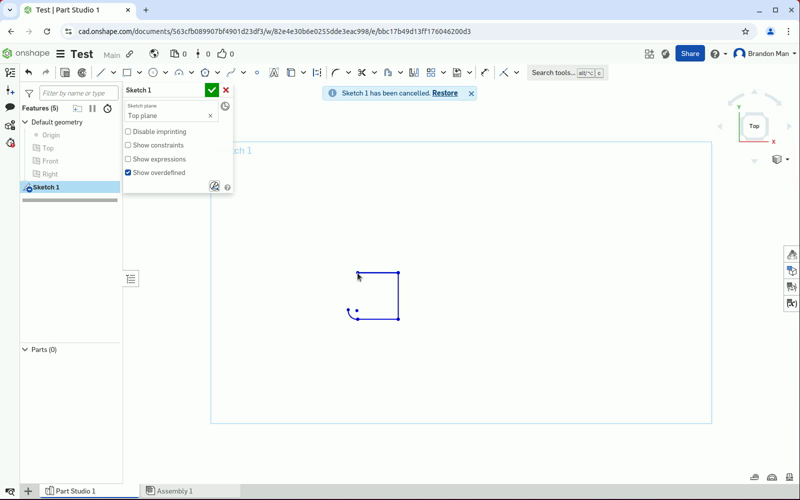
mouse_move(357, 272)
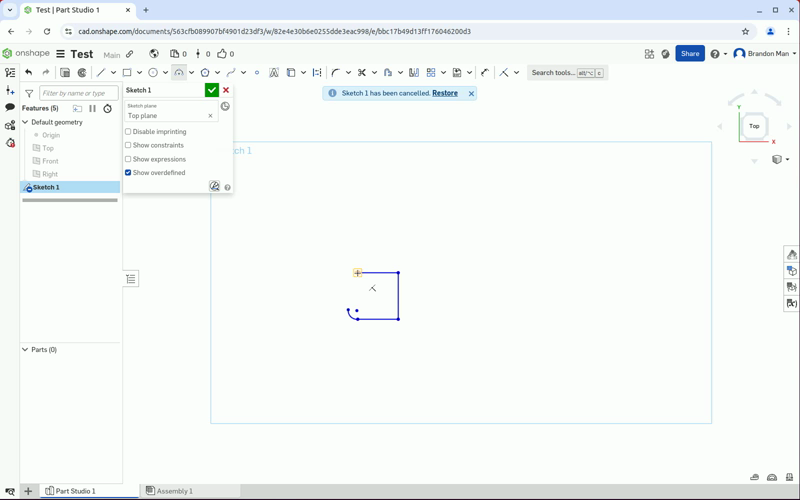
click(357, 272)
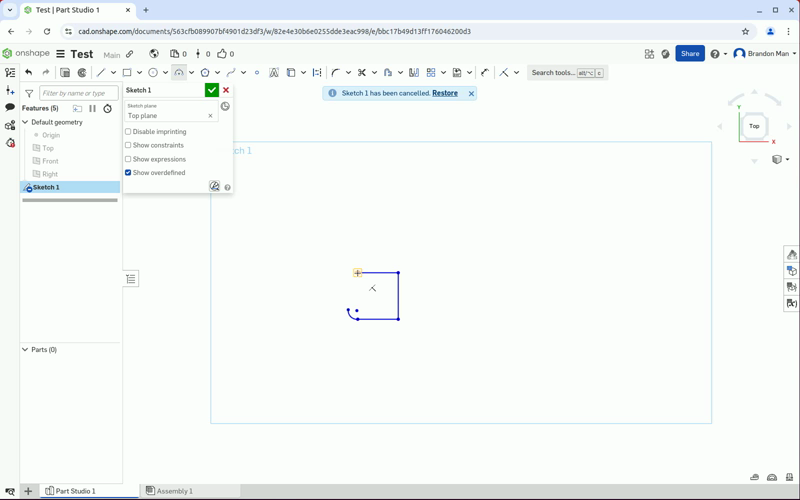
key_down(shift)
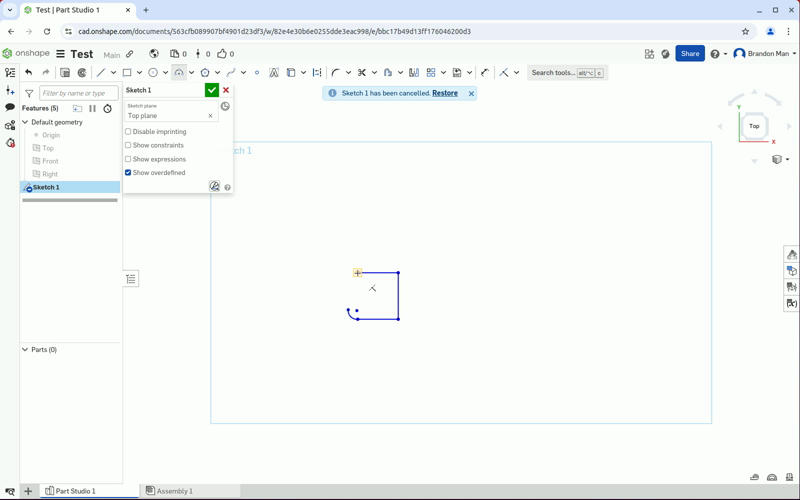
mouse_move(348, 282)
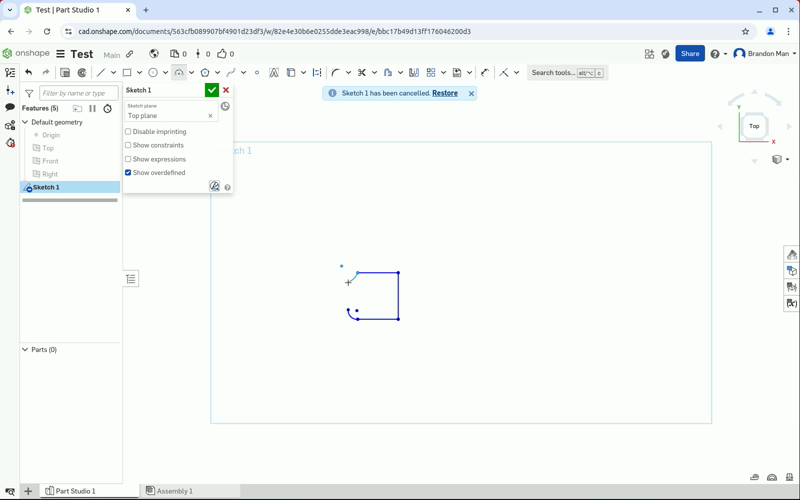
click(348, 282)
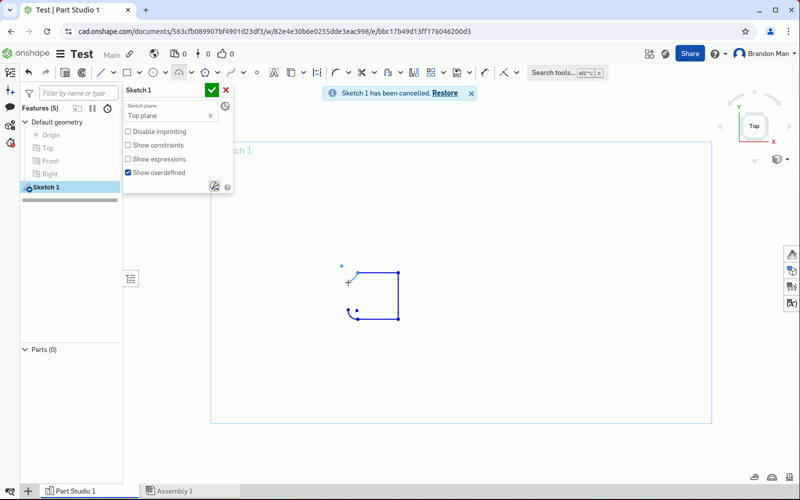
mouse_move(350, 275)
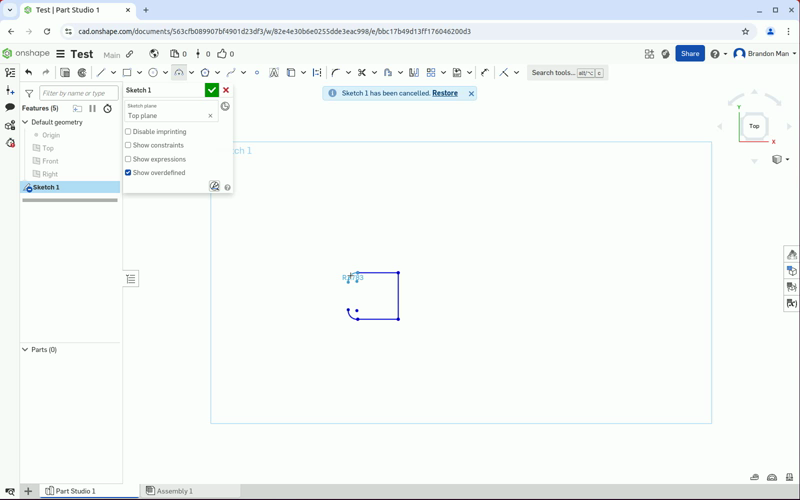
click(350, 275)
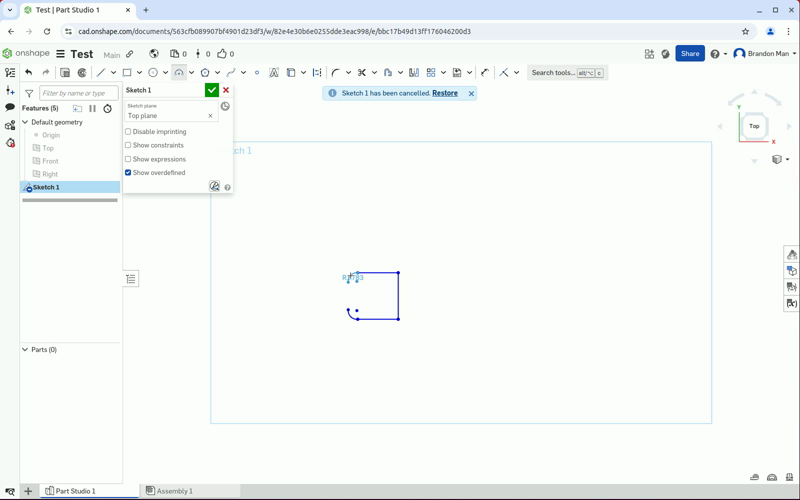
key_up(shift)
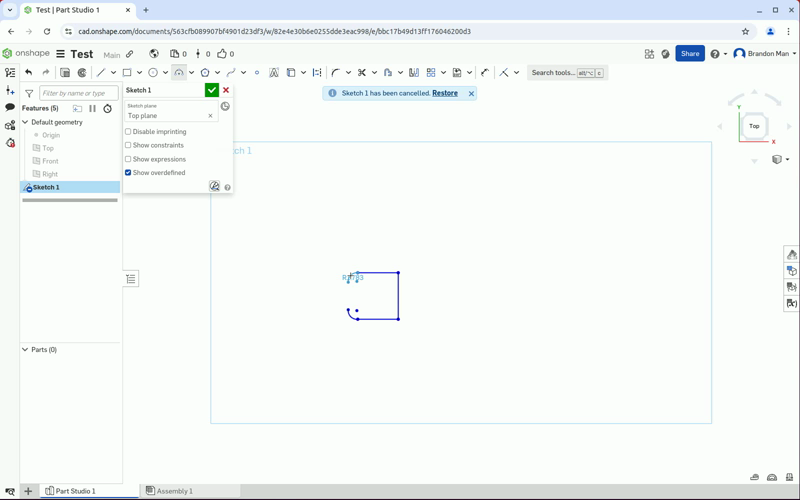
key(esc)
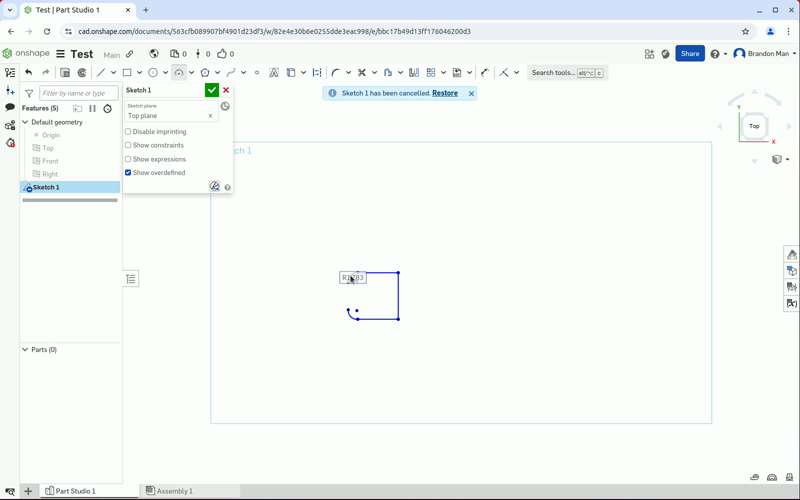
key(l)
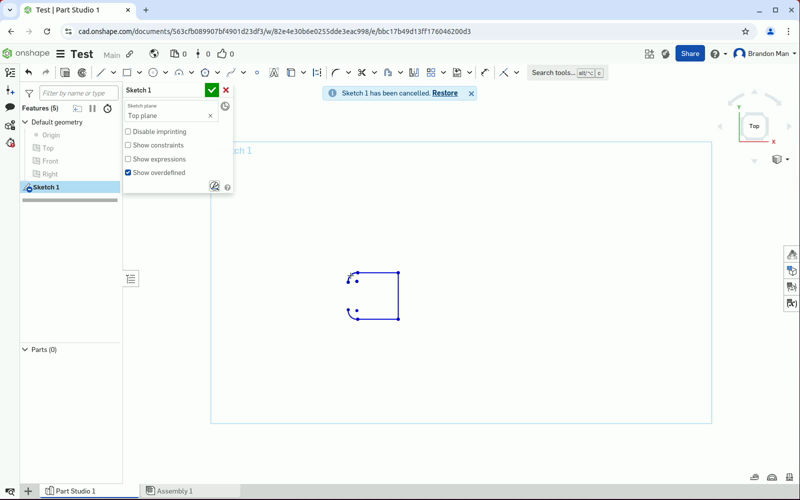
mouse_move(348, 282)
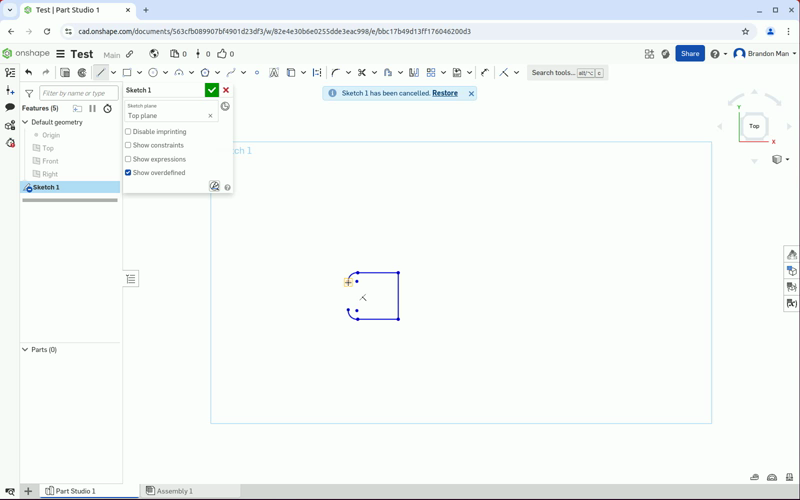
click(348, 282)
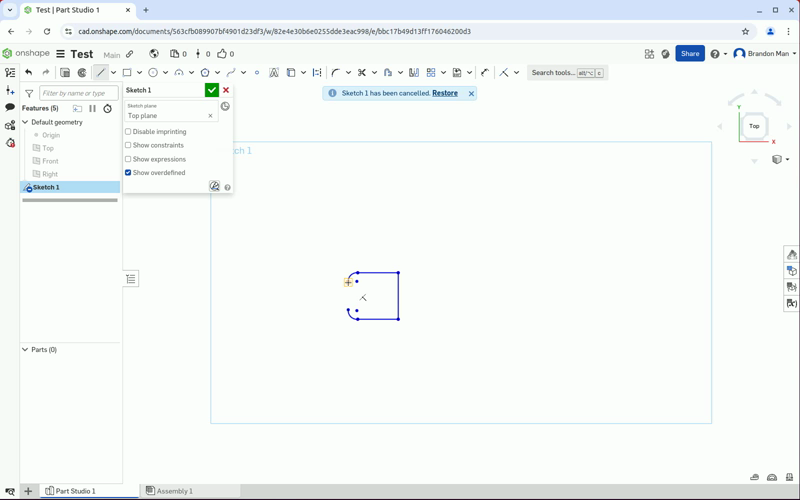
mouse_move(378, 282)
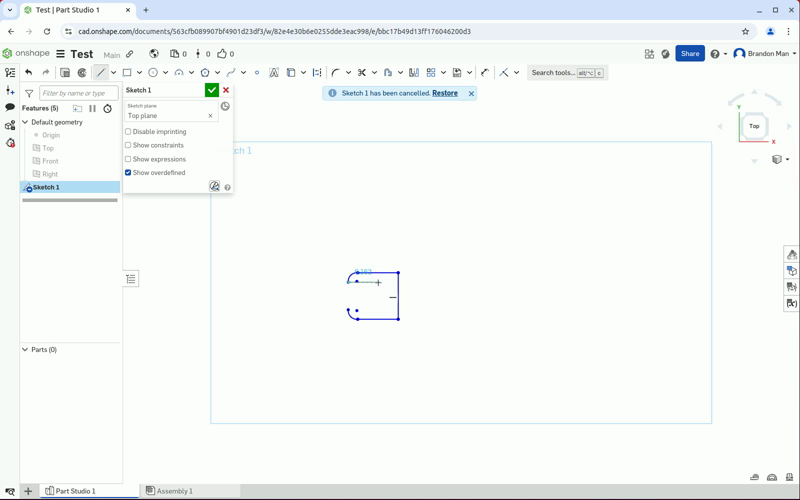
key_down(shift)
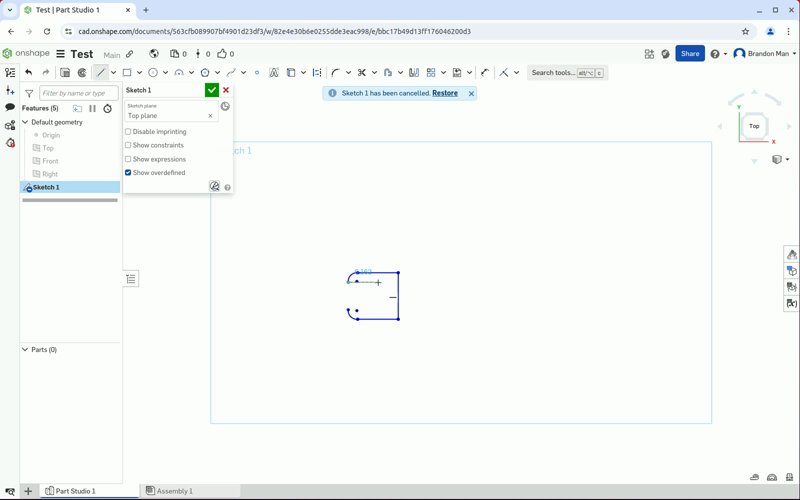
mouse_move(348, 309)
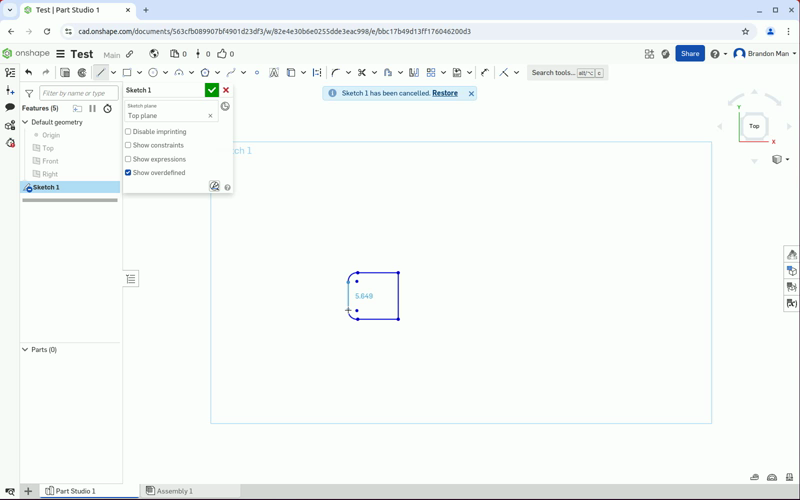
key_up(shift)
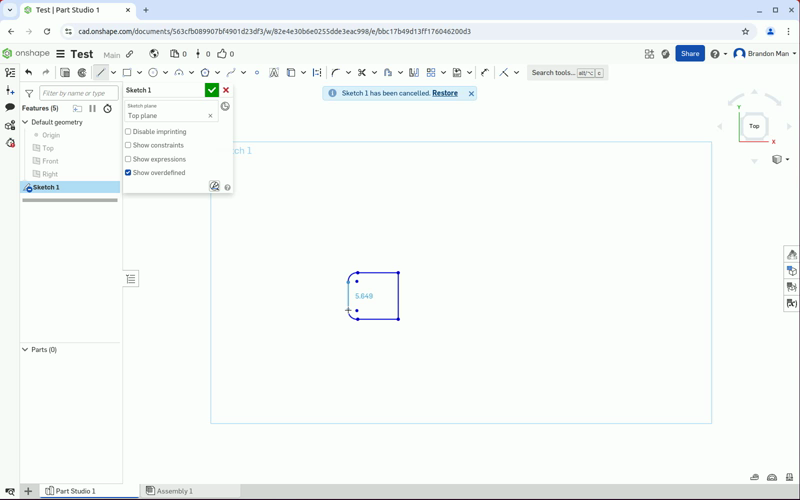
click(348, 309)
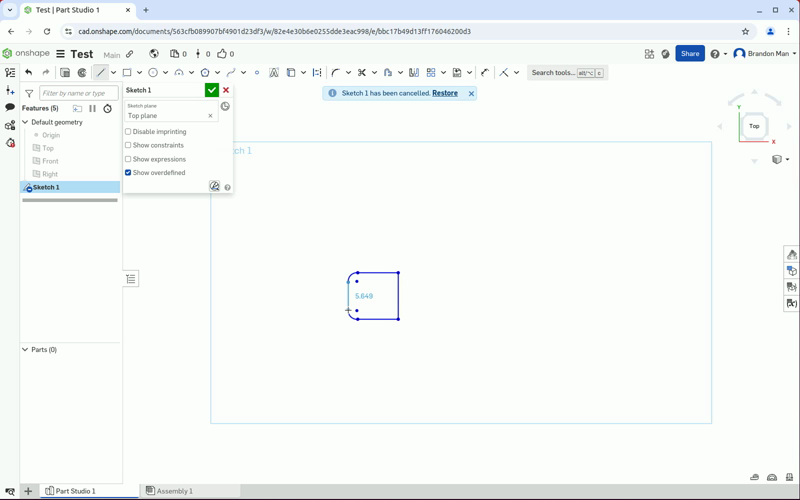
key(esc)
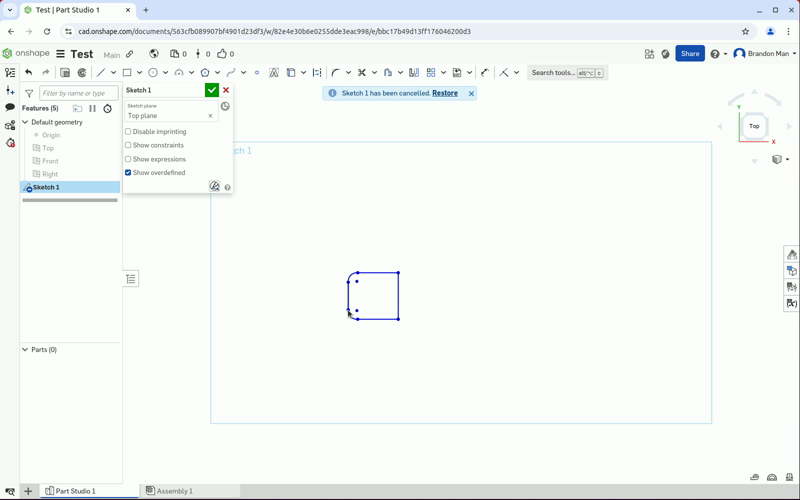
mouse_move(350, 291)
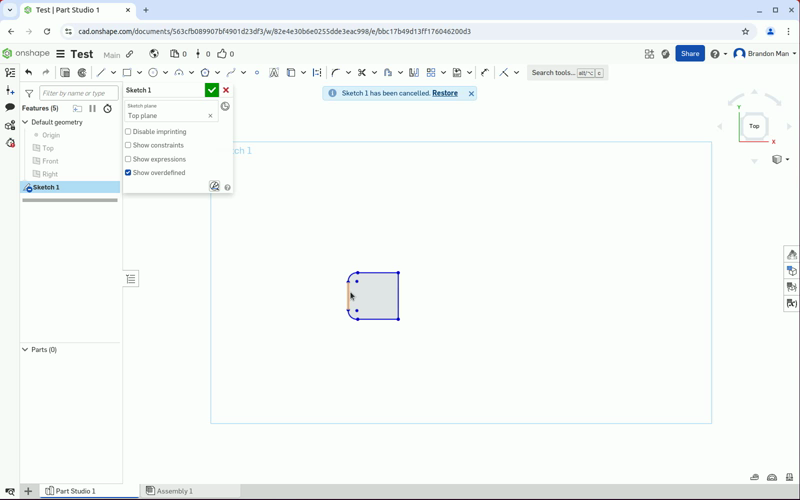
click(350, 291)
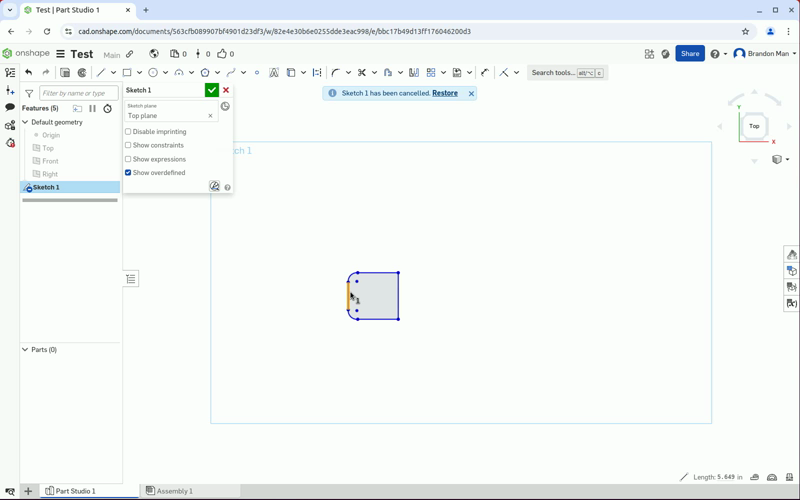
mouse_move(73, 352)
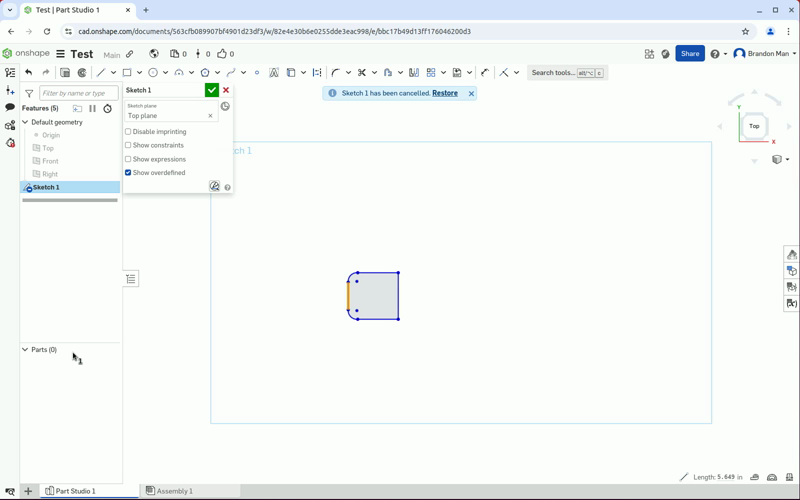
key(shift+y)
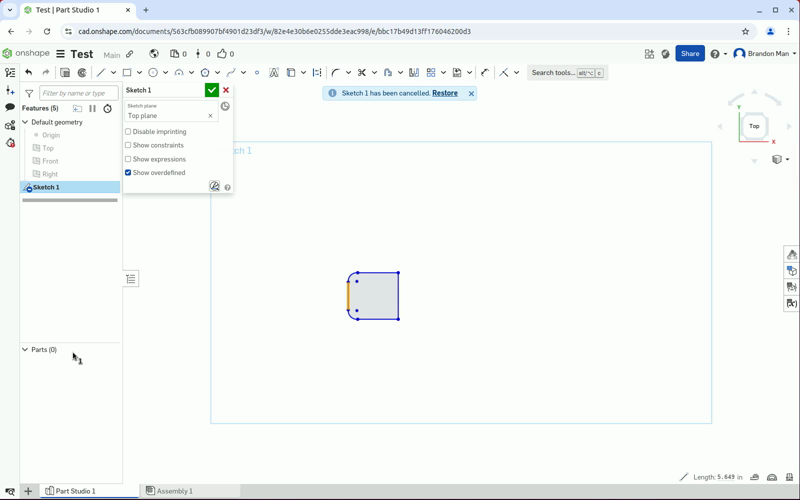
key(shift+e)
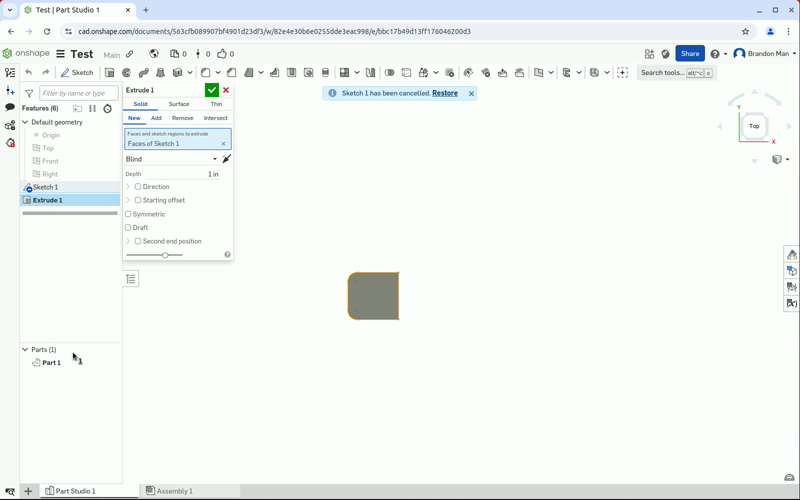
mouse_move(143, 106)
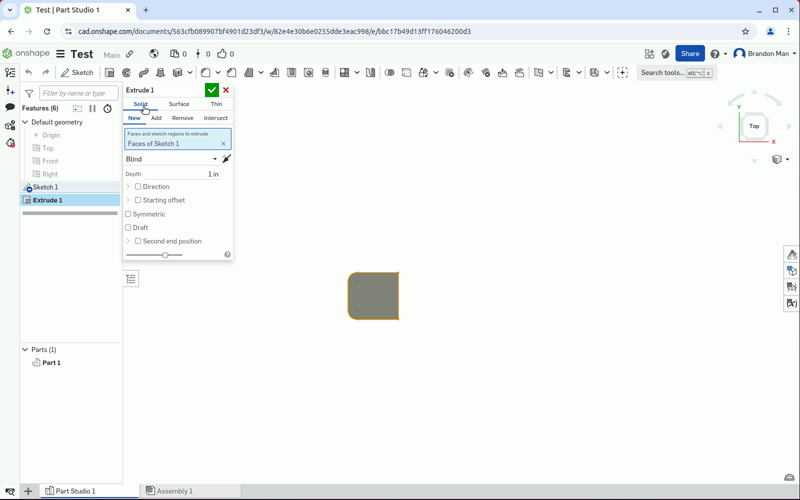
click(143, 106)
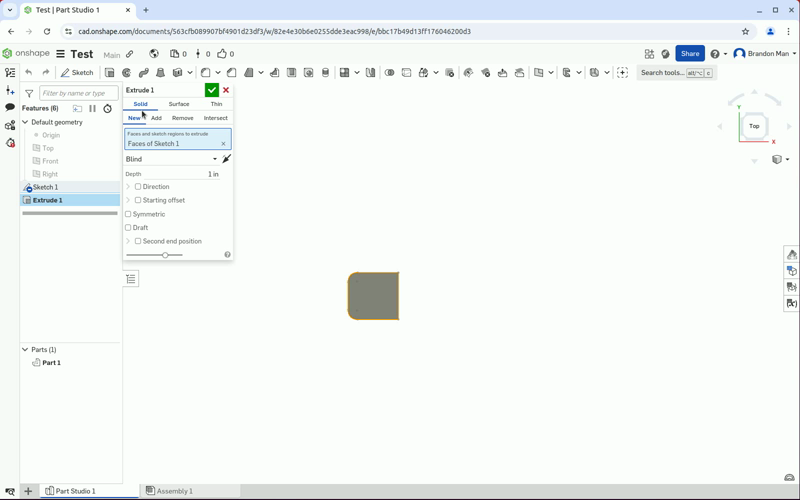
mouse_move(137, 120)
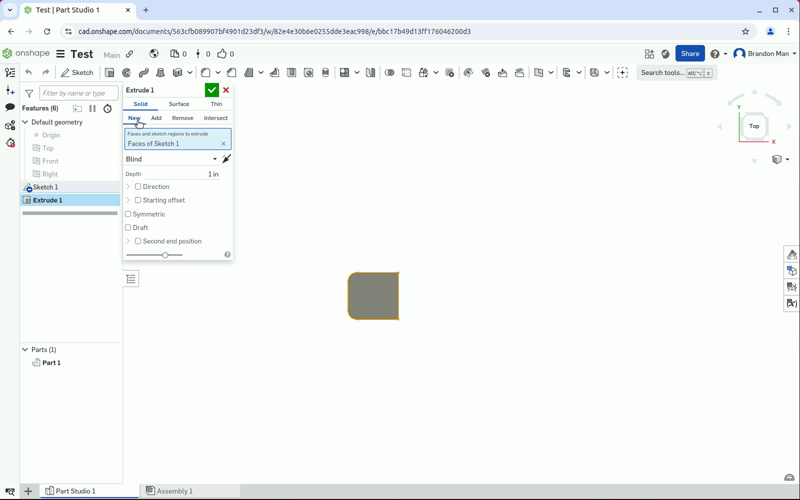
click(137, 120)
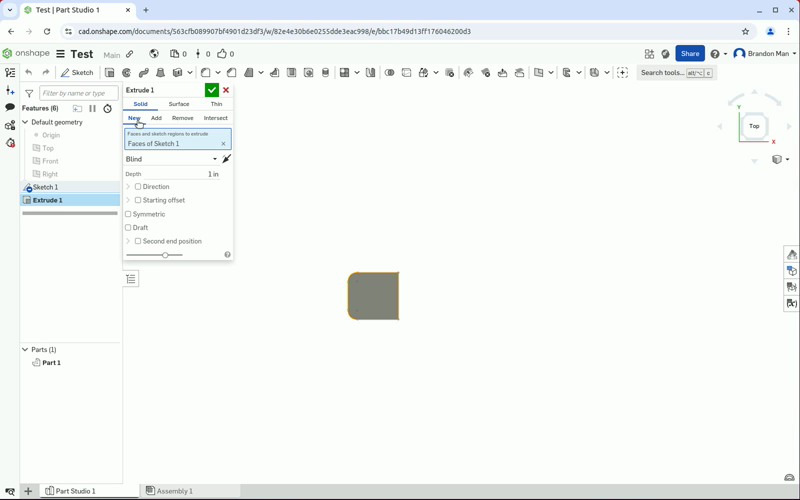
key(tab, 4)
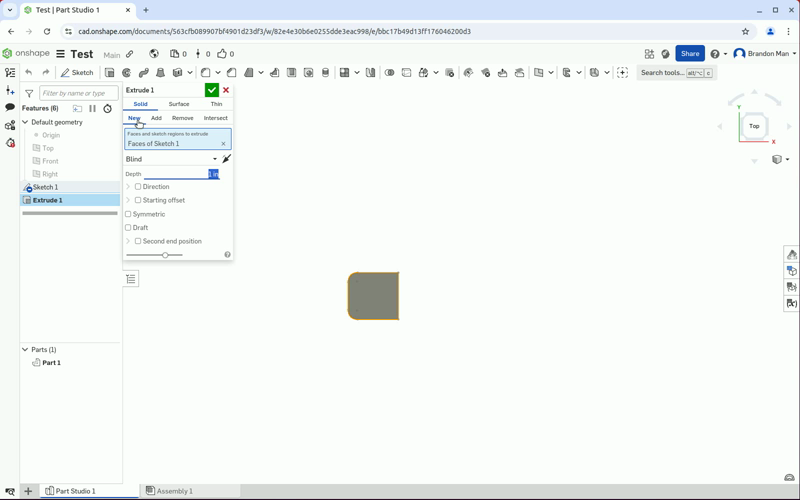
text(2.407)
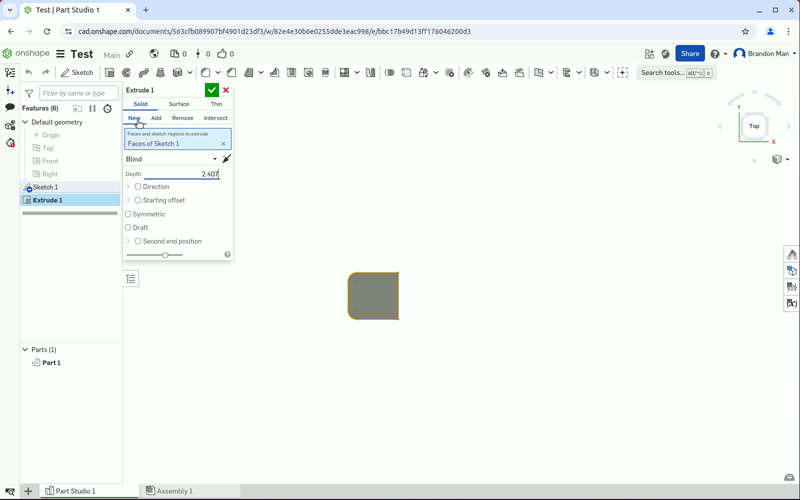
key(enter)
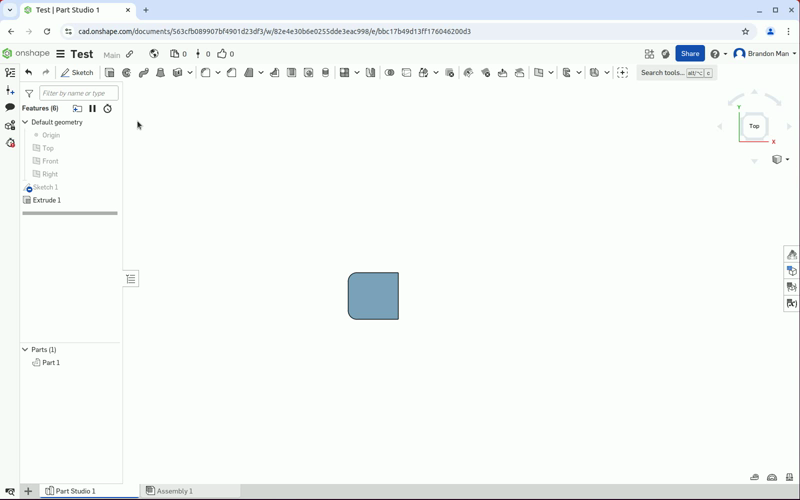
key(shift+h)
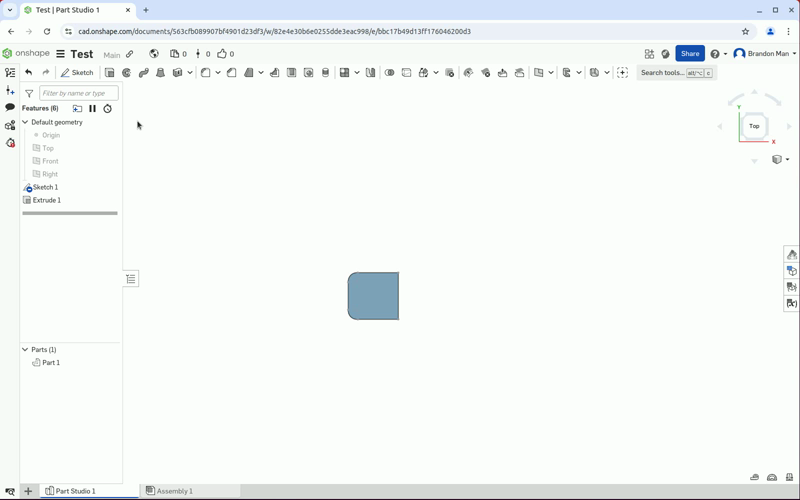
key(shift+h)
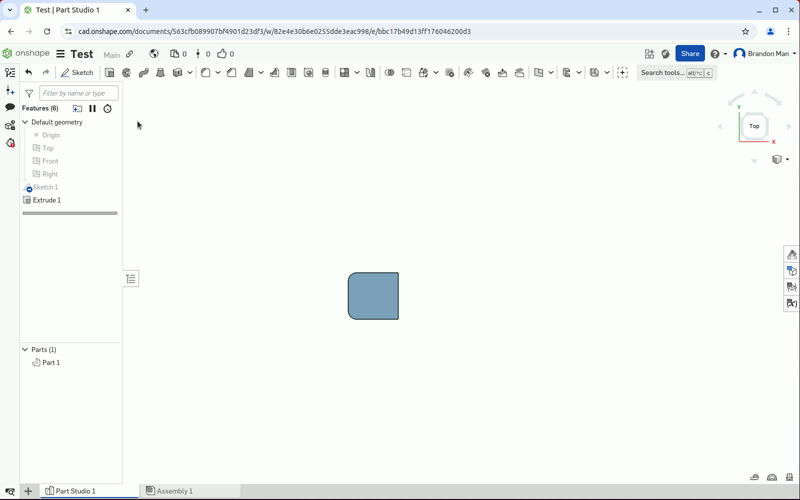
mouse_move(73, 189)
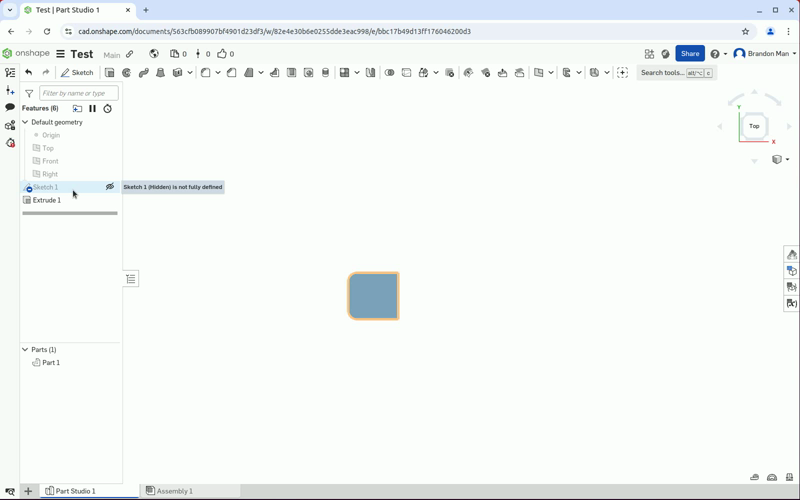
click(73, 189)
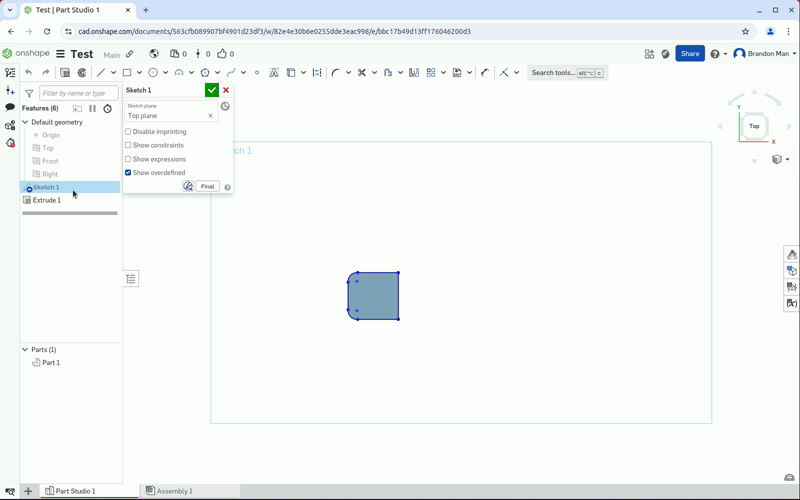
mouse_move(229, 92)
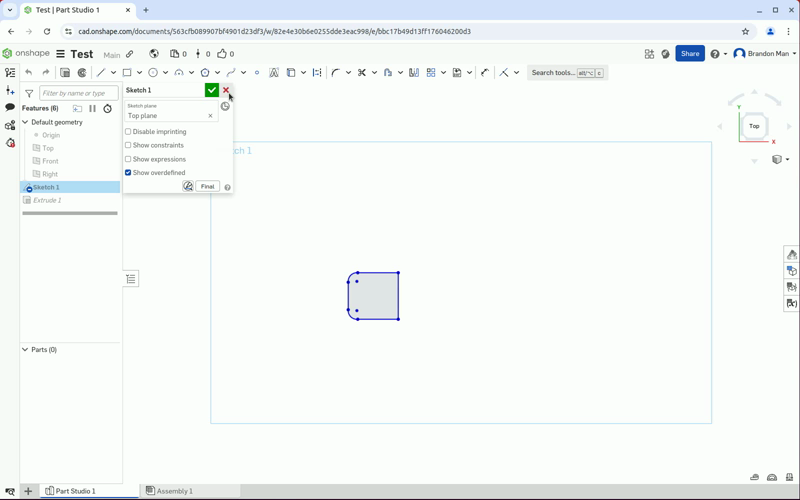
click(229, 92)
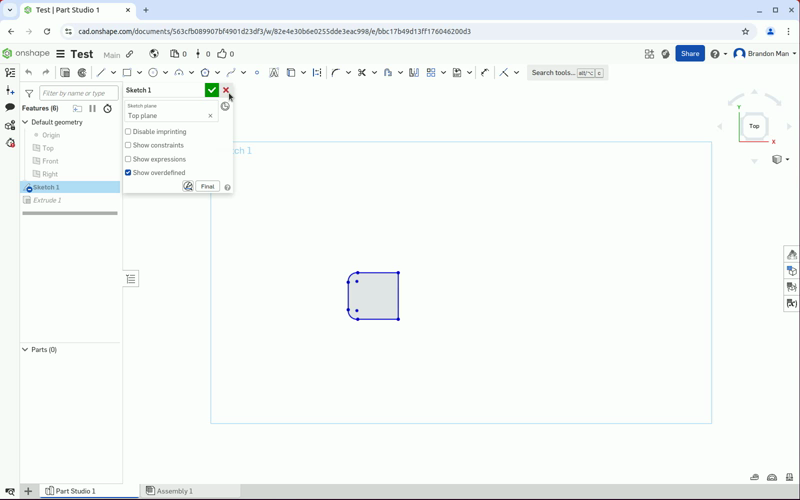
key(shift+s)
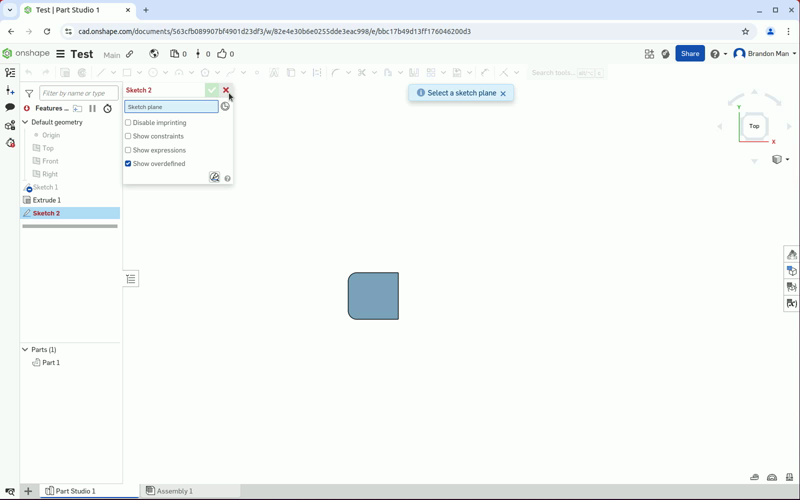
mouse_move(73, 150)
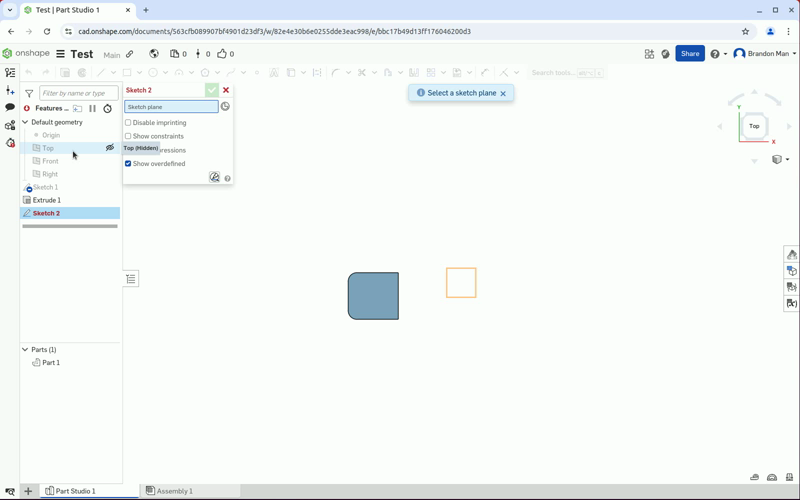
click(73, 150)
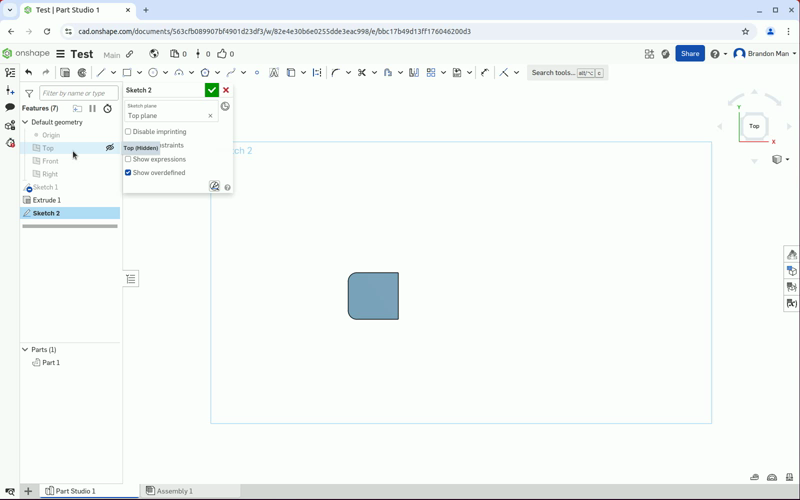
mouse_move(73, 352)
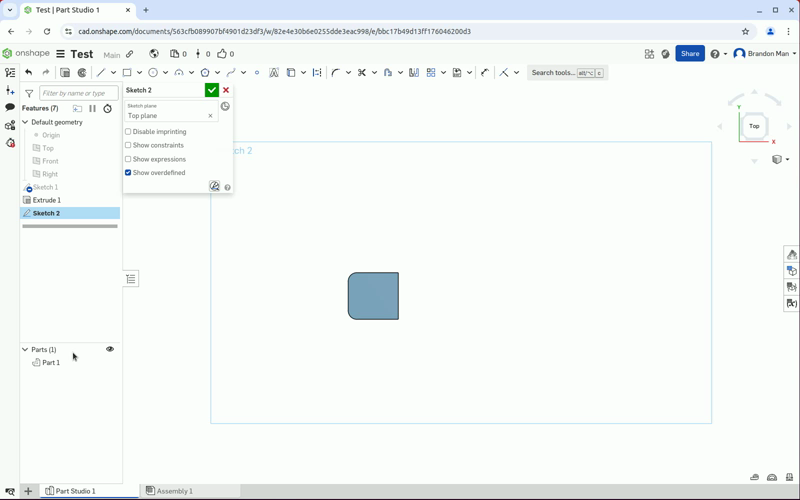
key(y)
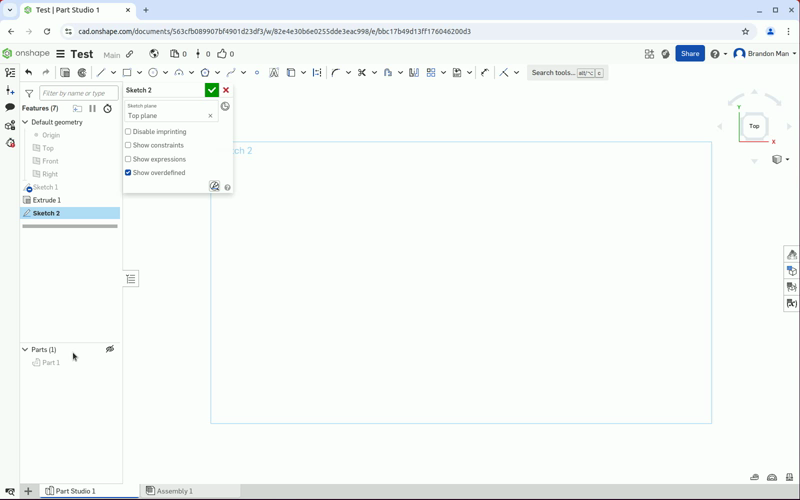
key(l)
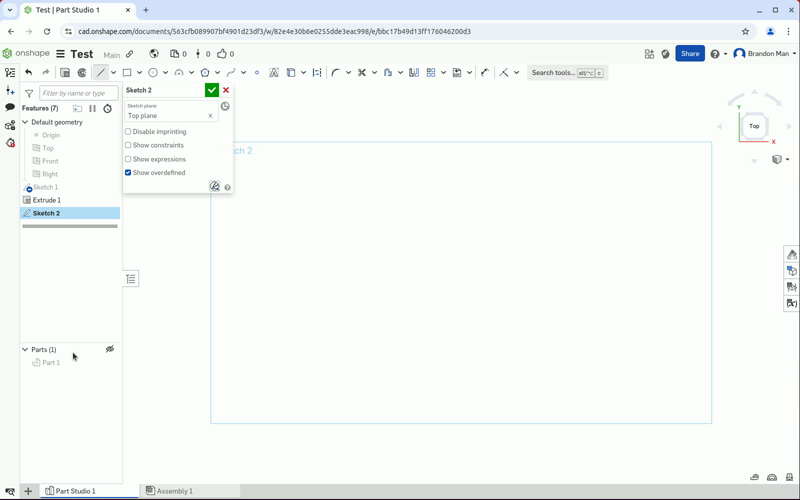
key_down(shift)
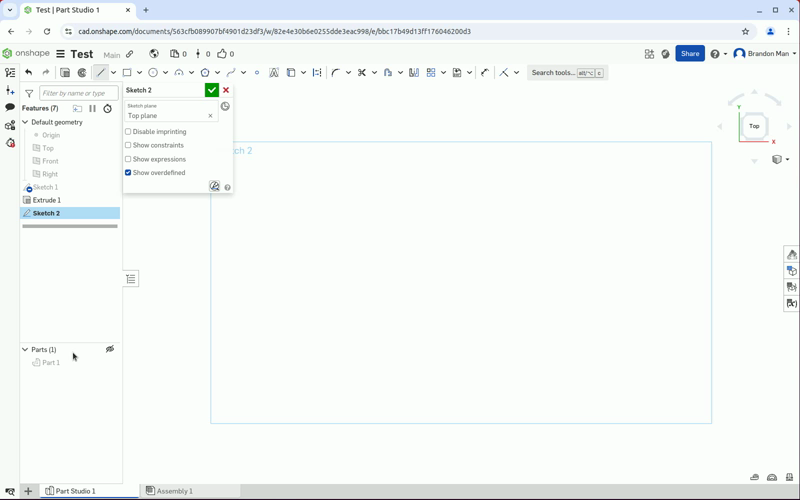
mouse_move(425, 319)
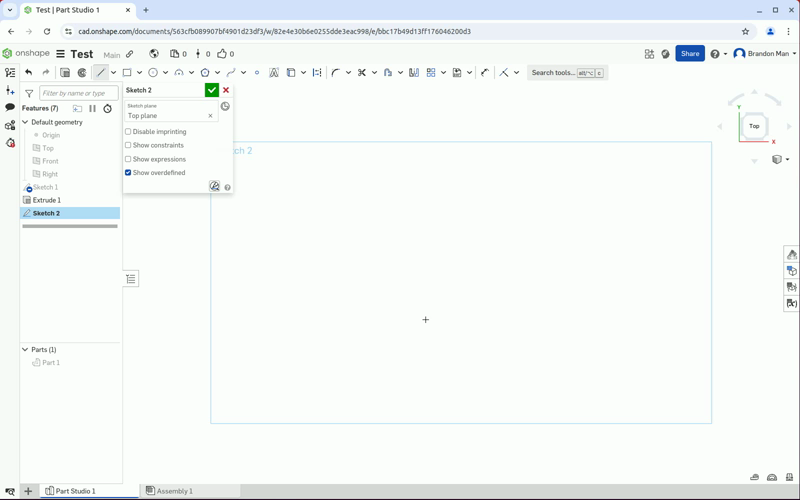
click(425, 319)
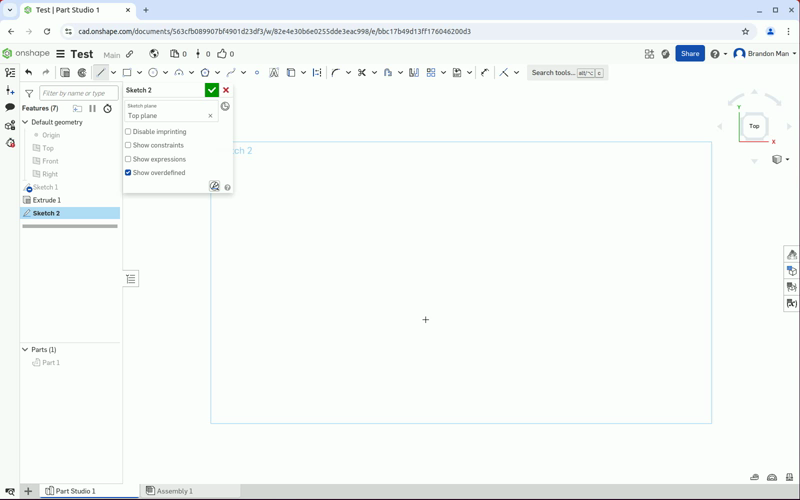
key_up(shift)
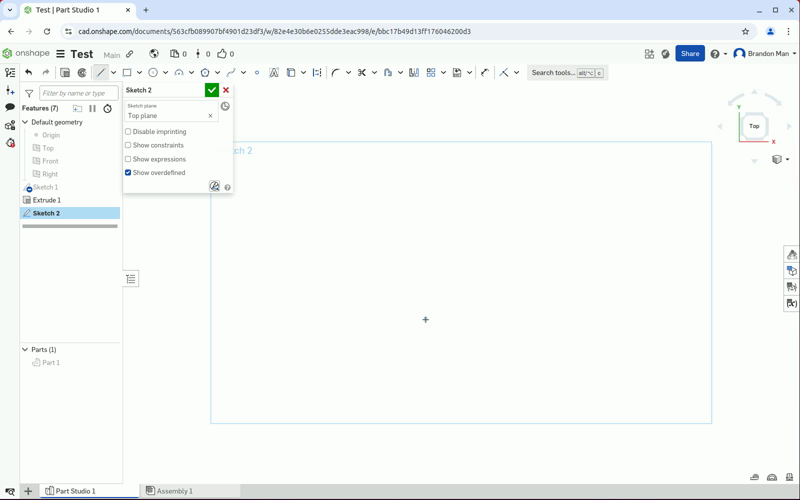
key_down(shift)
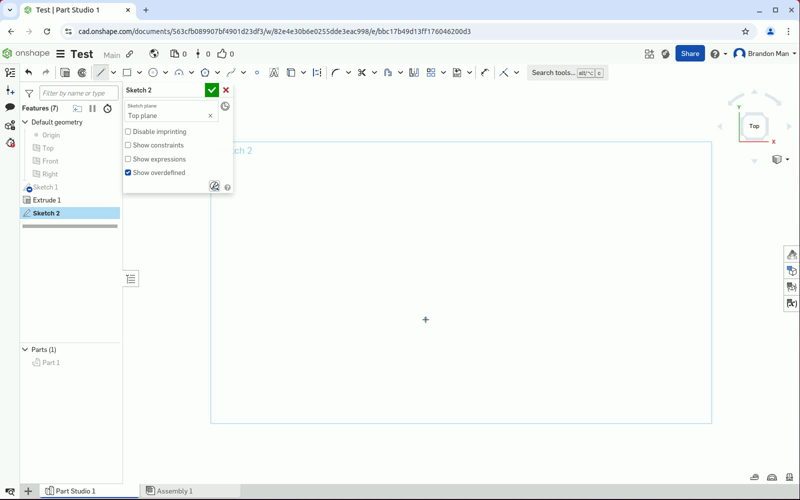
mouse_move(455, 319)
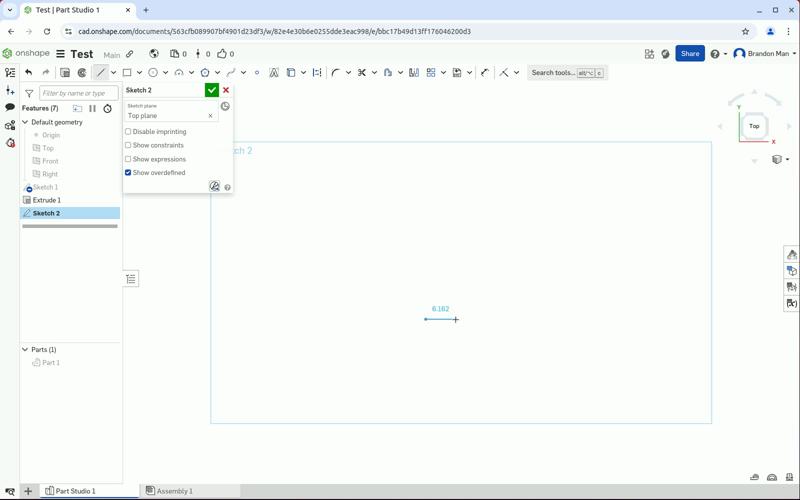
mouse_move(466, 319)
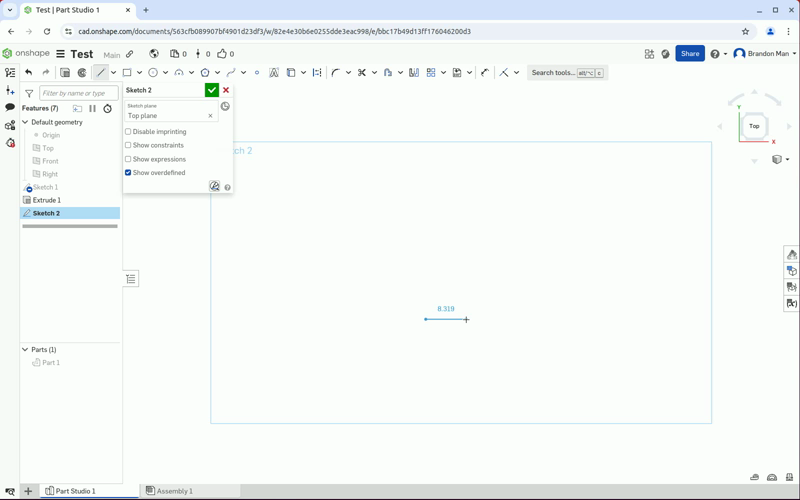
click(466, 319)
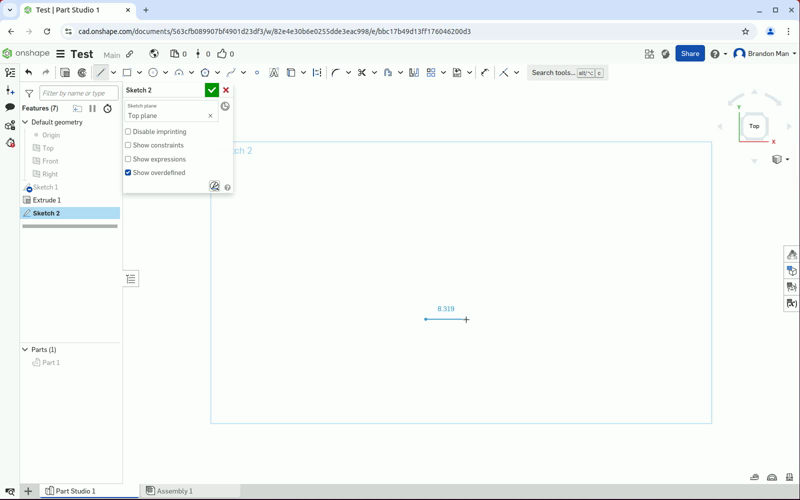
key_up(shift)
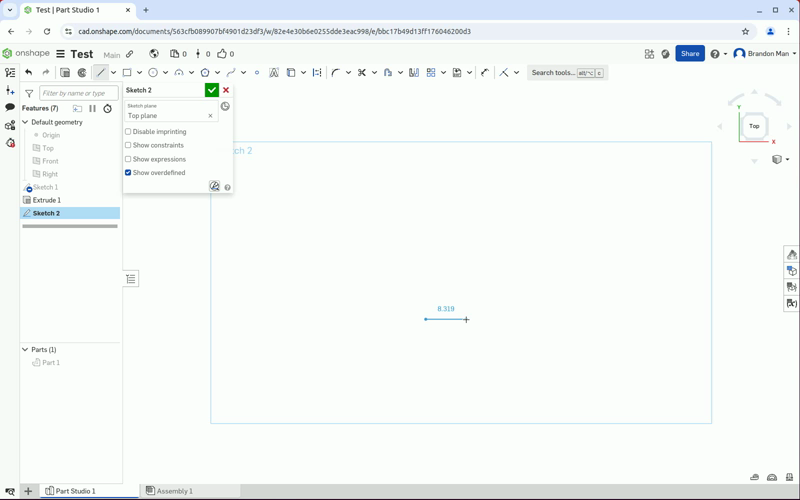
key(esc)
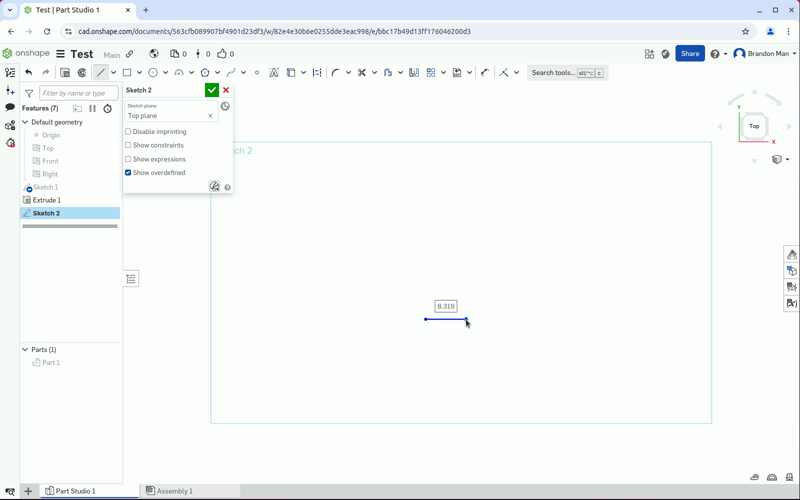
key(a)
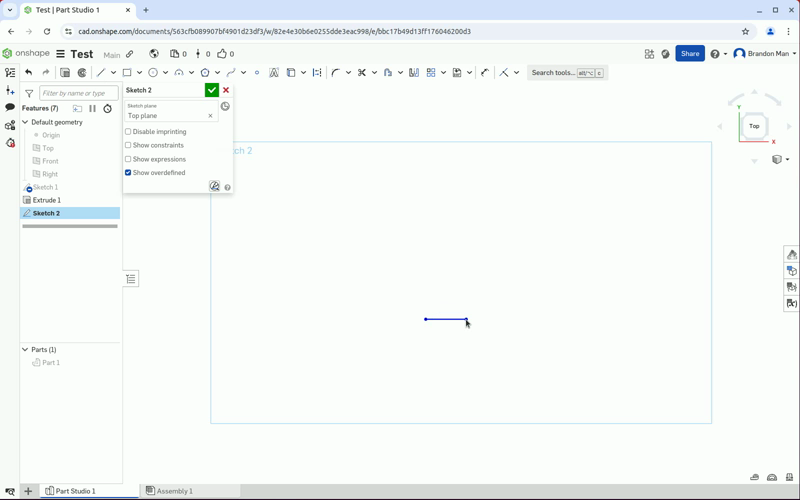
mouse_move(466, 319)
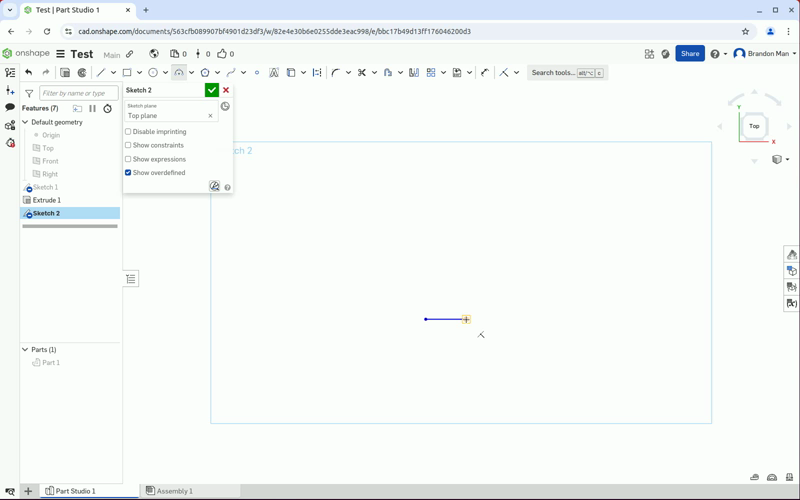
click(466, 319)
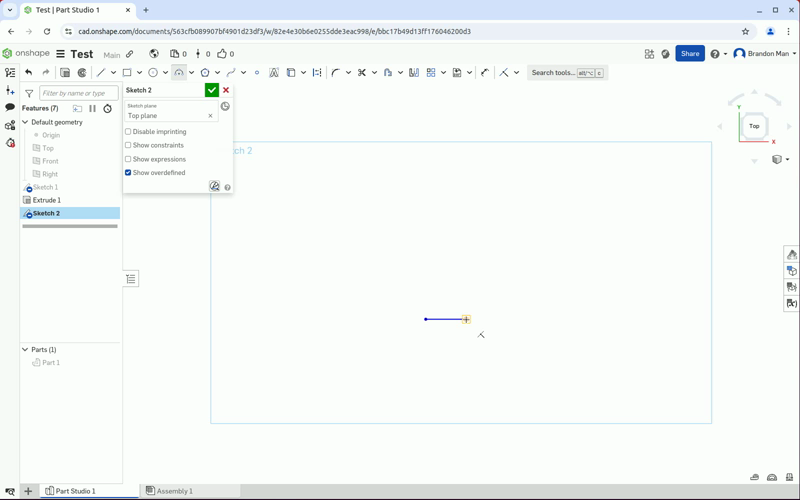
key_down(shift)
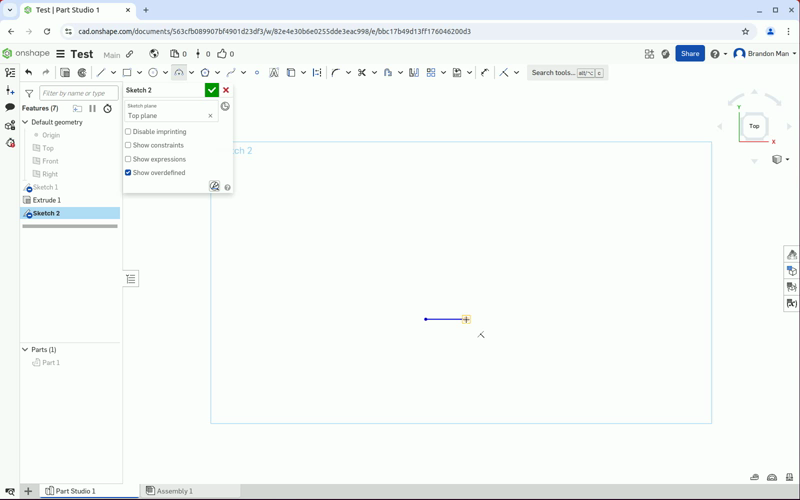
mouse_move(475, 309)
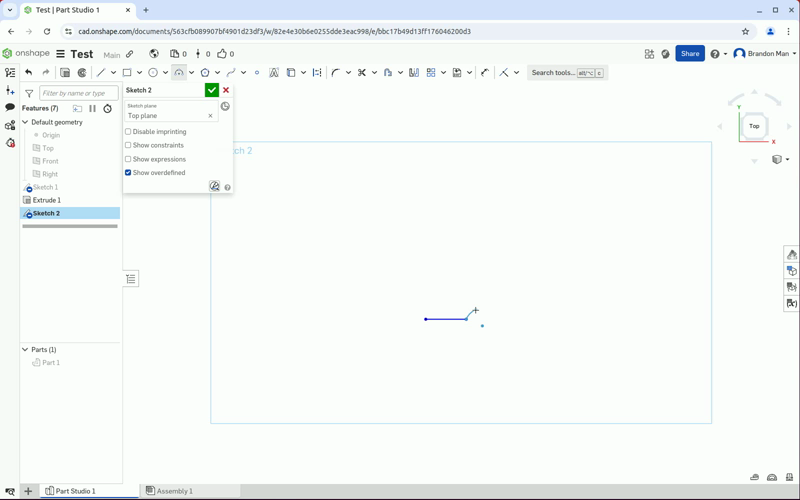
click(475, 309)
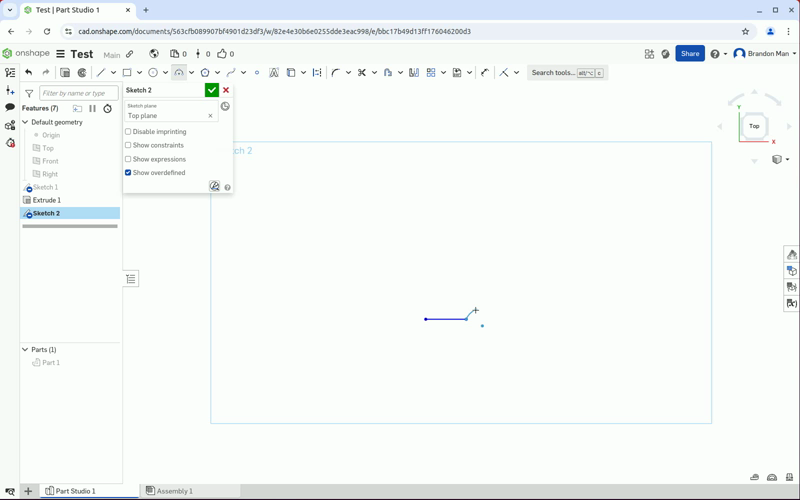
mouse_move(472, 316)
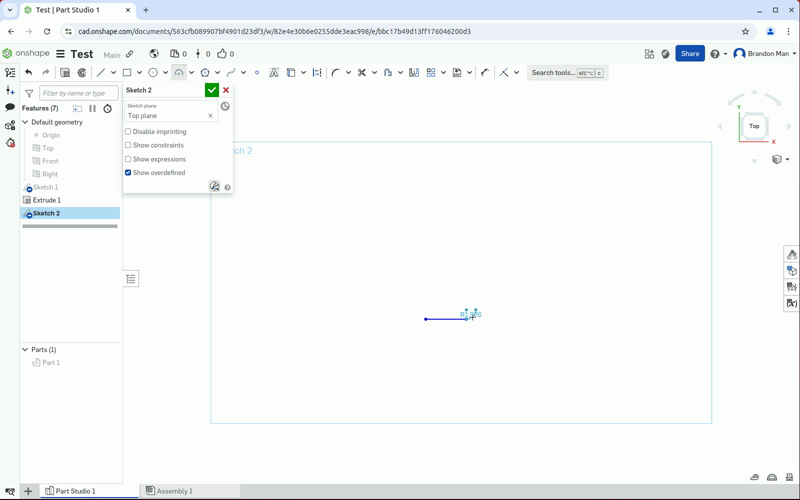
click(472, 316)
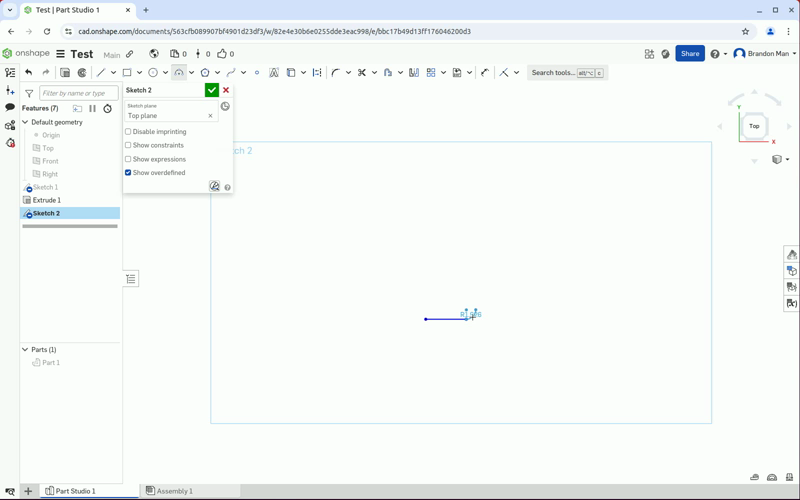
key_up(shift)
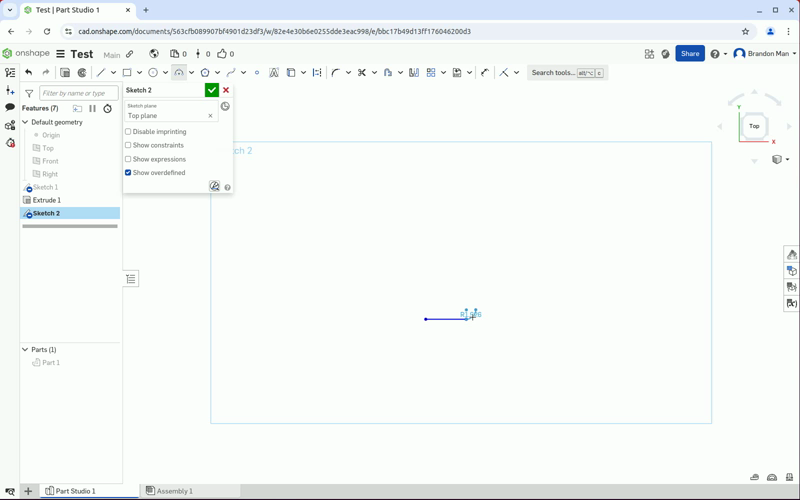
key(esc)
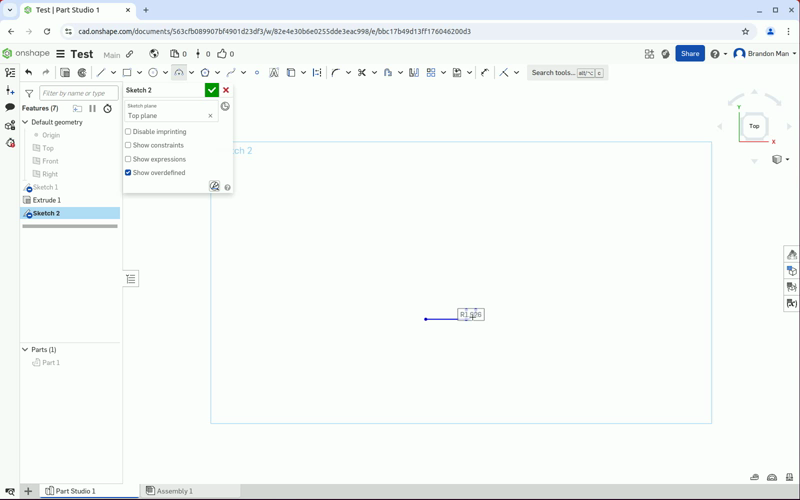
key(l)
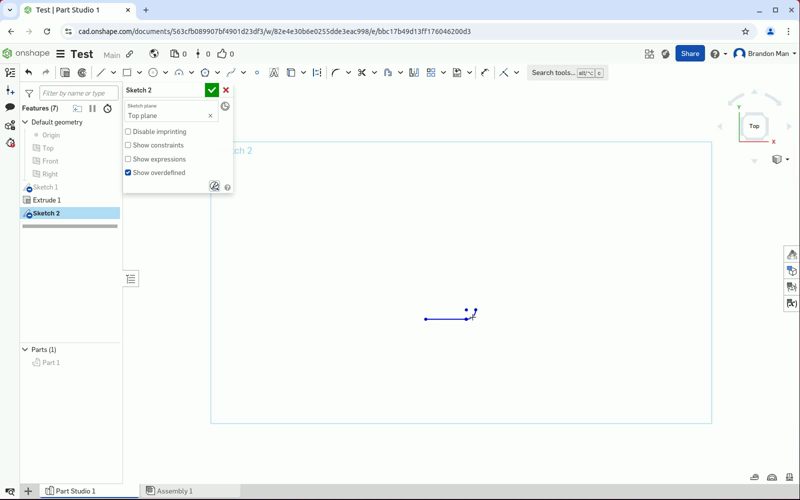
mouse_move(475, 309)
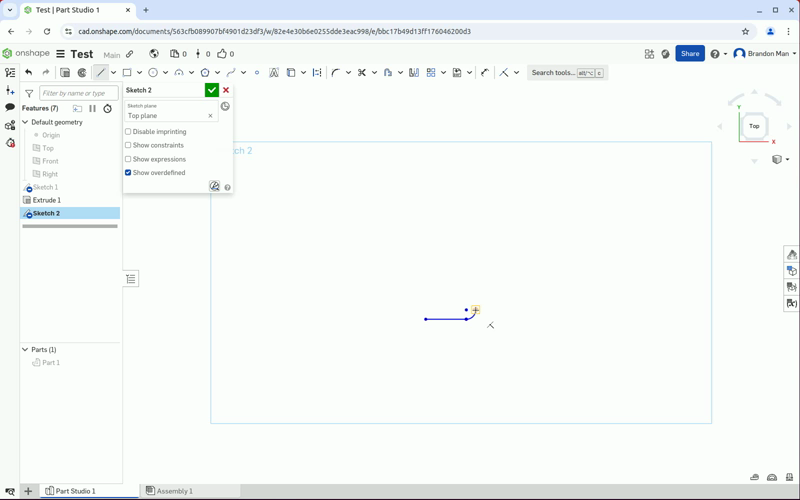
click(475, 309)
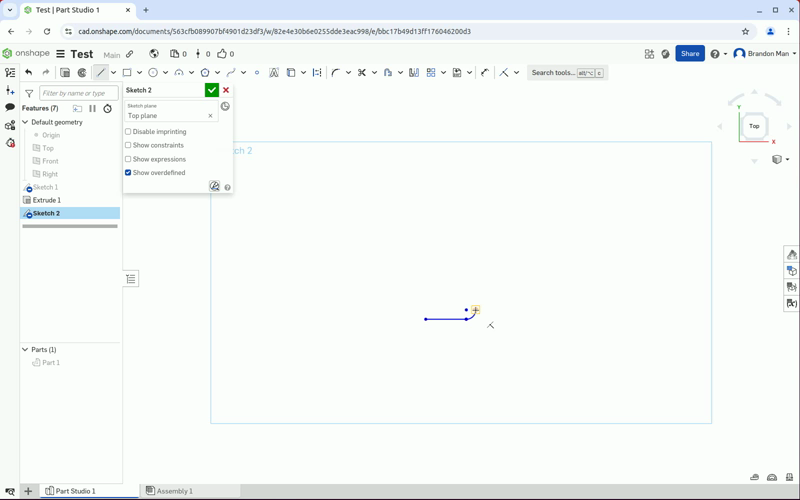
key_down(shift)
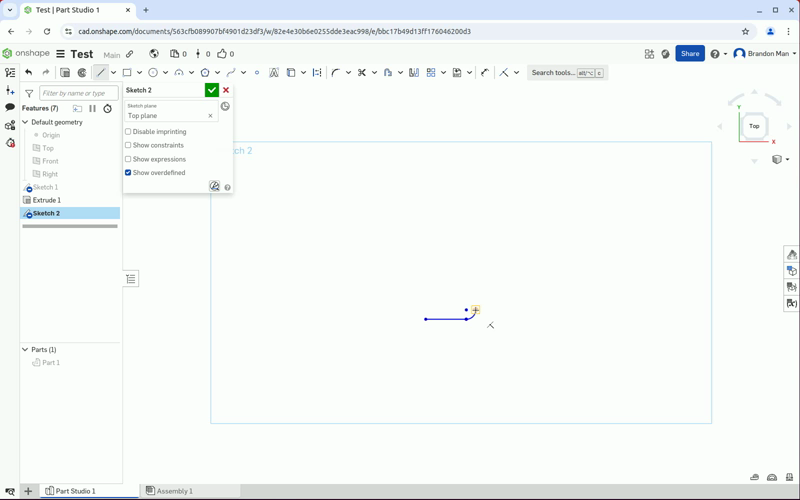
mouse_move(505, 309)
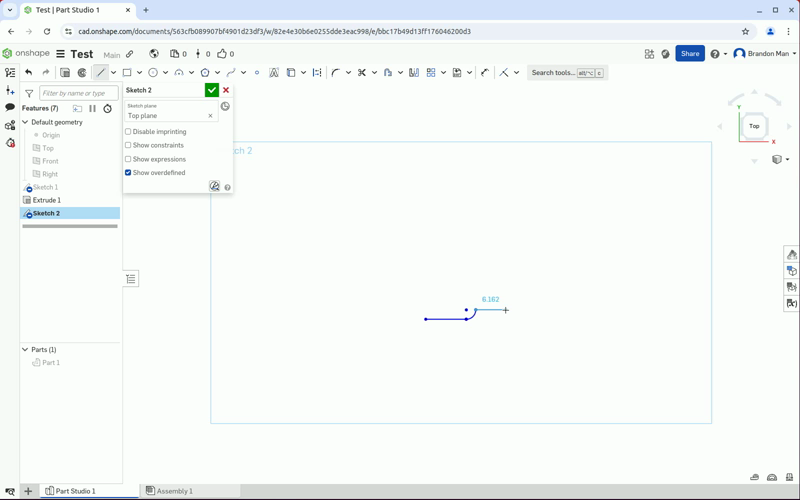
mouse_move(475, 282)
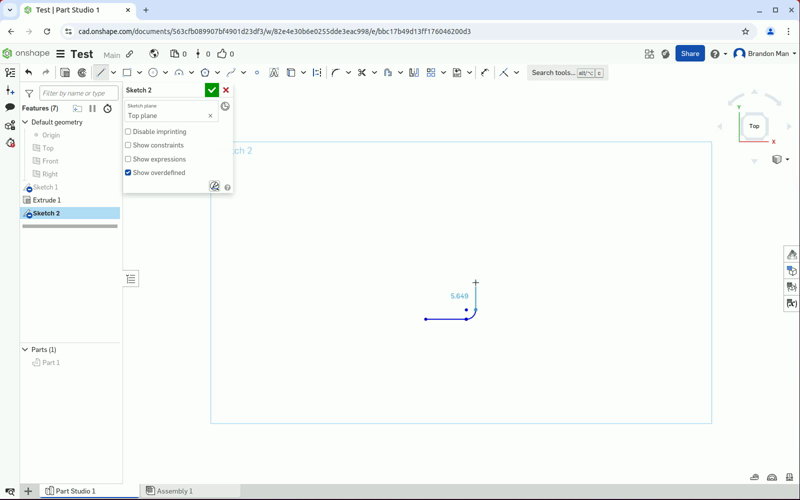
click(475, 282)
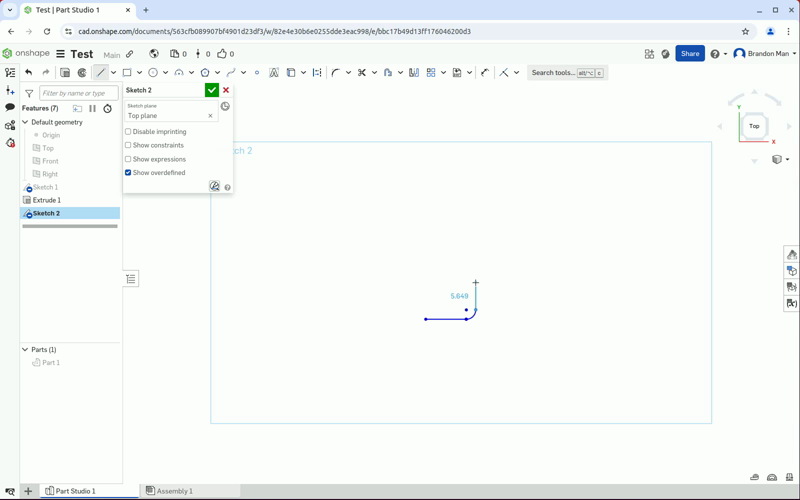
key_up(shift)
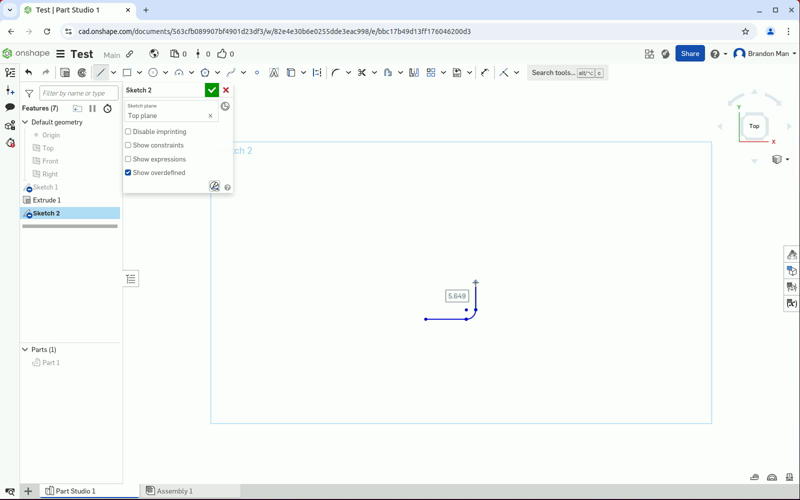
key(esc)
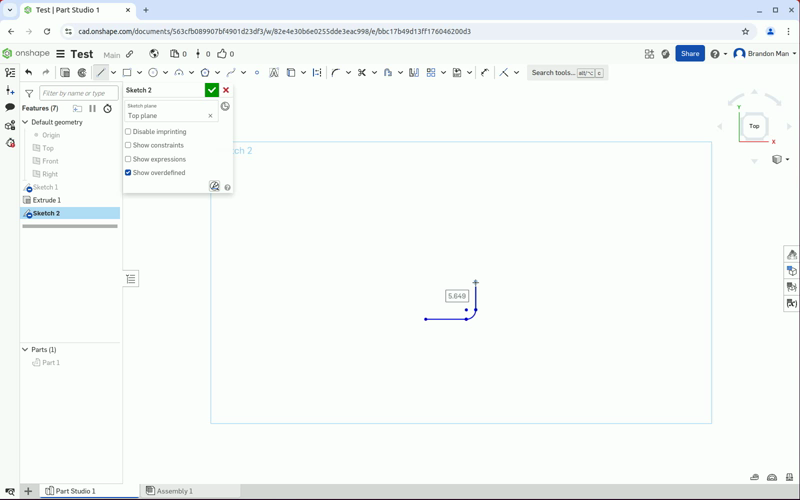
key(a)
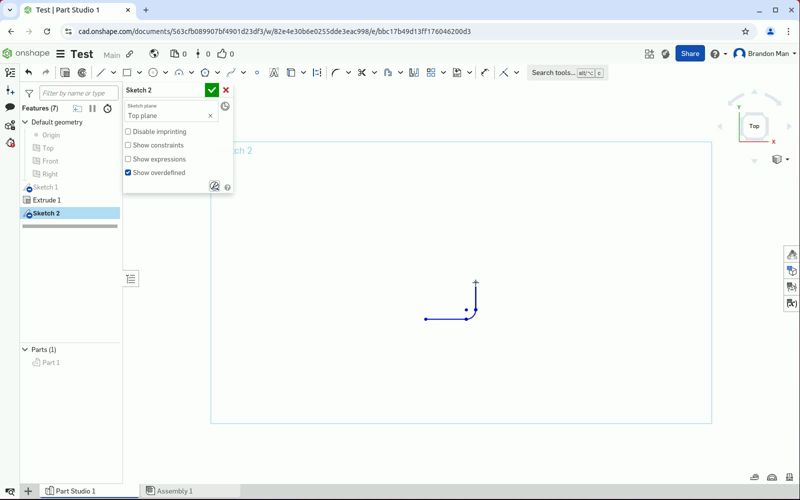
mouse_move(475, 282)
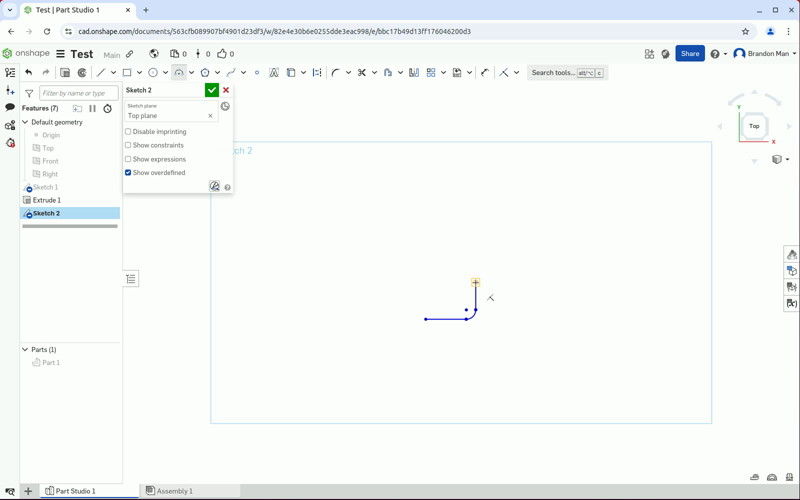
click(475, 282)
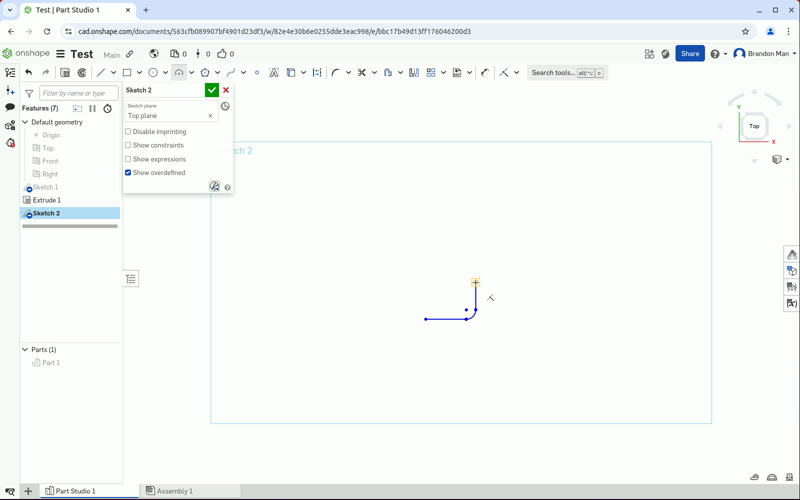
key_down(shift)
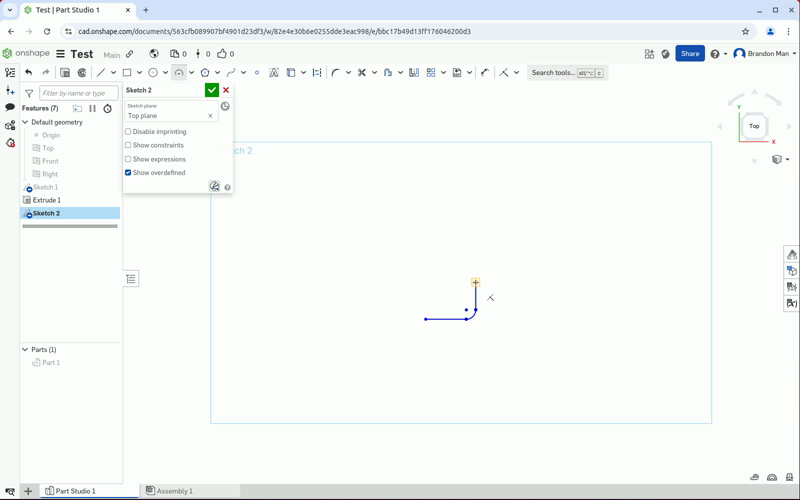
mouse_move(466, 272)
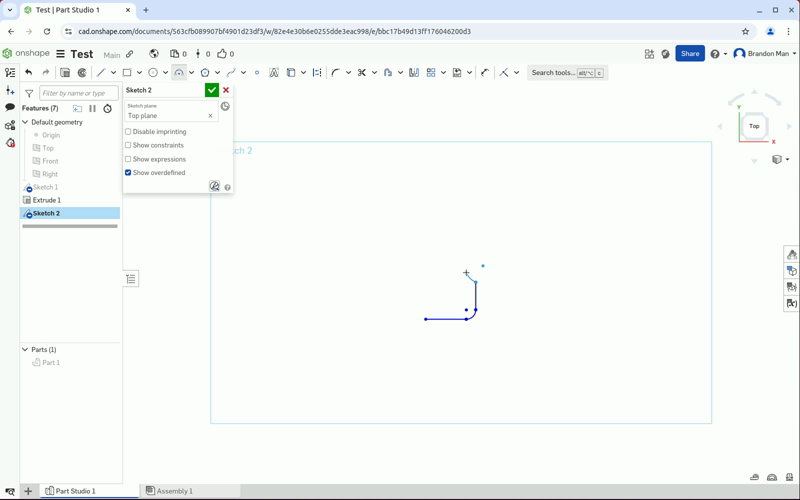
click(466, 272)
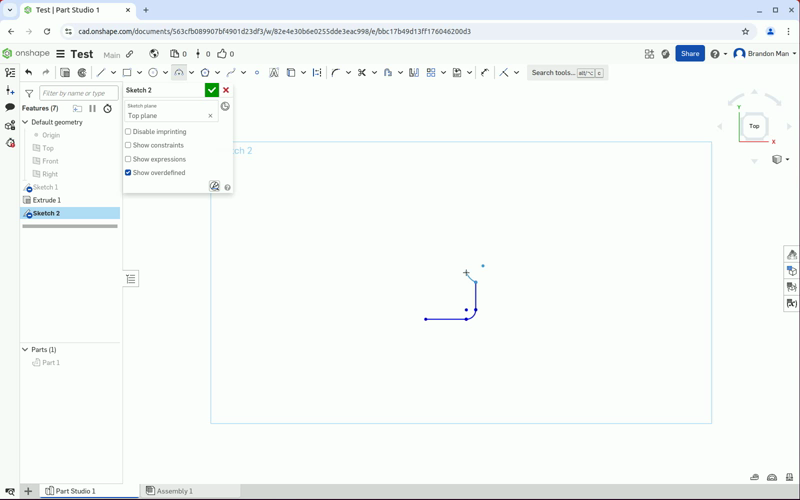
mouse_move(472, 275)
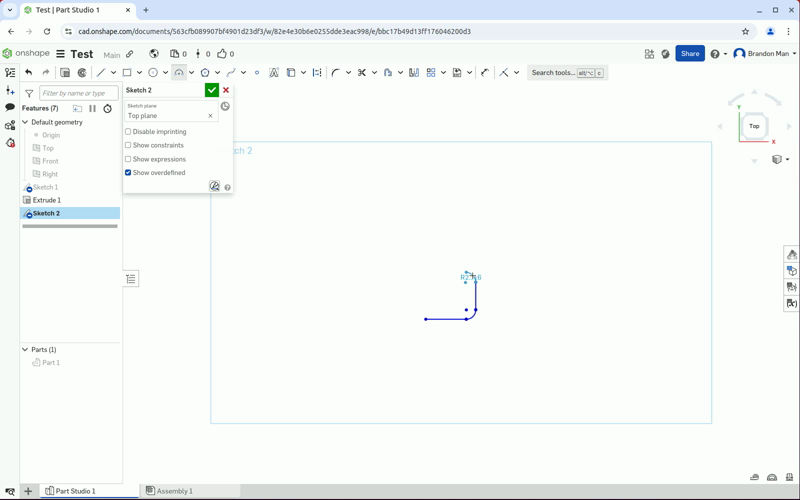
click(472, 275)
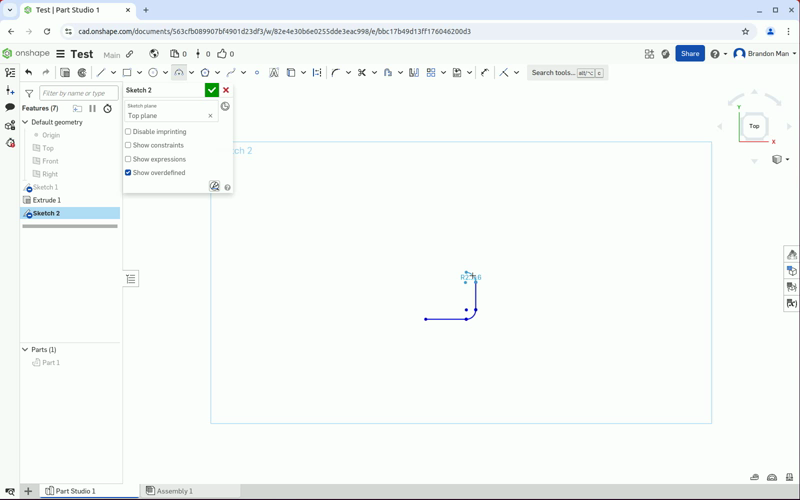
key_up(shift)
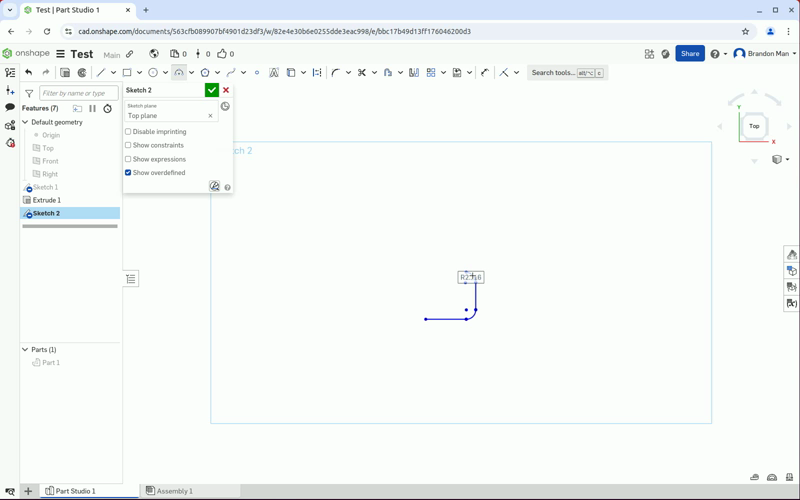
key(esc)
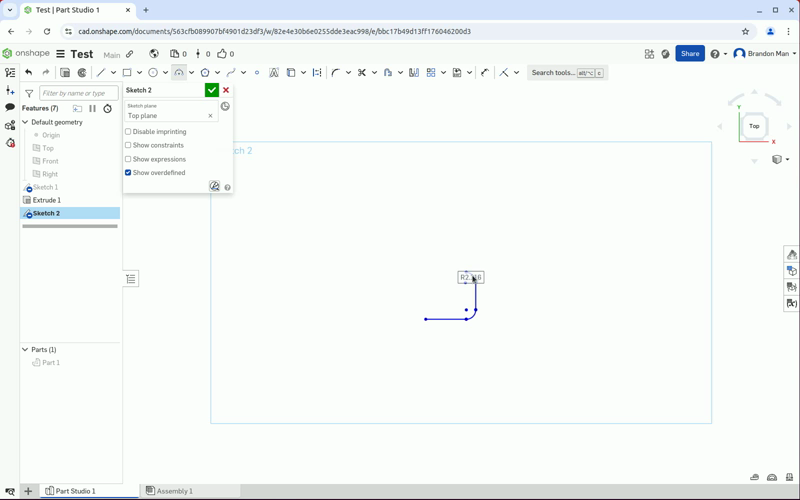
key(l)
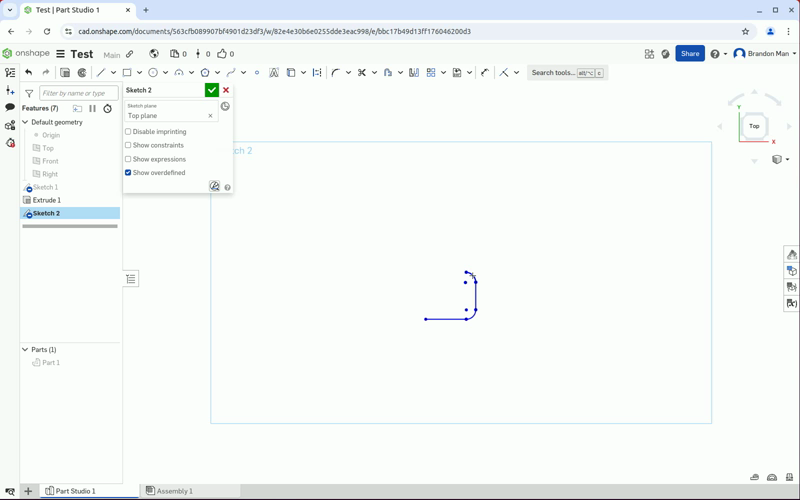
mouse_move(466, 272)
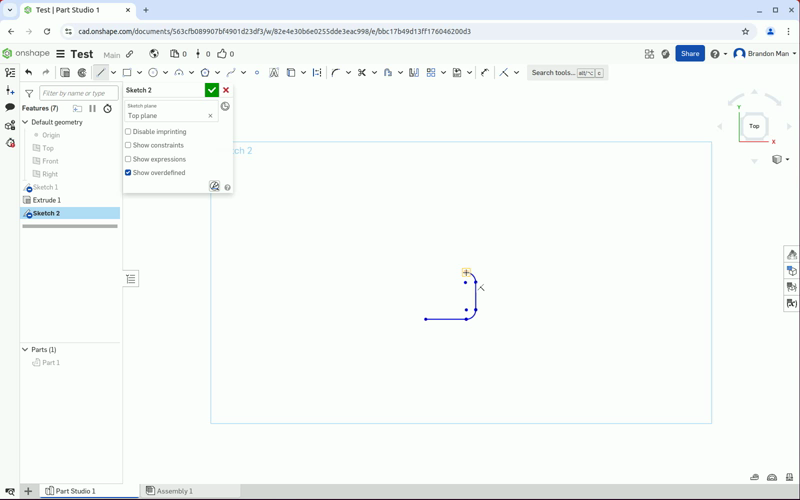
click(466, 272)
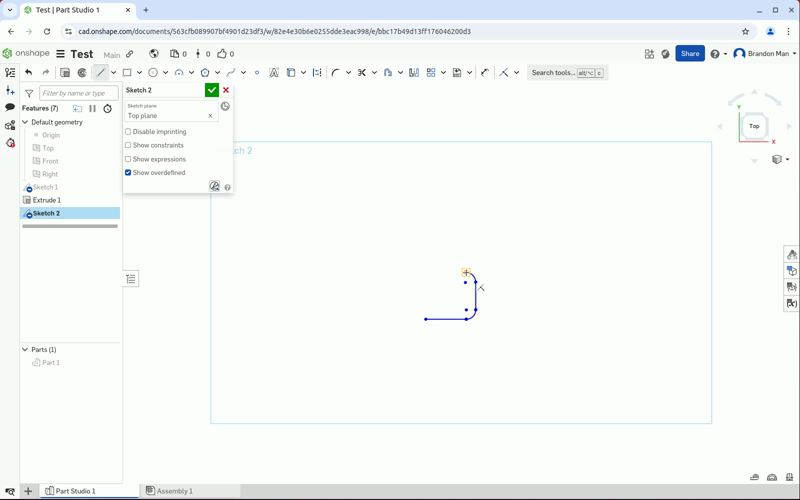
key_down(shift)
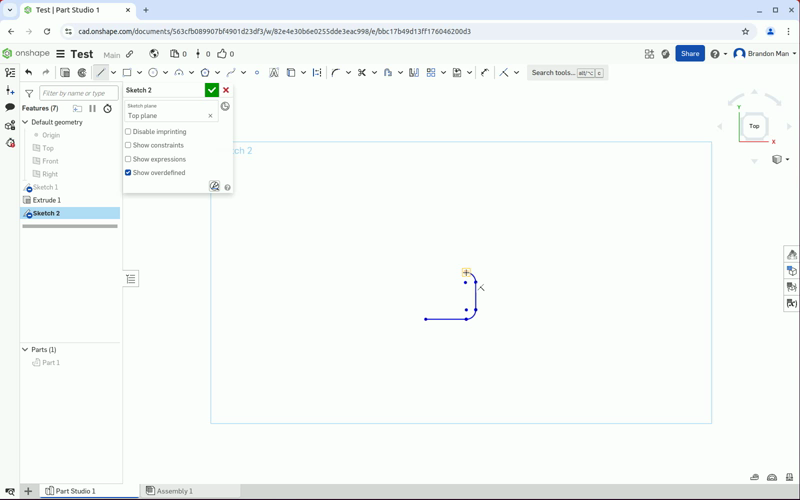
mouse_move(496, 272)
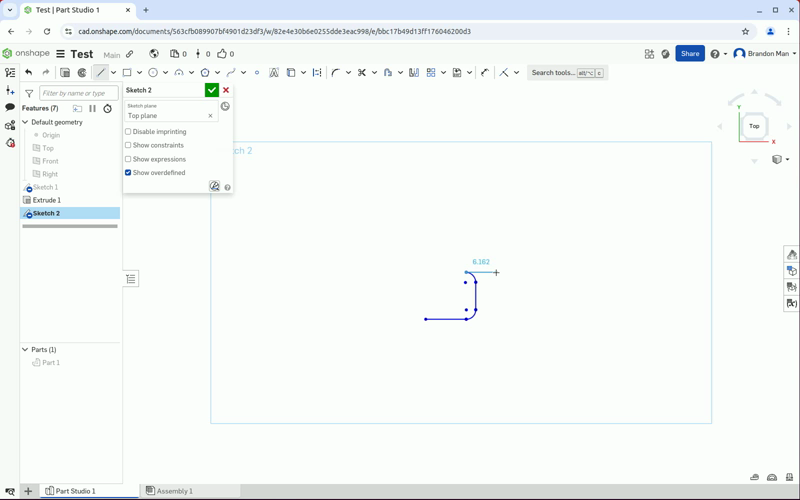
mouse_move(425, 272)
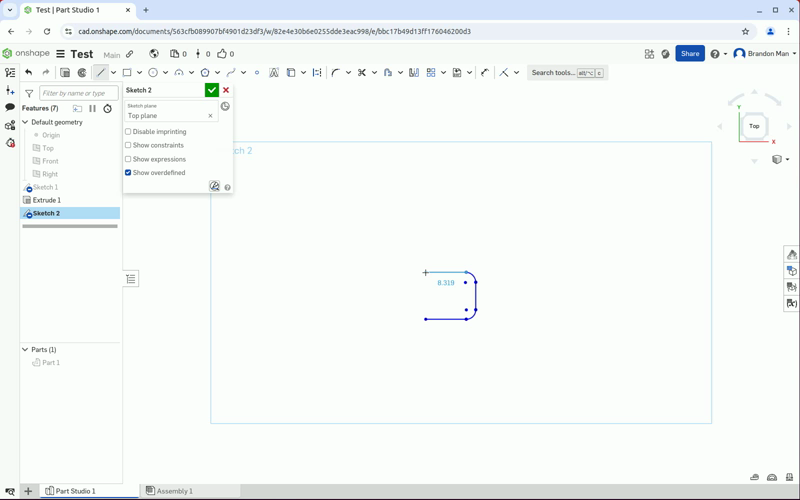
click(425, 272)
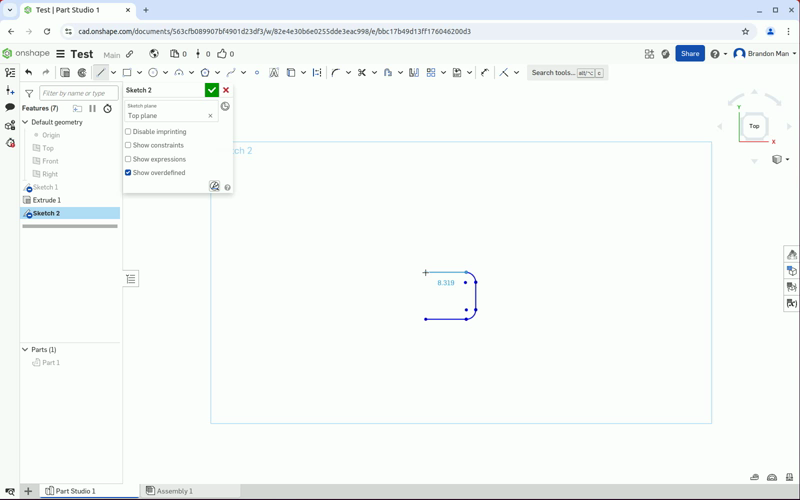
key_up(shift)
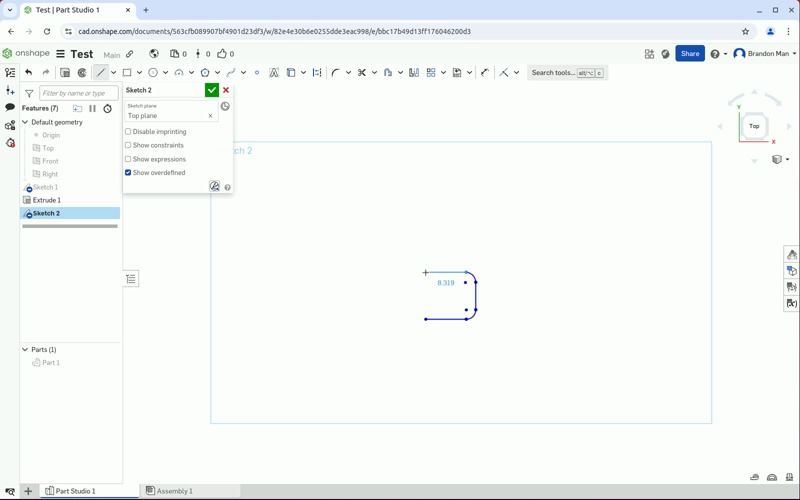
mouse_move(455, 272)
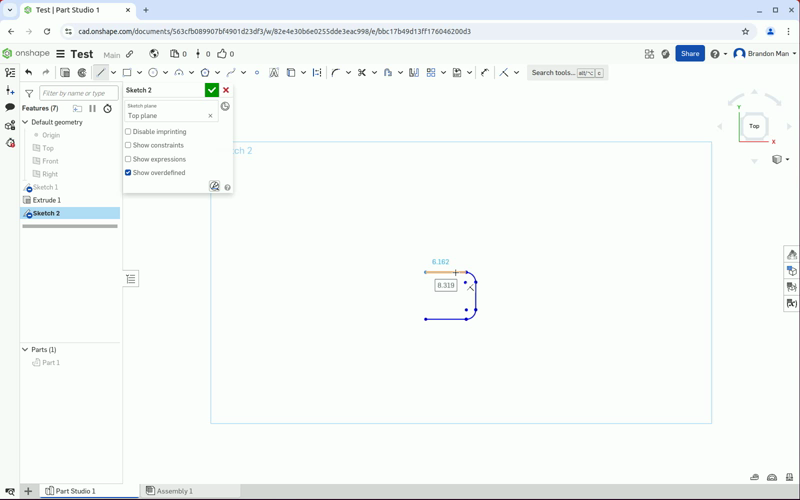
key_down(shift)
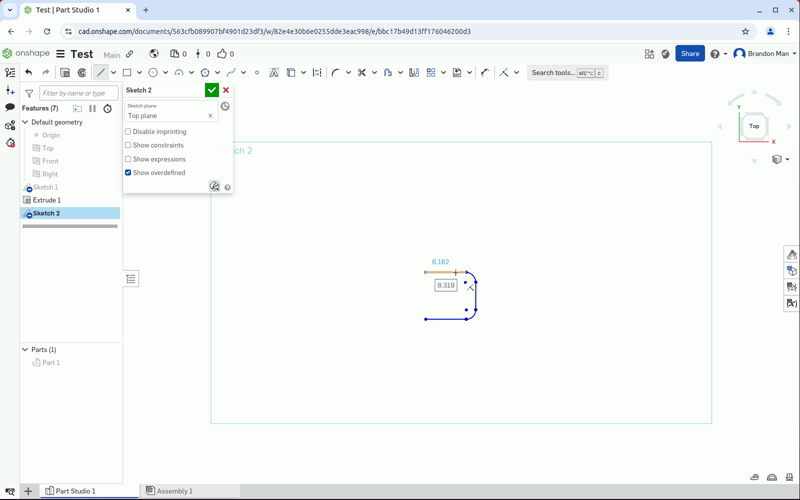
mouse_move(425, 319)
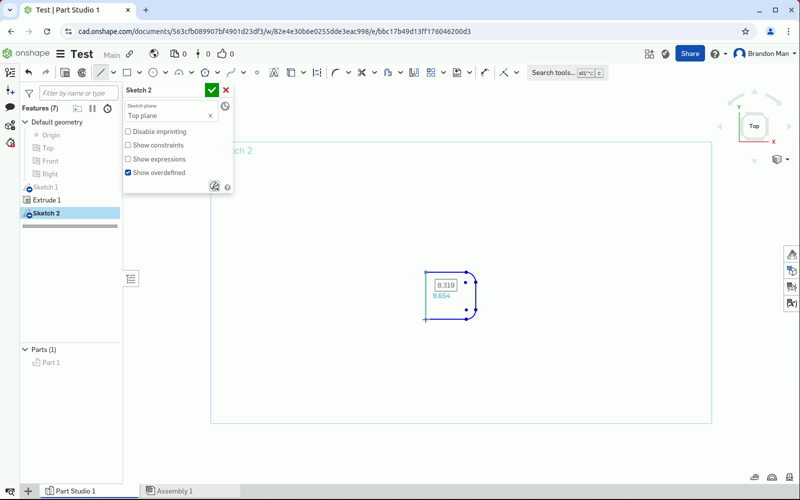
key_up(shift)
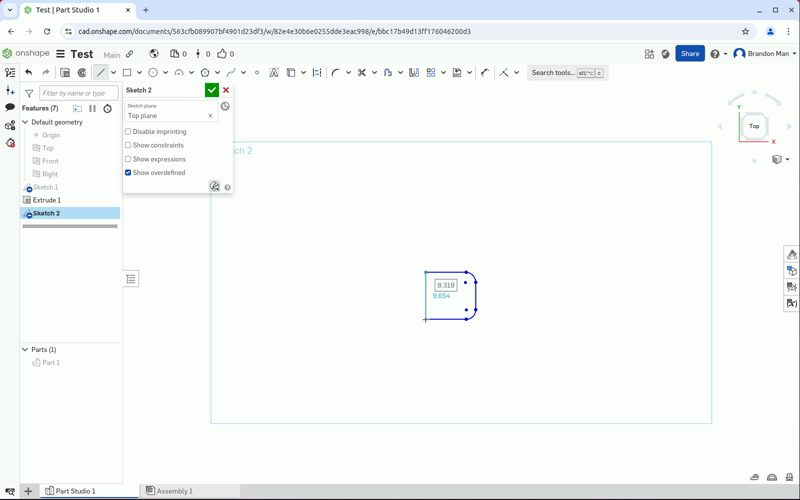
click(425, 319)
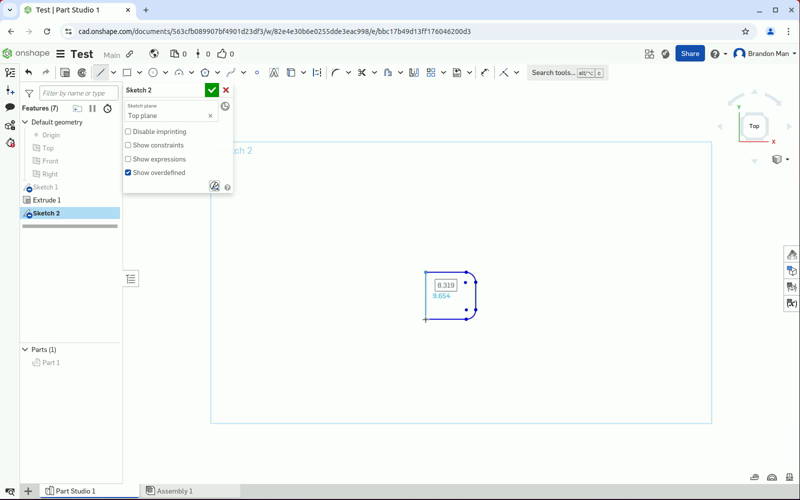
key(esc)
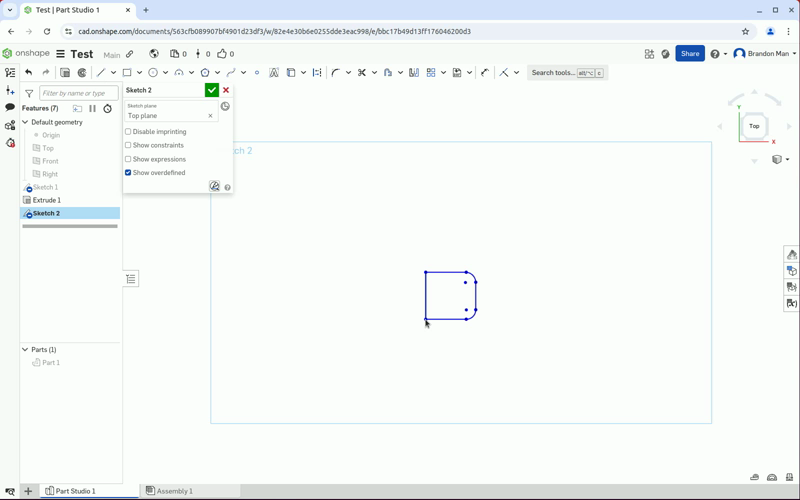
mouse_move(435, 317)
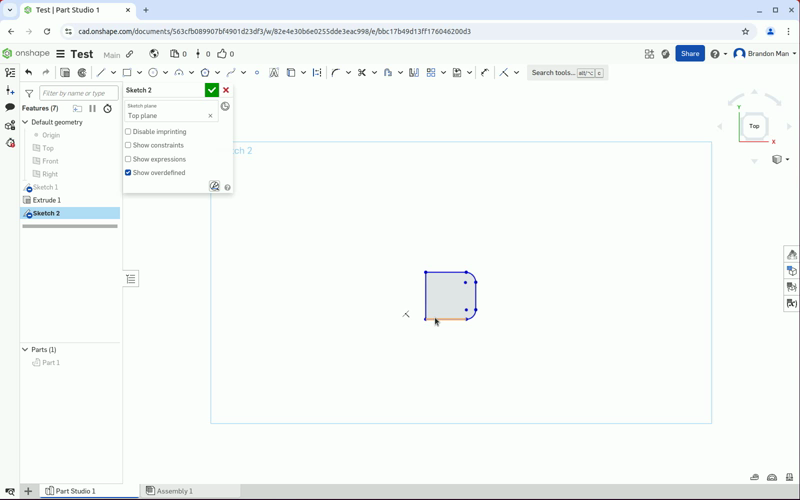
click(435, 317)
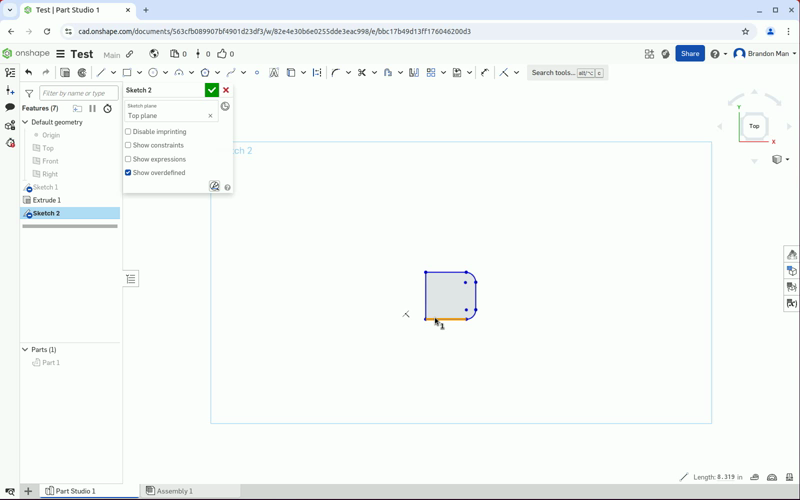
mouse_move(73, 352)
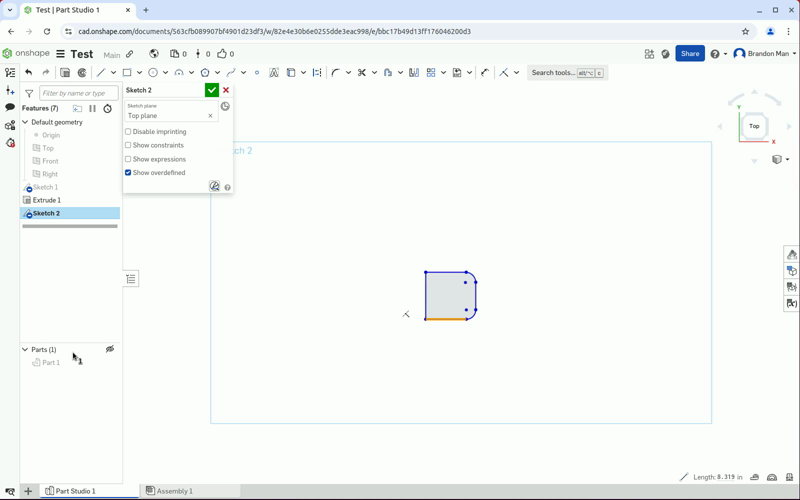
key(shift+y)
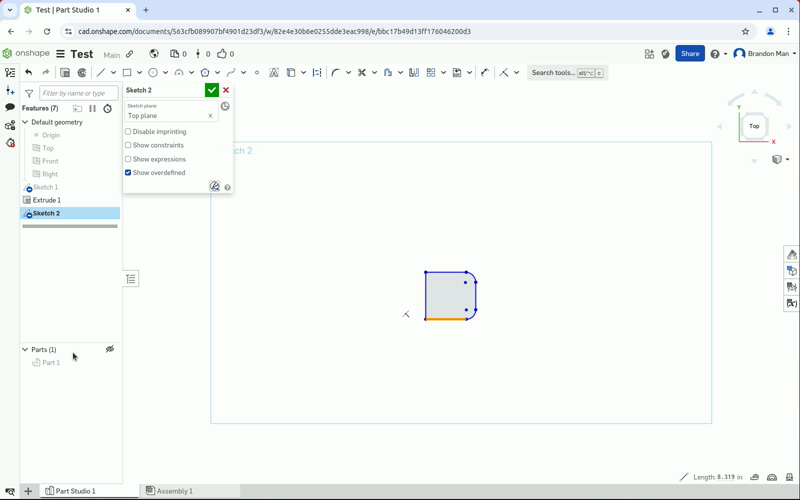
key(shift+e)
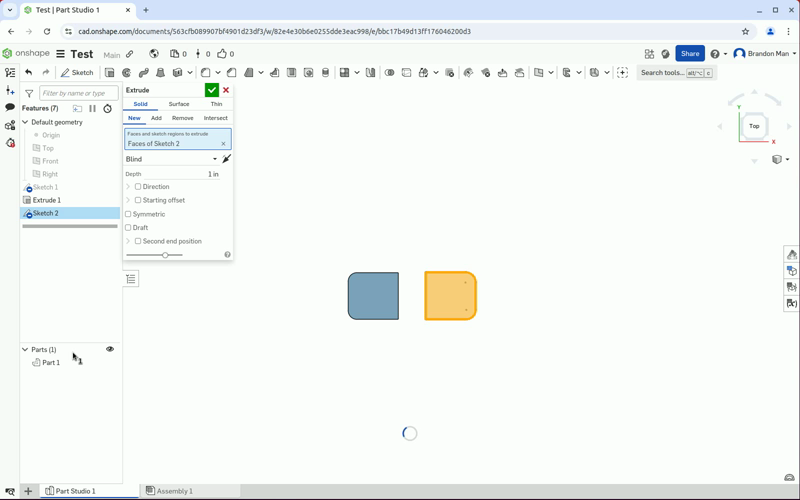
mouse_move(143, 106)
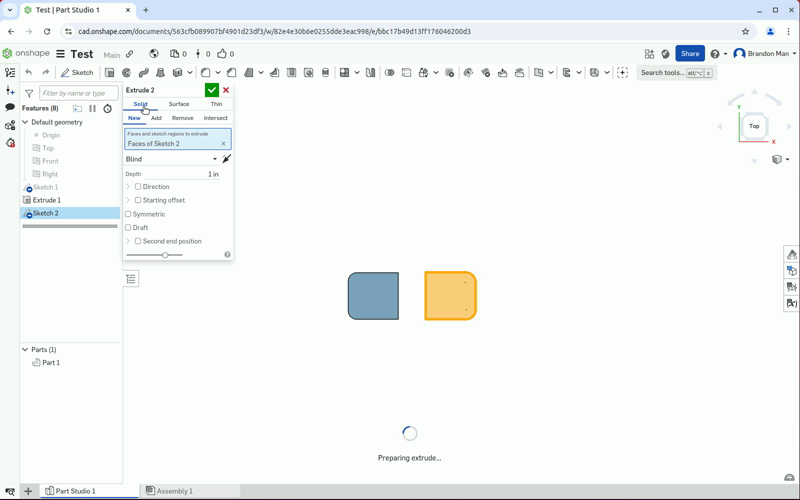
click(143, 106)
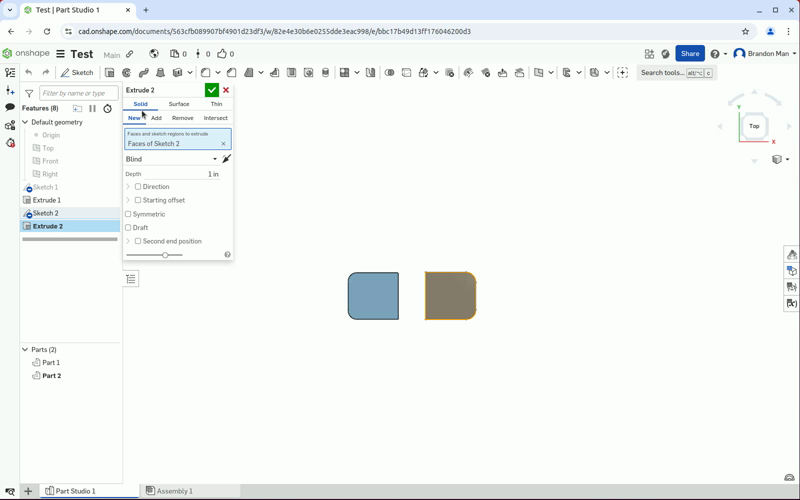
mouse_move(137, 120)
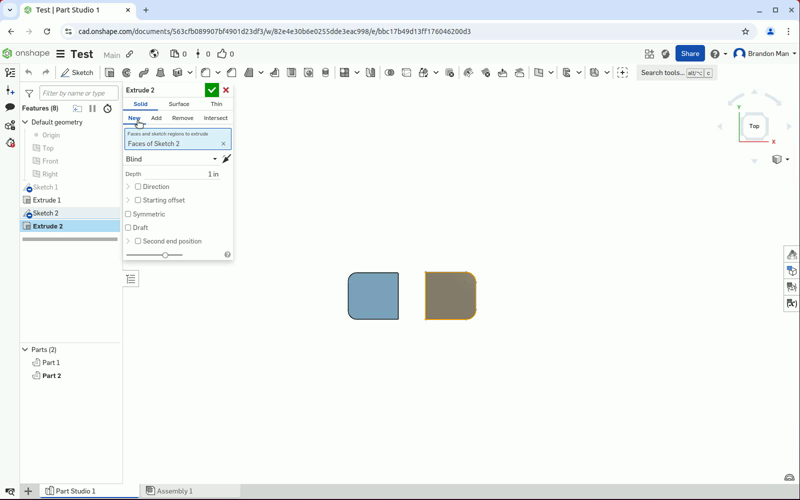
click(137, 120)
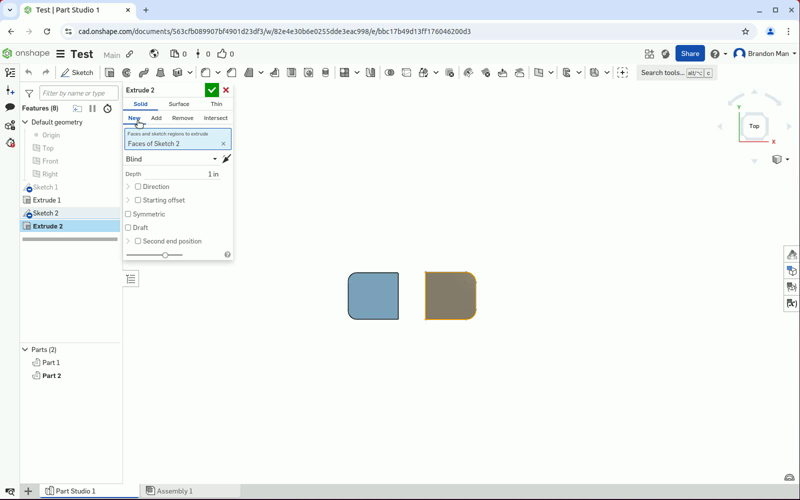
key(tab, 4)
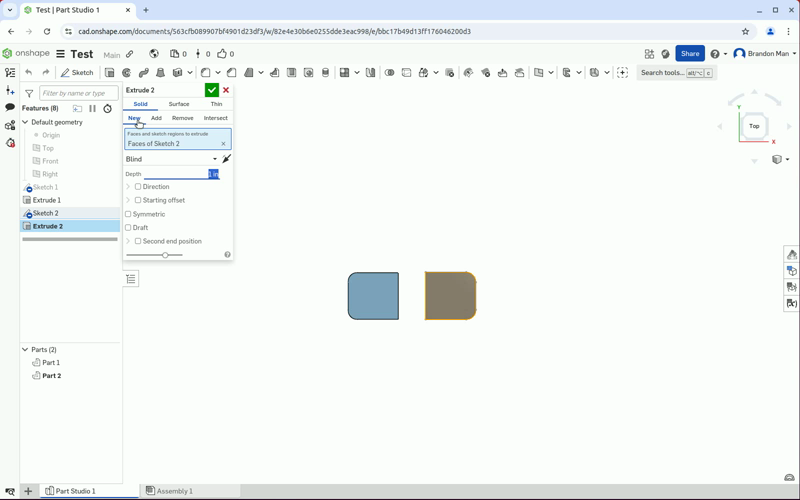
text(2.407)
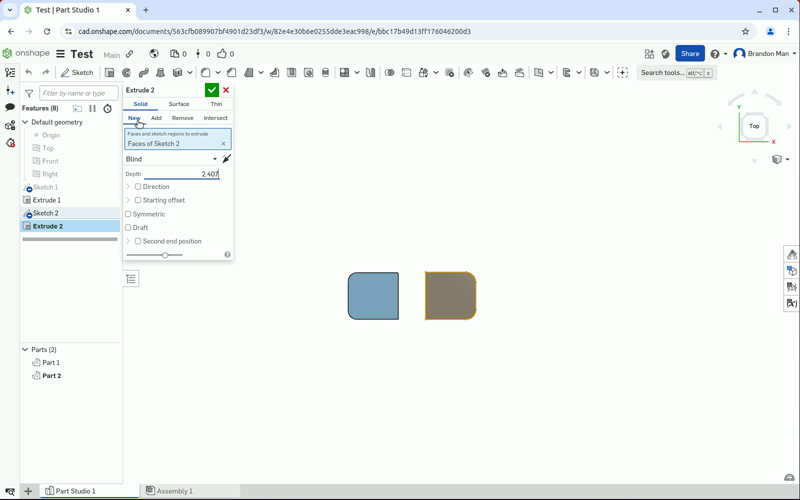
key(enter)
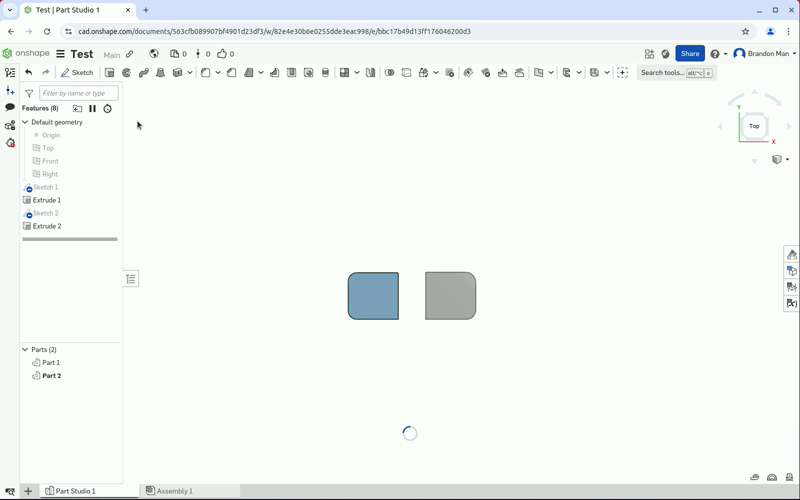
key(shift+h)
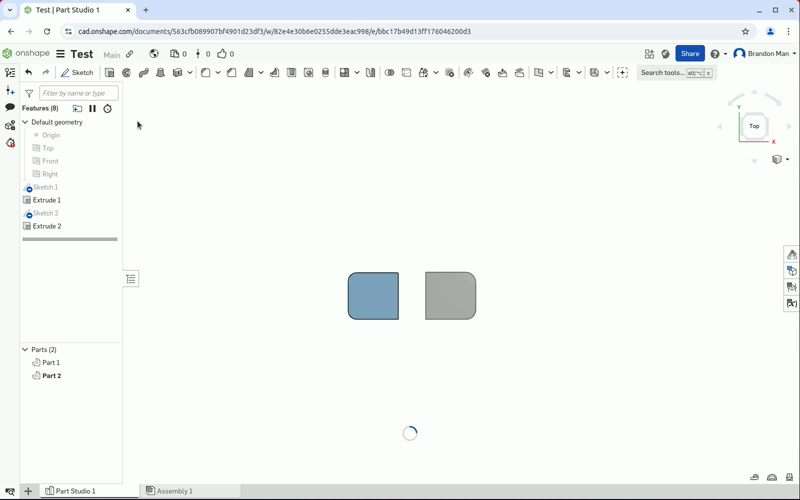
key(shift+h)
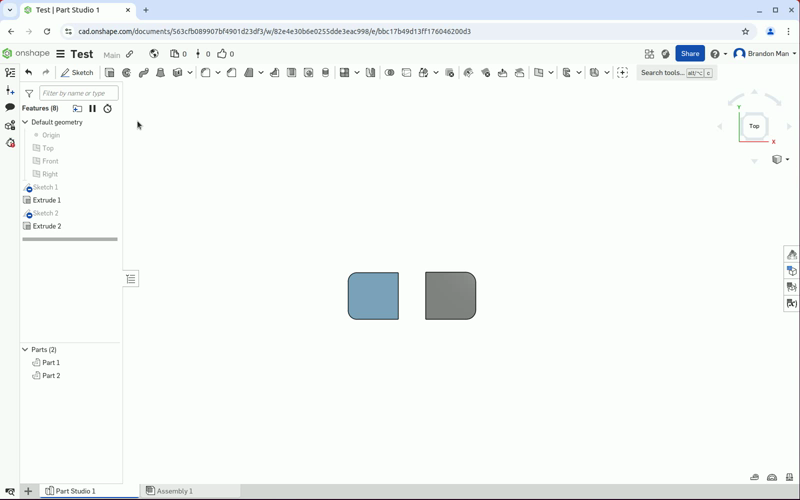
mouse_move(73, 189)
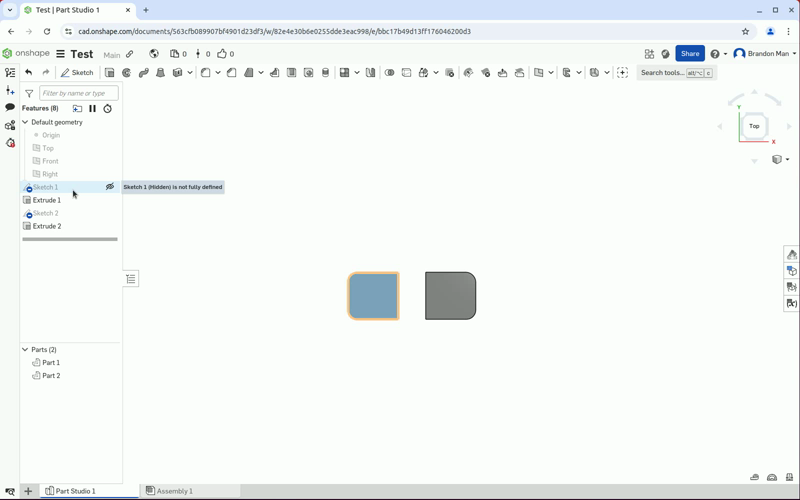
click(73, 189)
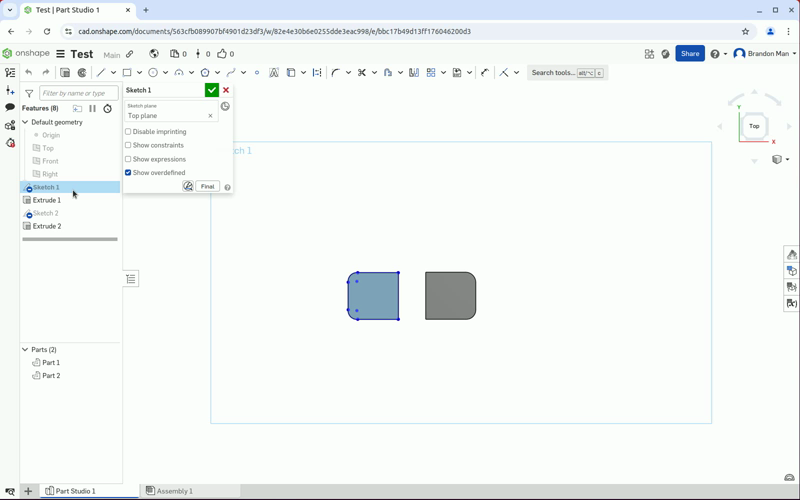
mouse_move(229, 92)
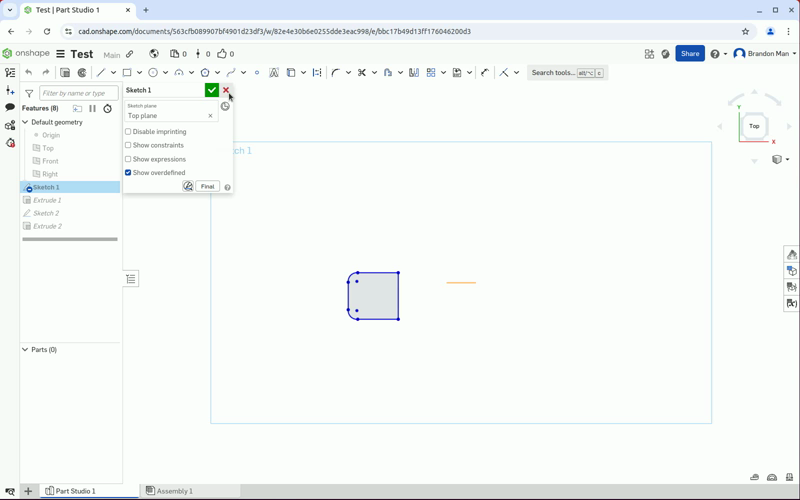
click(229, 92)
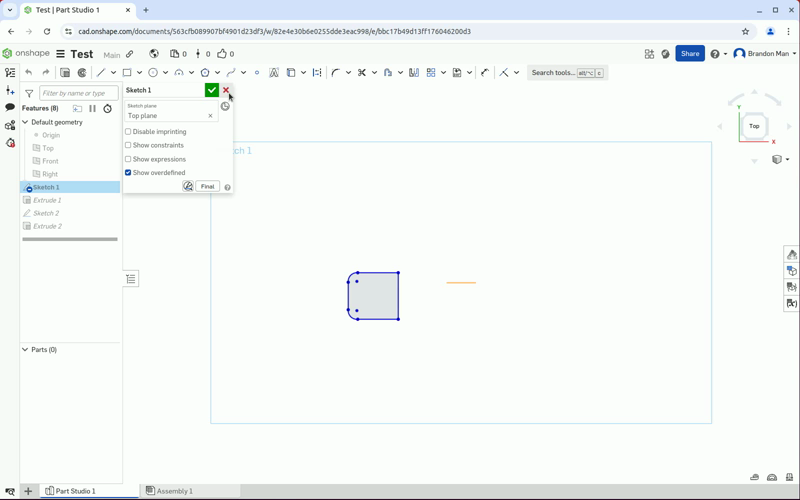
key(shift+s)
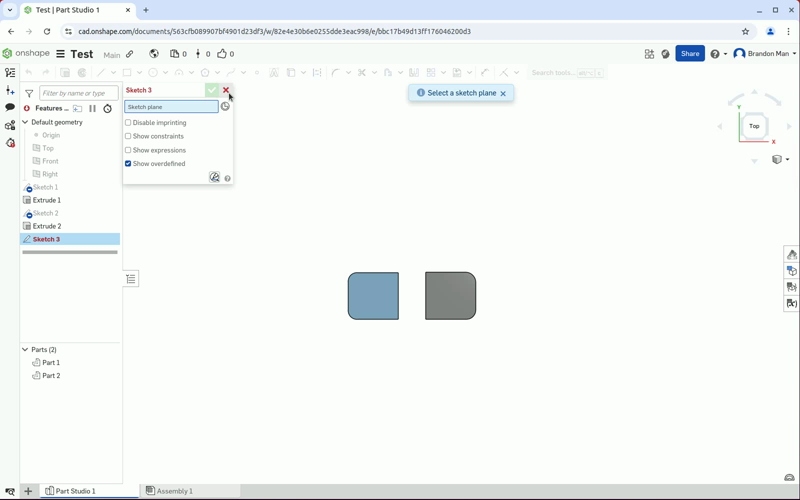
mouse_move(73, 150)
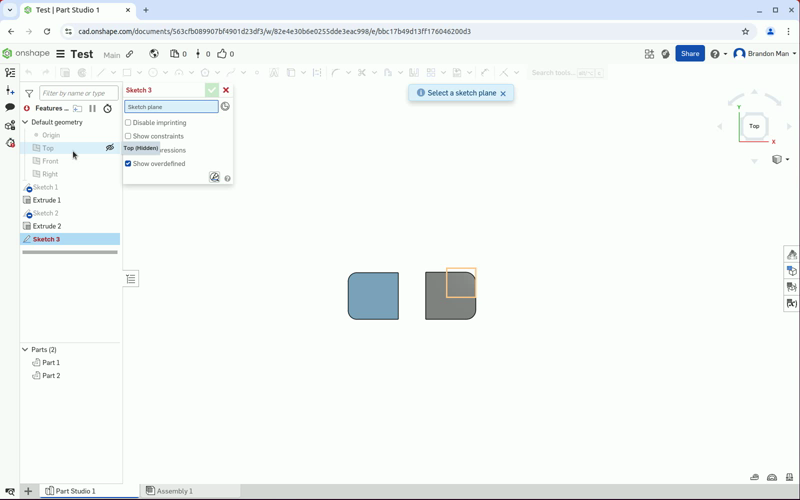
click(73, 150)
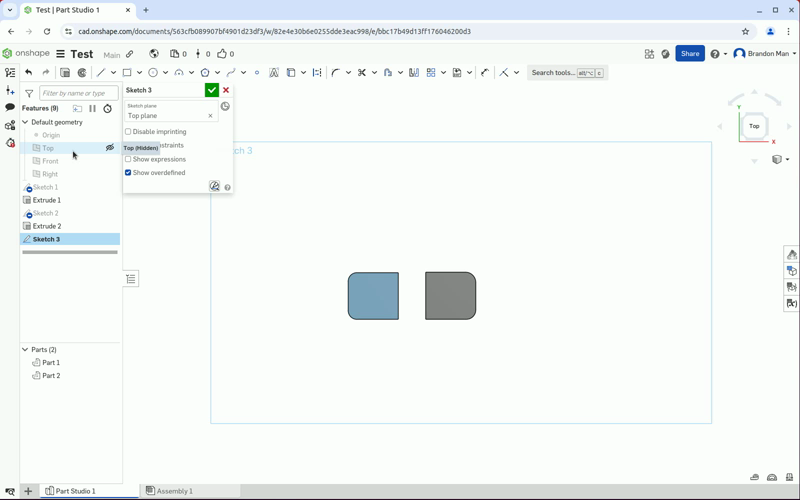
mouse_move(73, 352)
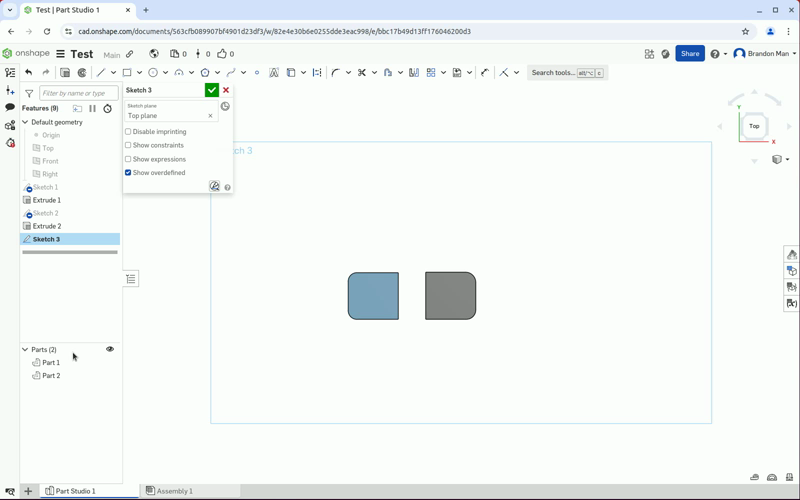
key(y)
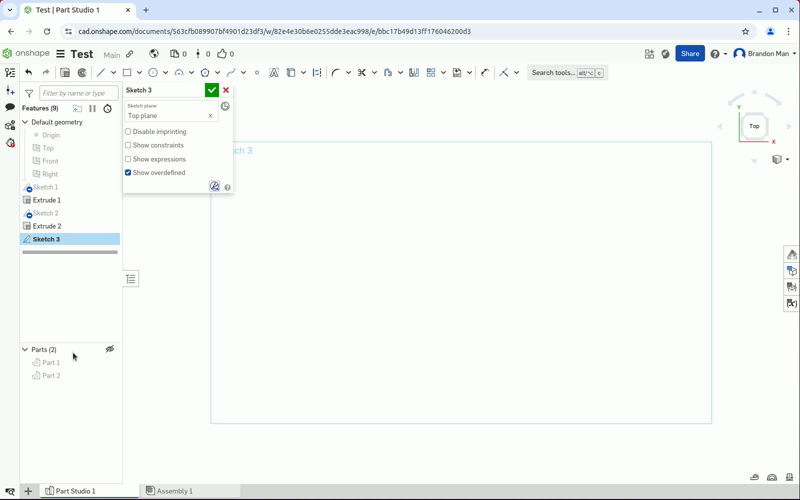
key(l)
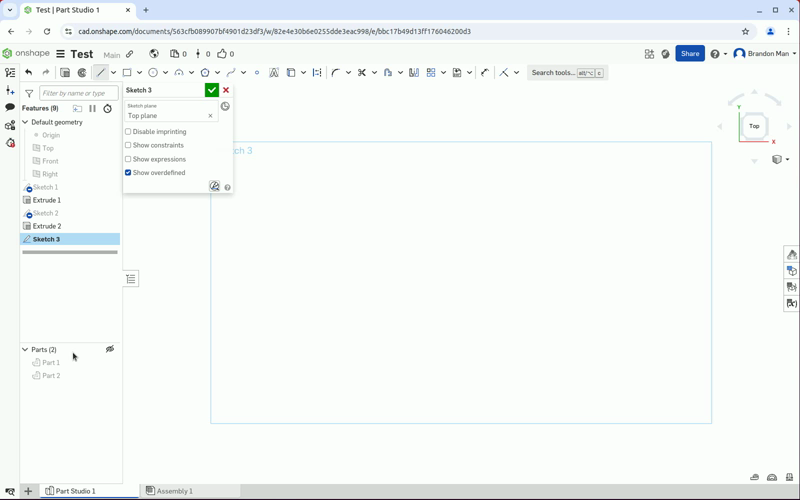
key_down(shift)
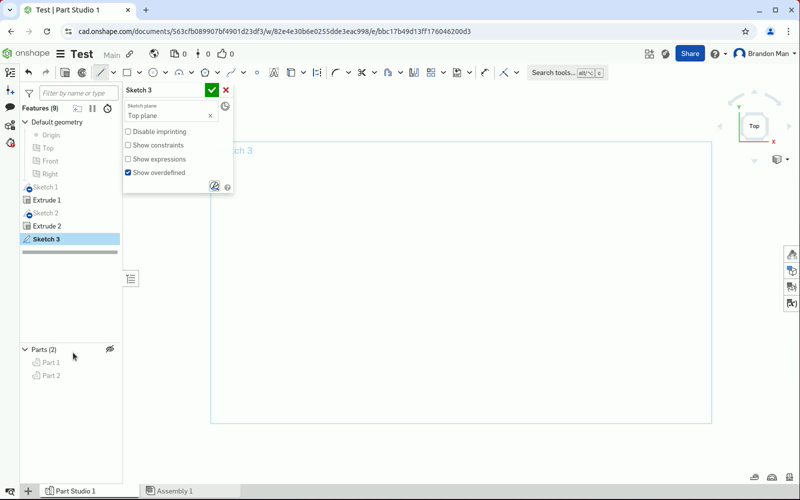
mouse_move(501, 319)
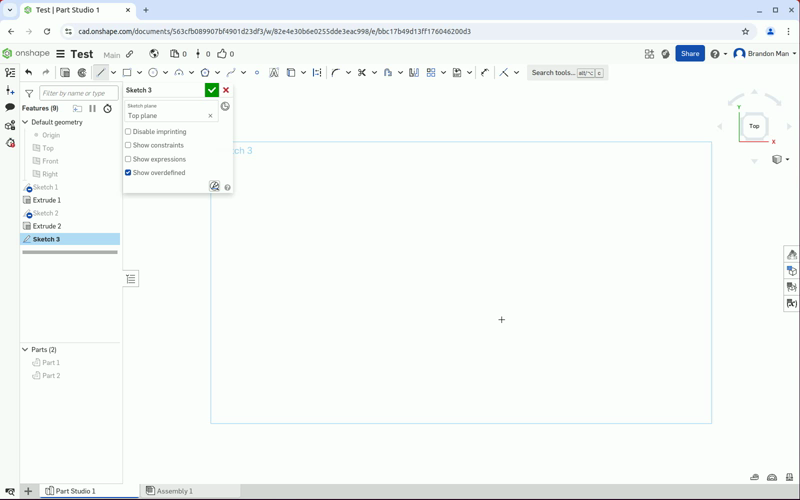
click(501, 319)
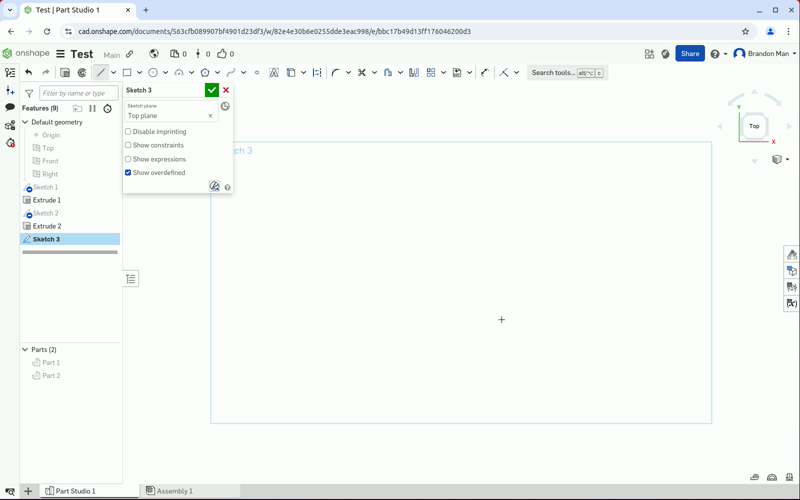
key_up(shift)
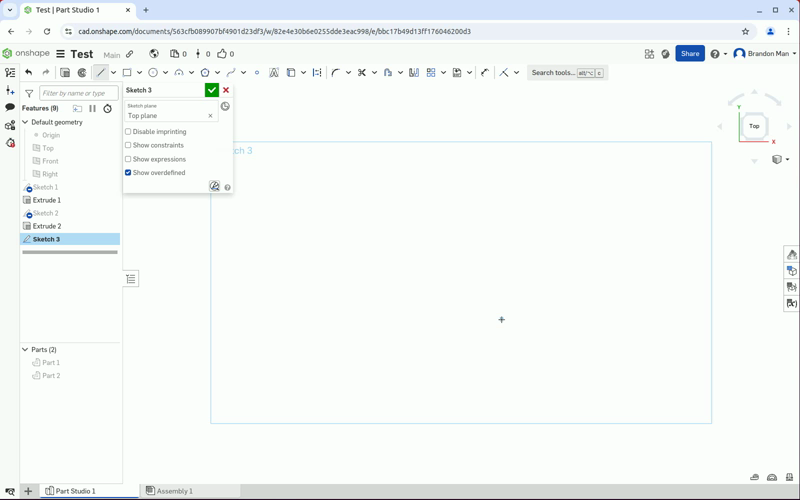
key_down(shift)
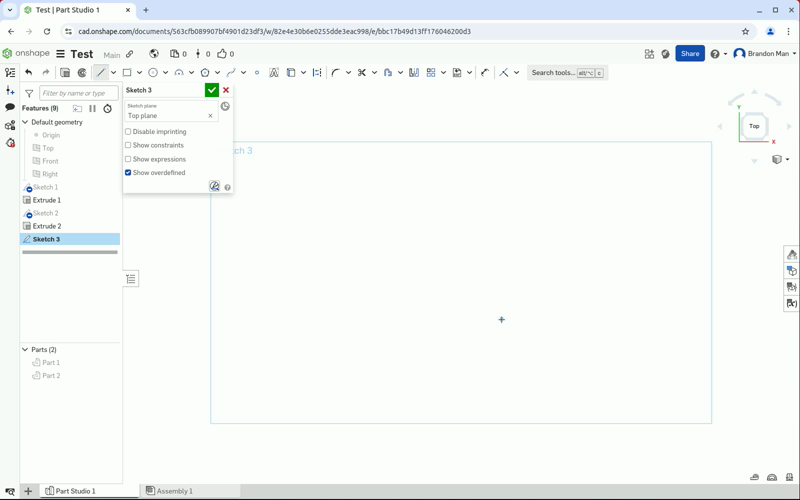
mouse_move(531, 319)
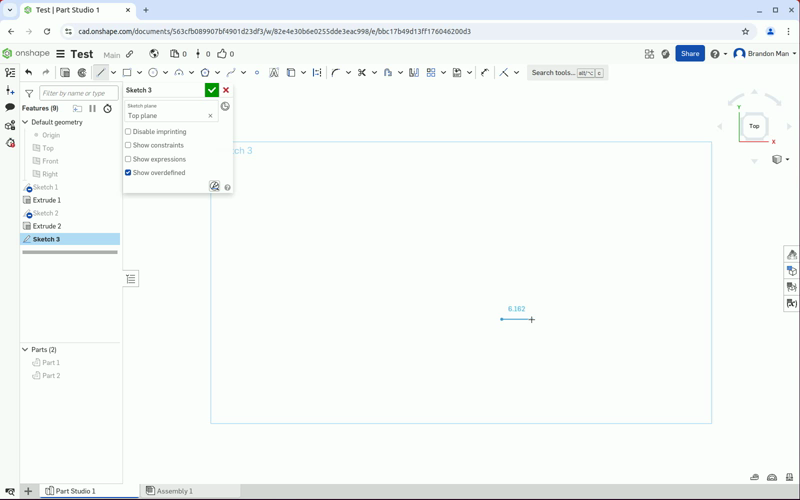
mouse_move(526, 319)
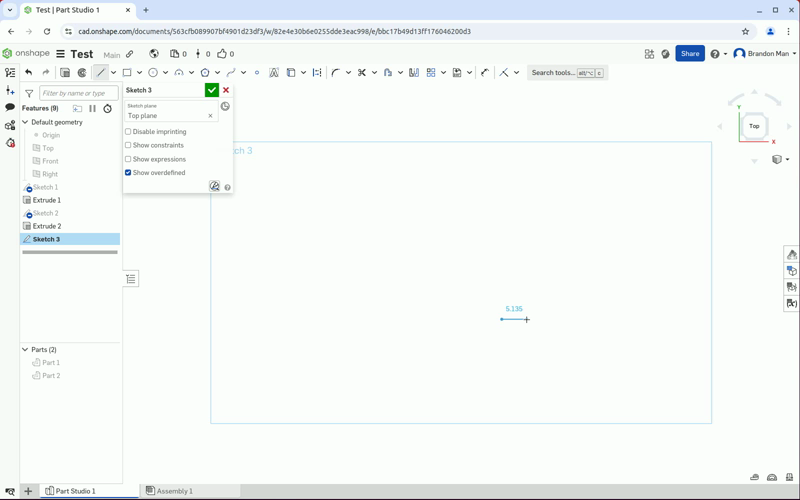
click(526, 319)
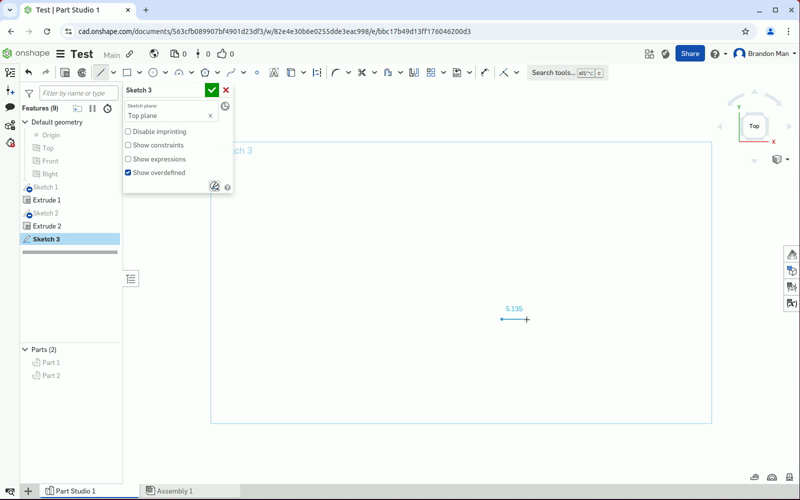
key_up(shift)
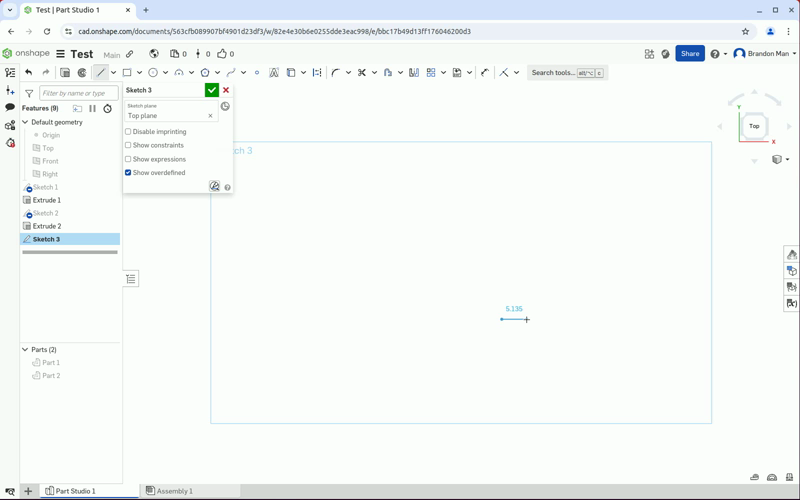
key_down(shift)
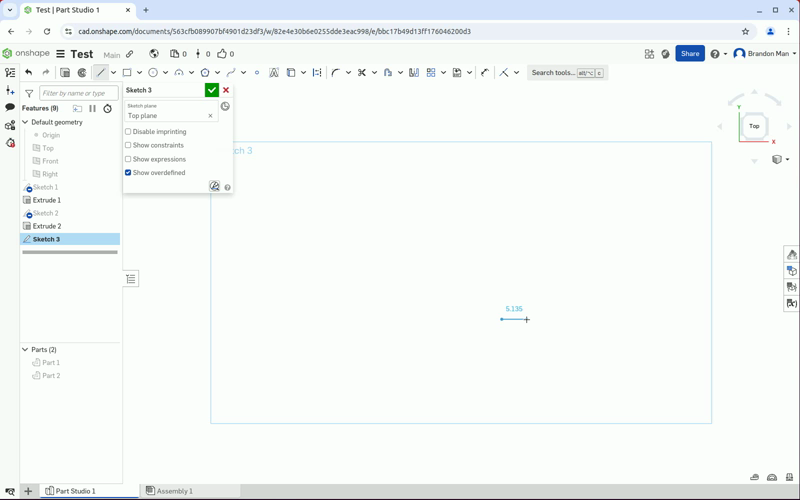
mouse_move(556, 319)
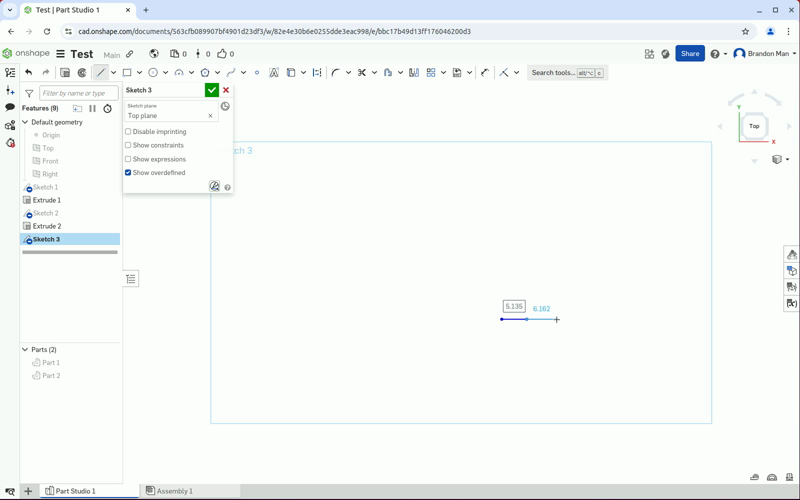
mouse_move(526, 278)
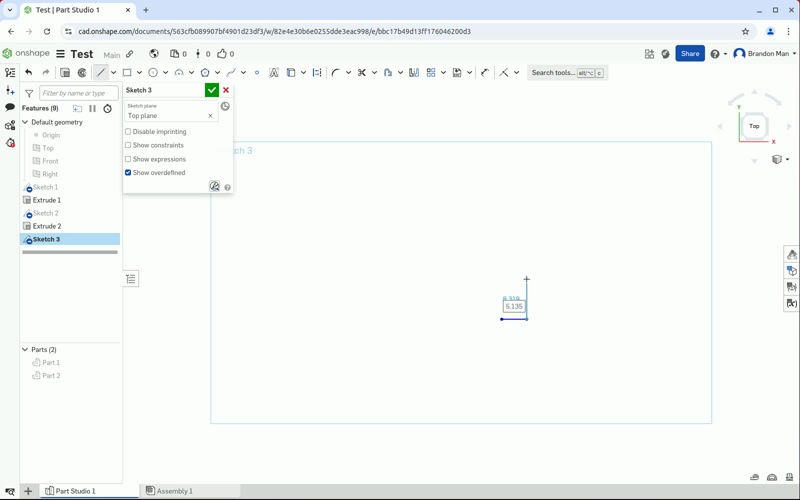
click(526, 278)
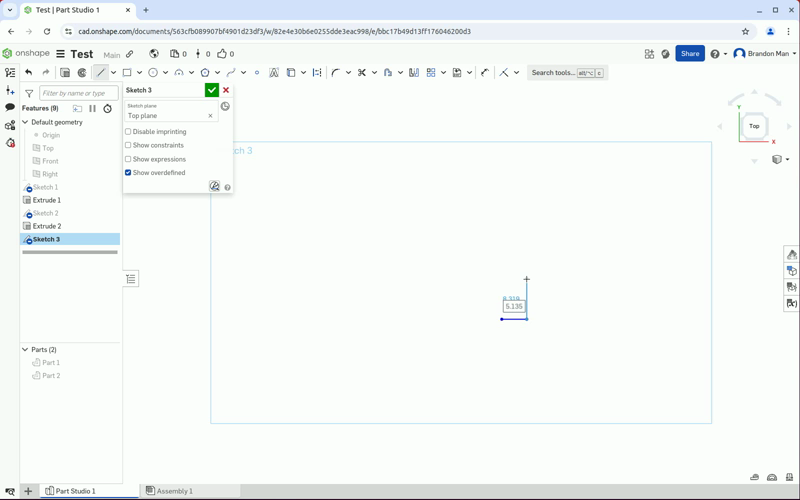
key_up(shift)
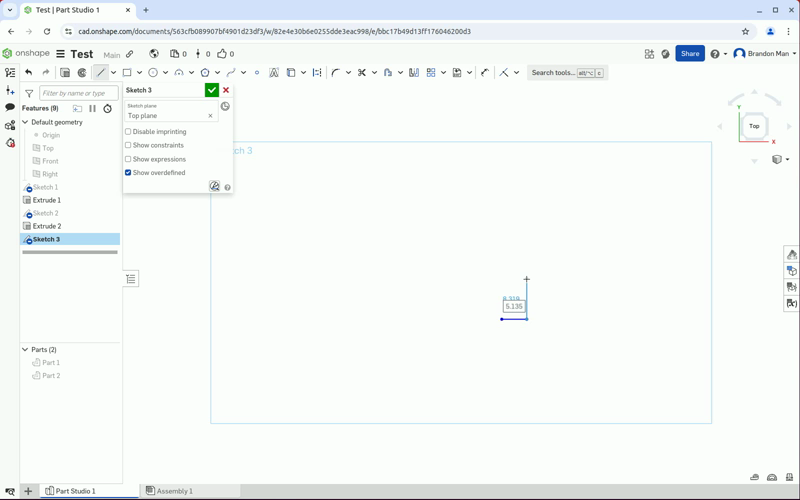
key_down(shift)
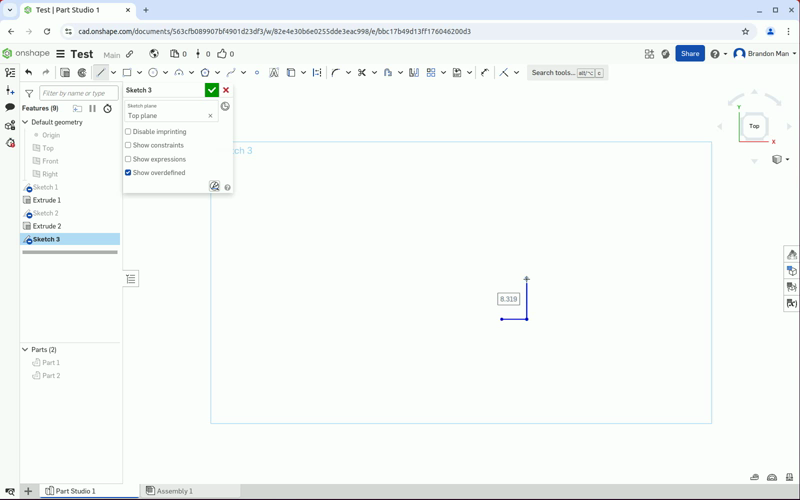
mouse_move(556, 278)
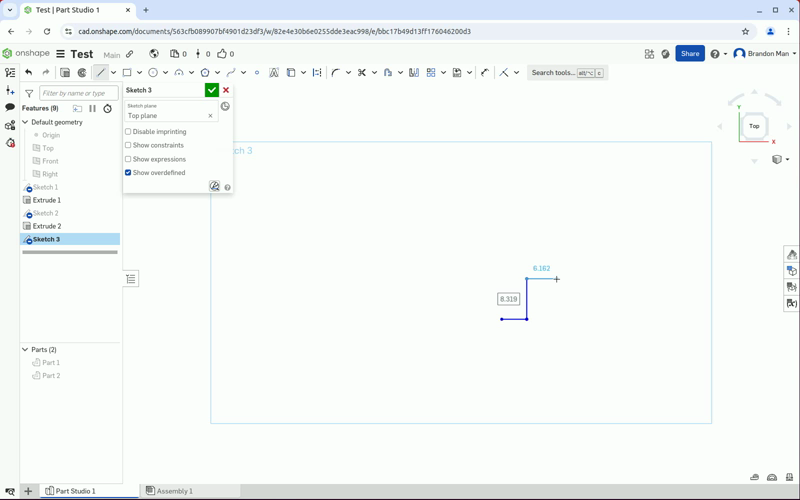
mouse_move(501, 278)
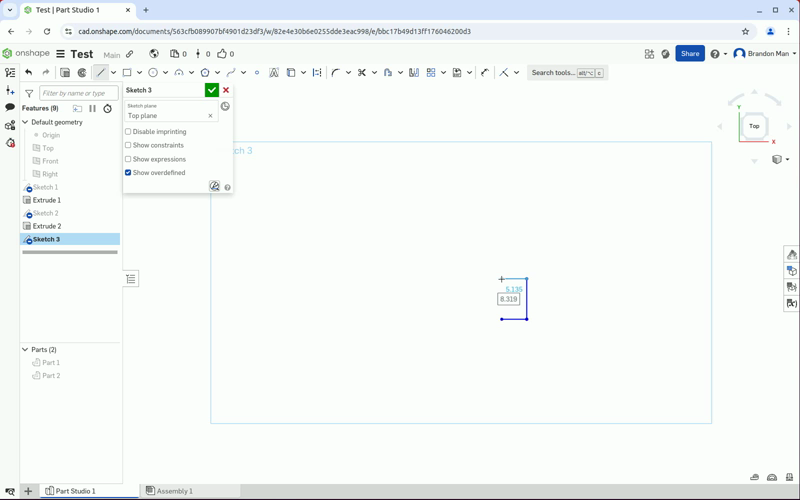
click(501, 278)
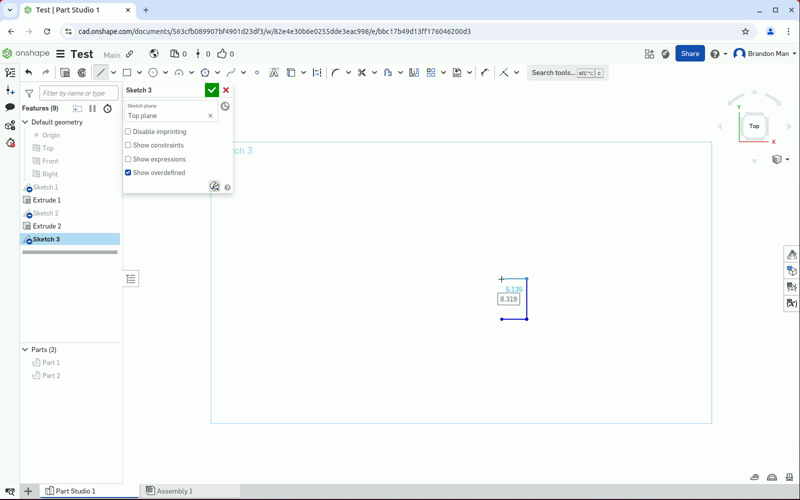
key_up(shift)
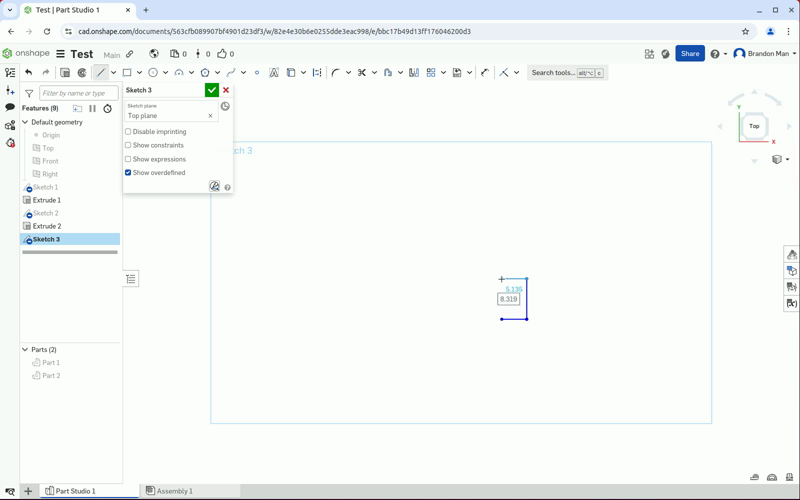
mouse_move(531, 278)
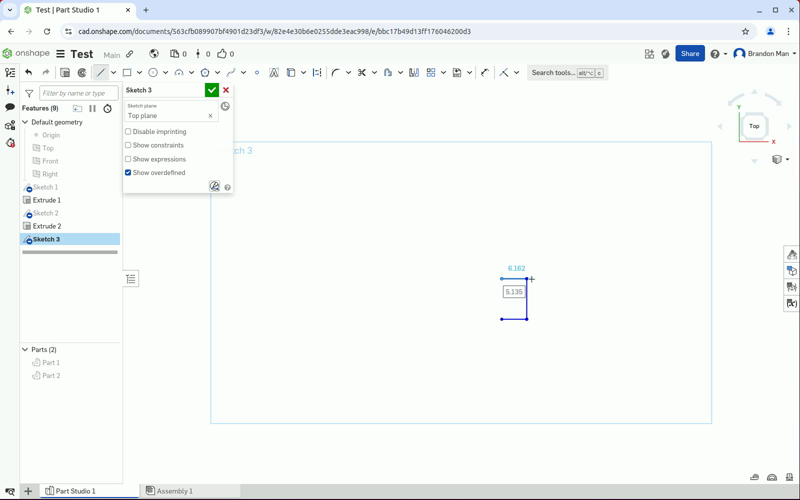
key_down(shift)
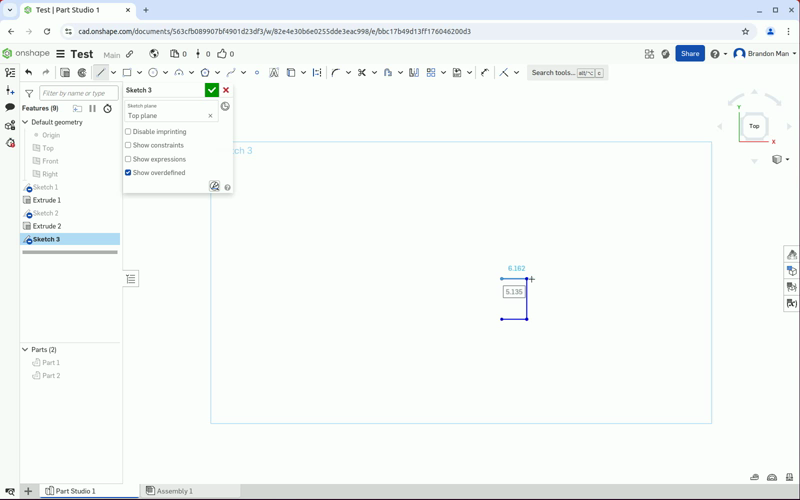
mouse_move(501, 319)
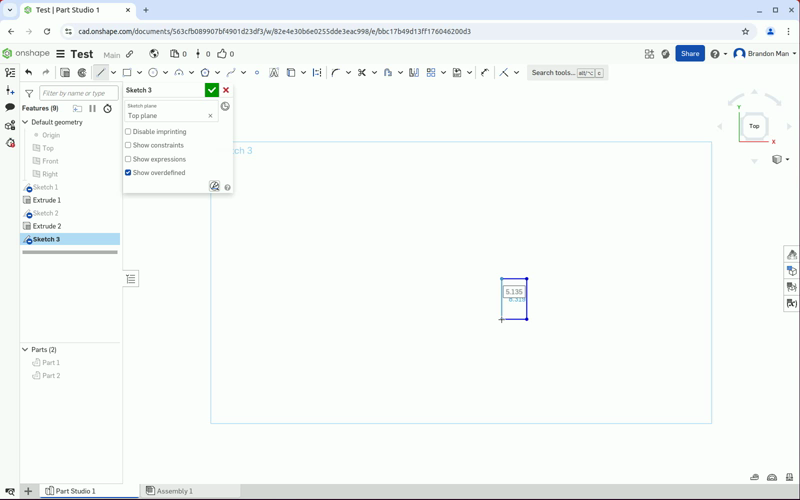
key_up(shift)
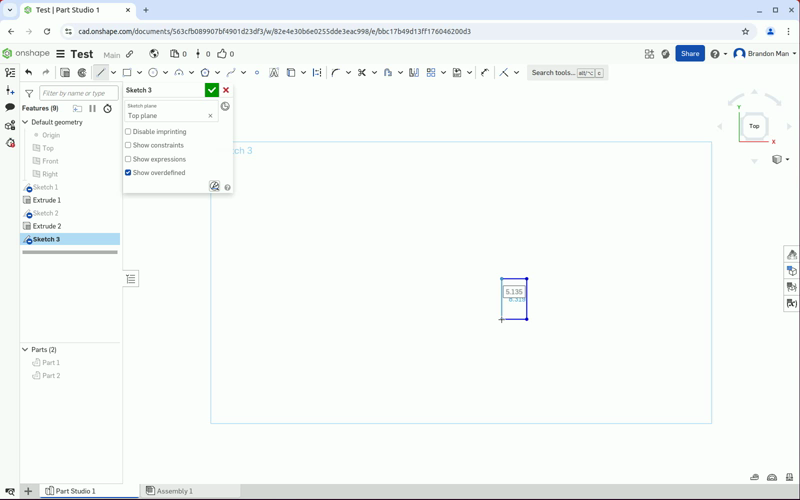
click(501, 319)
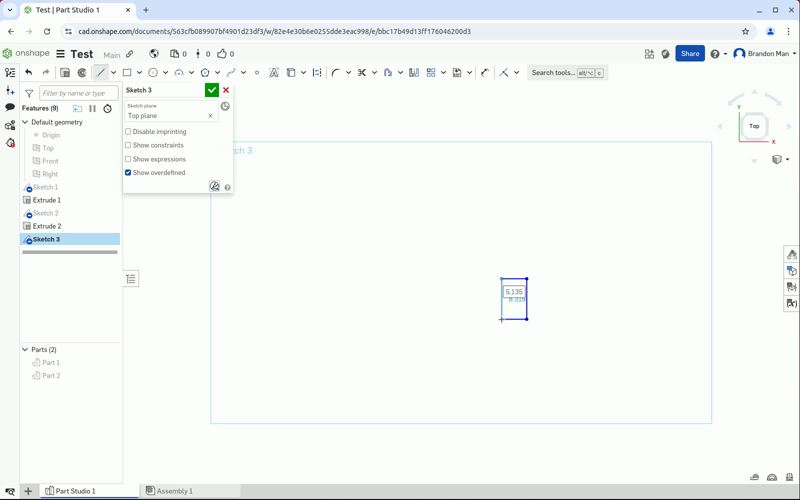
key(esc)
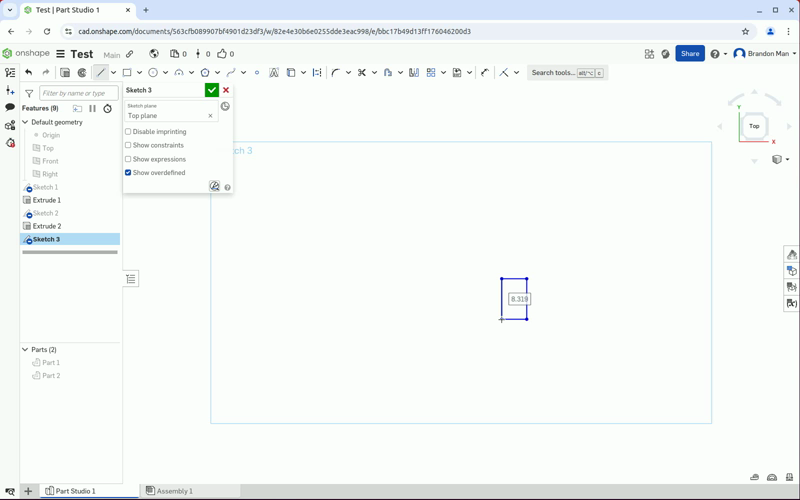
mouse_move(508, 310)
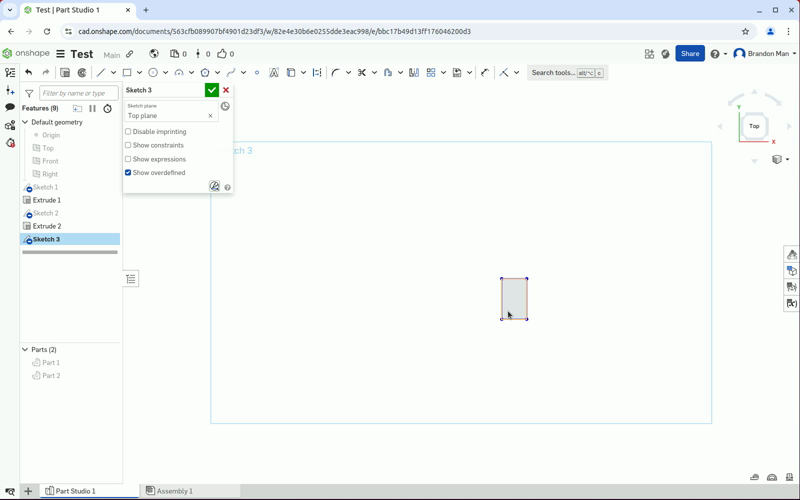
scroll(6)
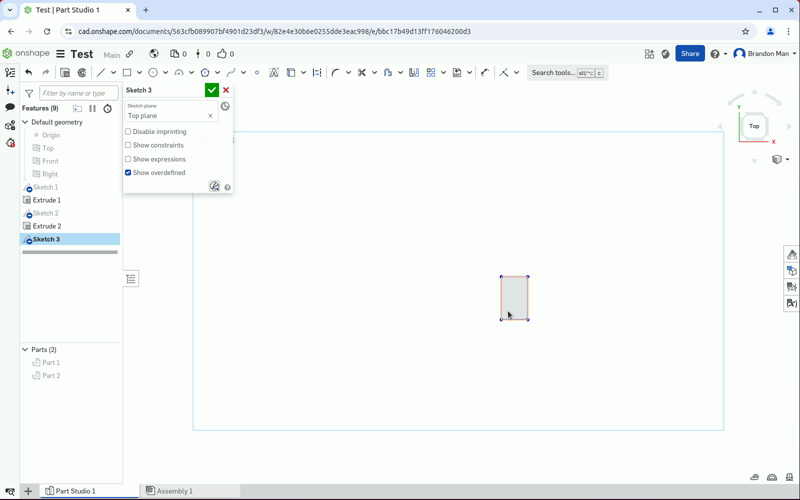
scroll(6)
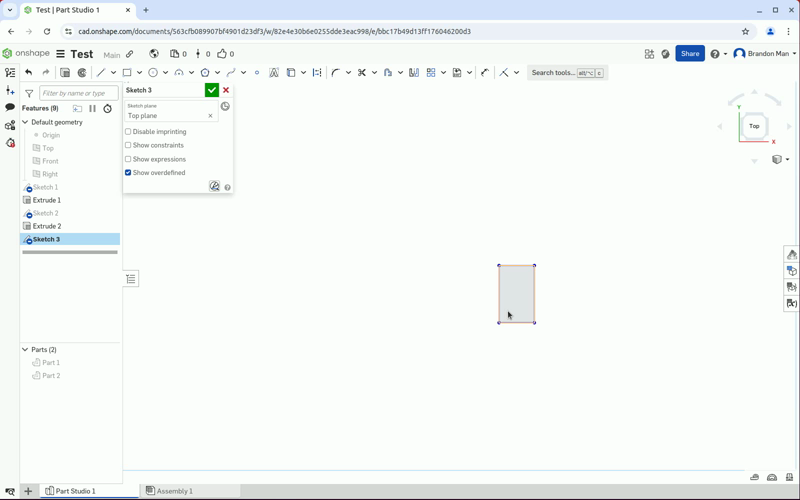
scroll(6)
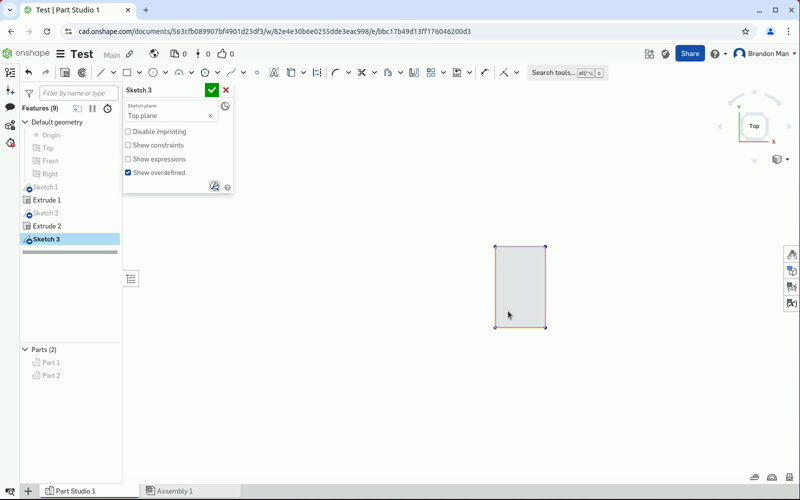
scroll(6)
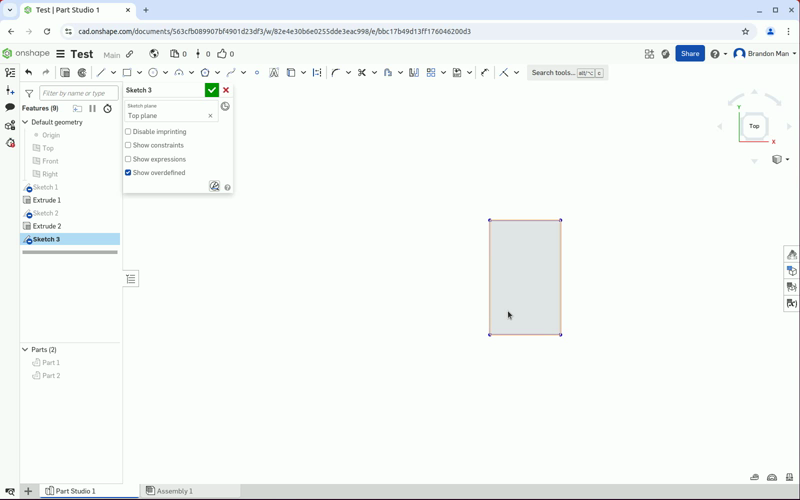
scroll(6)
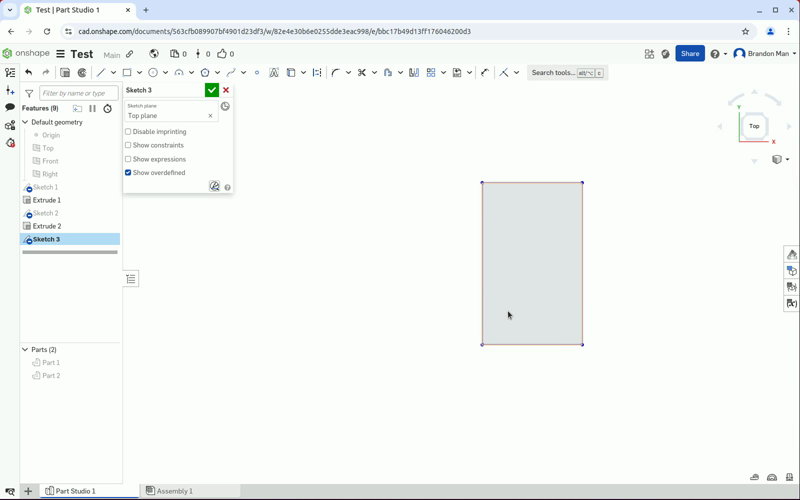
scroll(6)
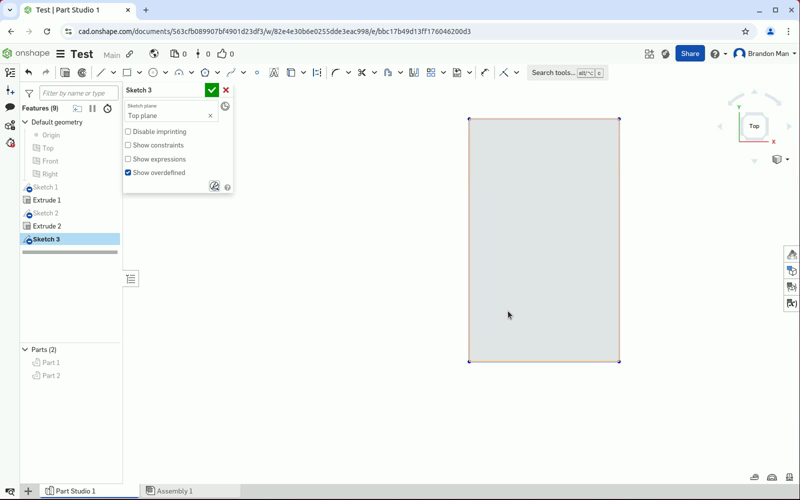
scroll(6)
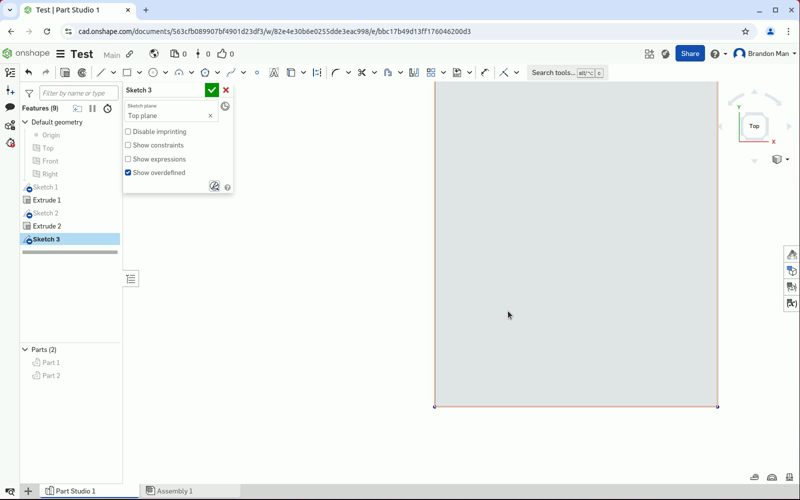
click(508, 310)
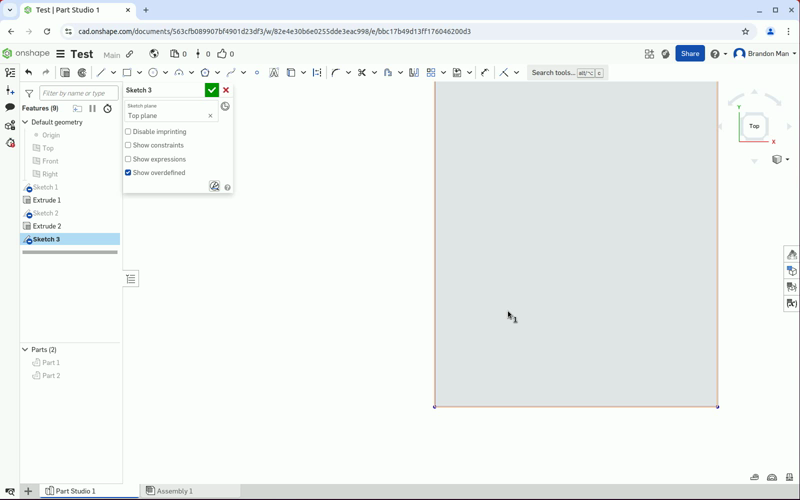
scroll(-6)
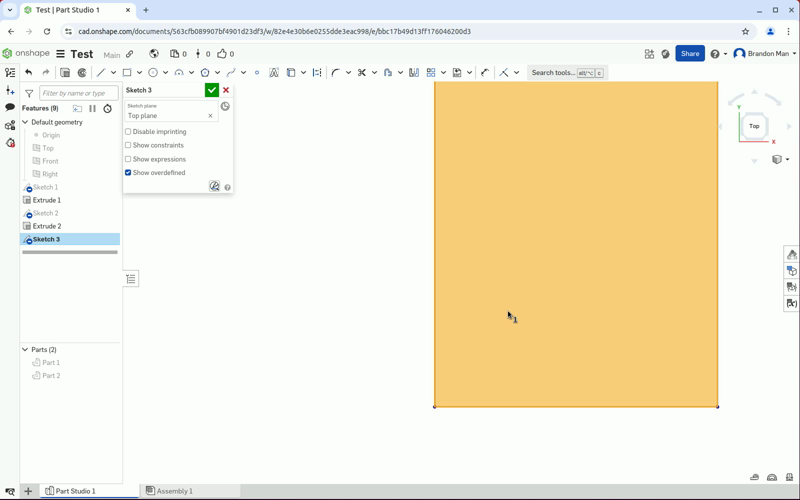
scroll(-6)
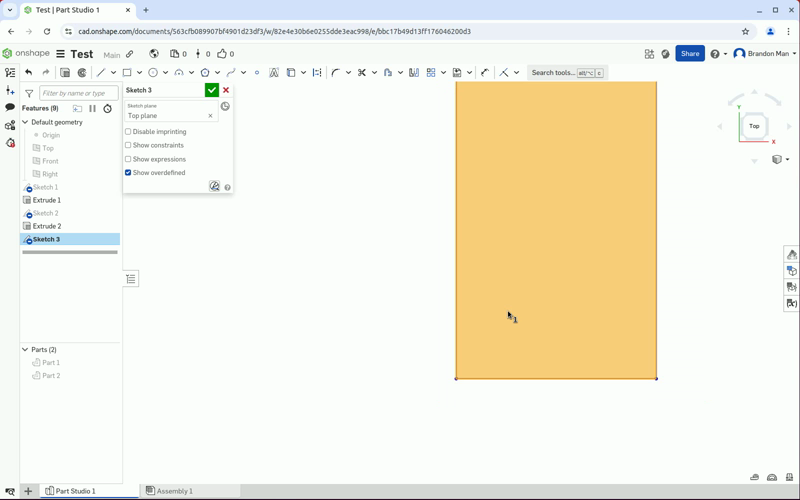
scroll(-6)
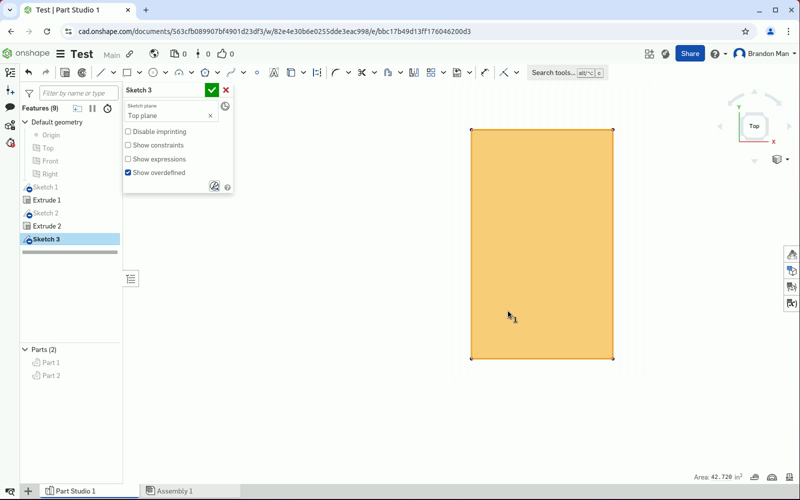
scroll(-6)
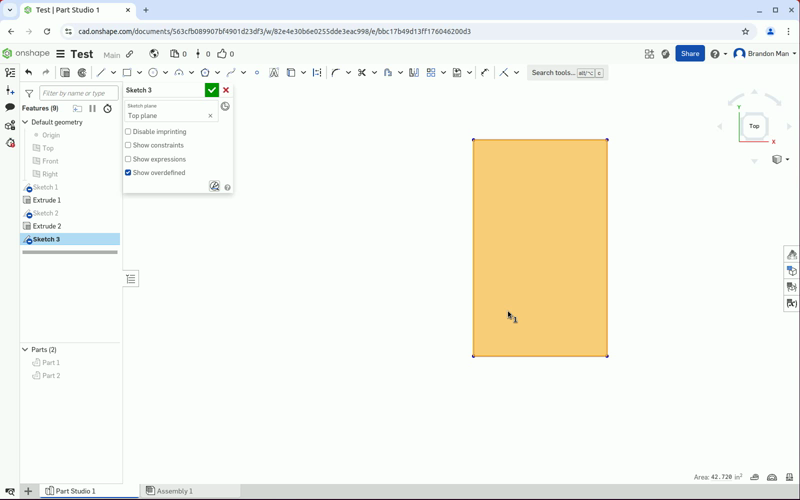
scroll(-6)
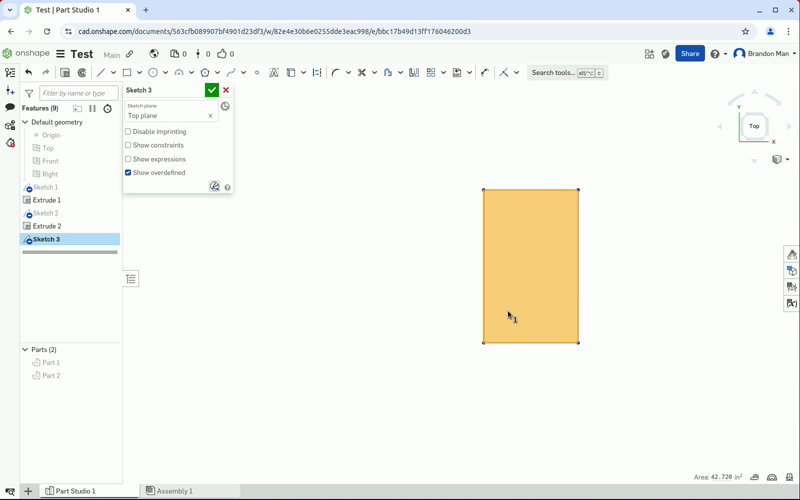
scroll(-6)
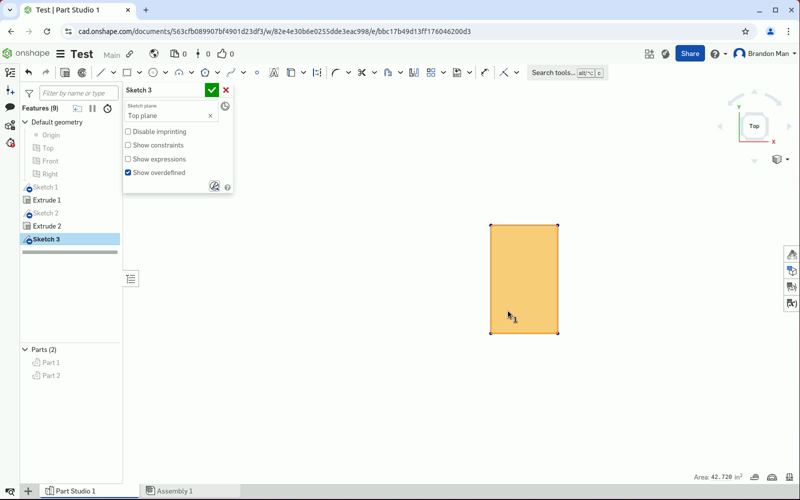
scroll(-6)
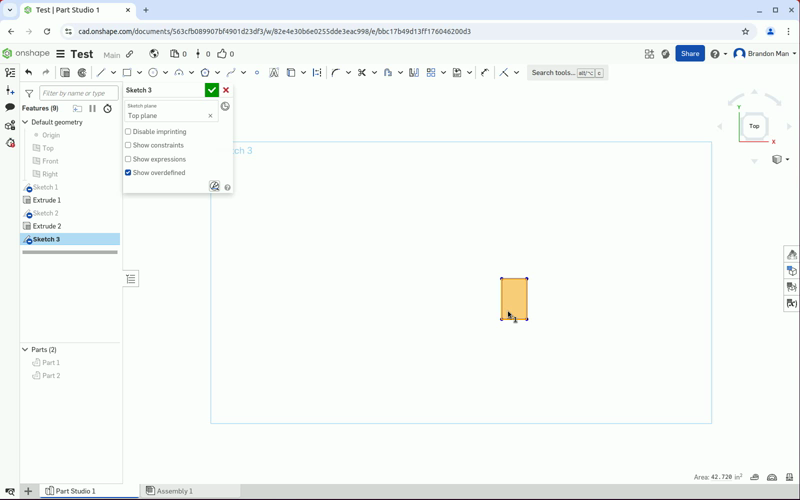
mouse_move(73, 352)
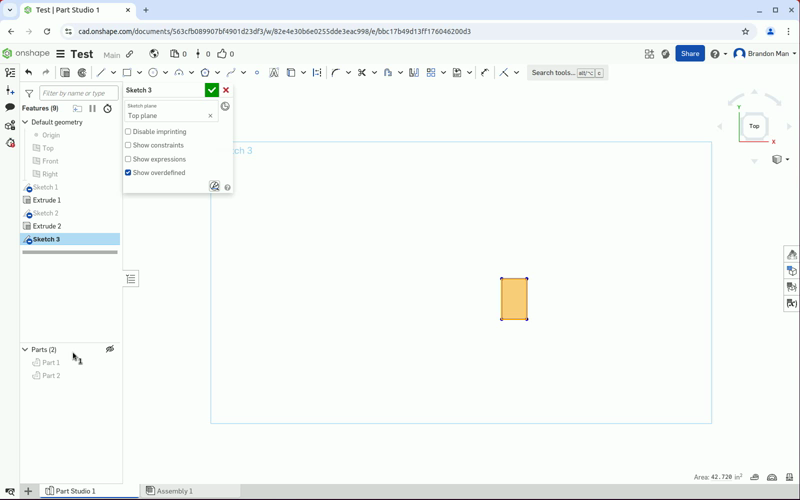
key(shift+y)
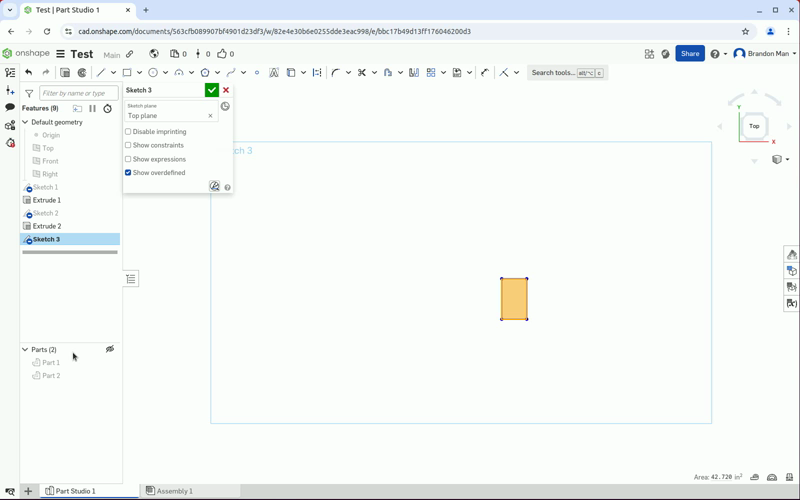
key(shift+e)
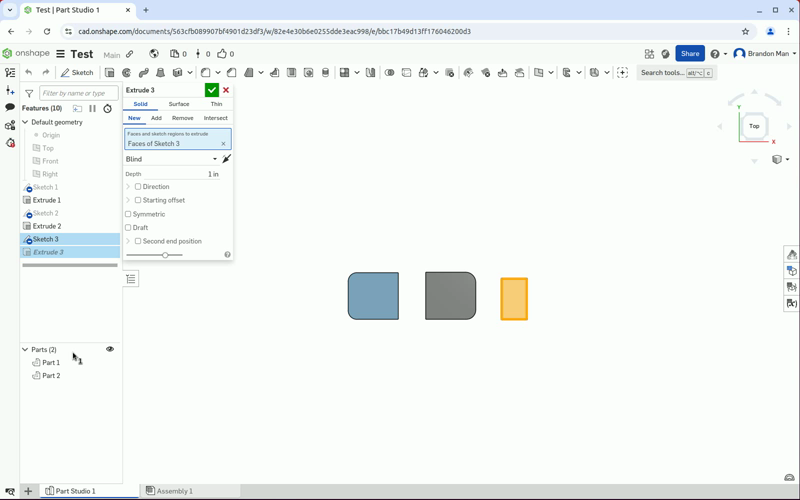
mouse_move(143, 106)
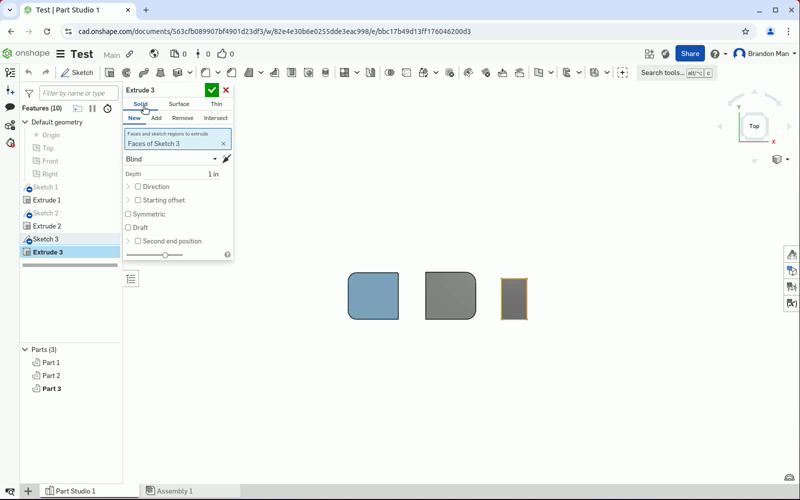
click(143, 106)
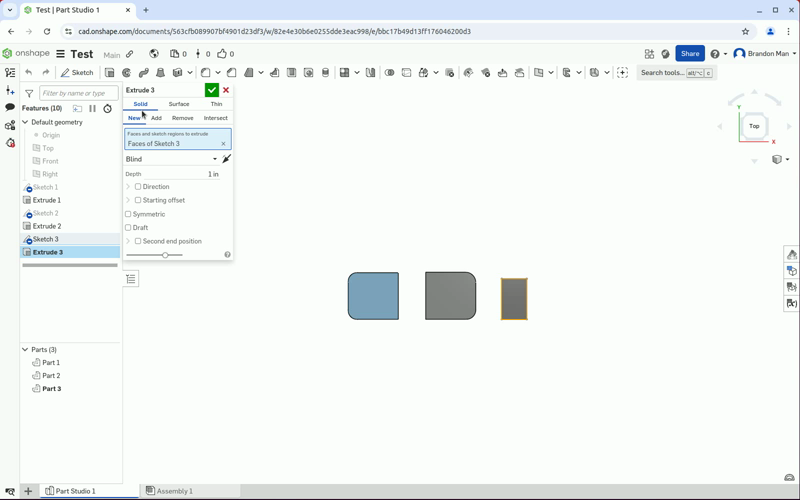
mouse_move(137, 120)
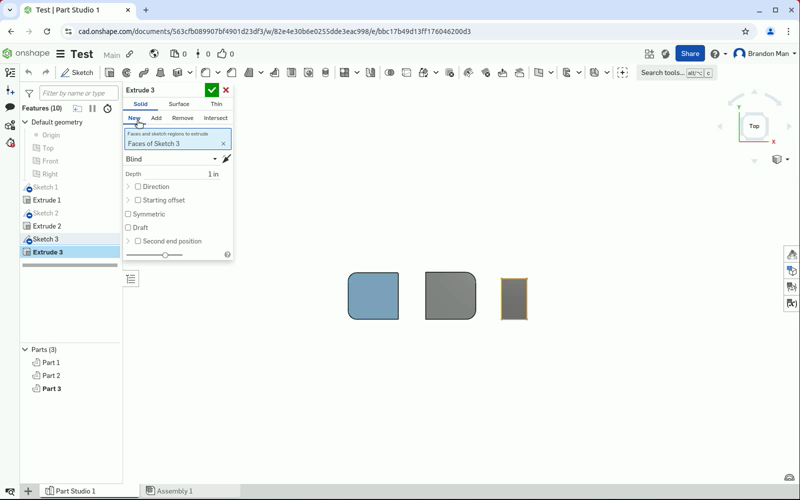
click(137, 120)
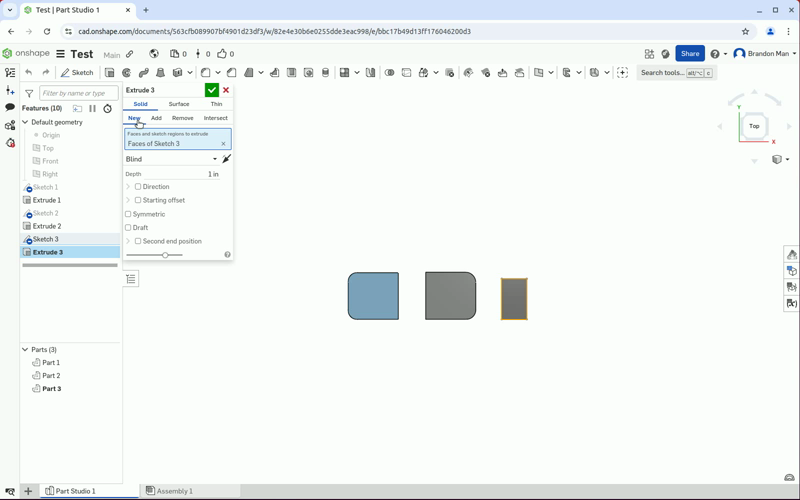
key(tab, 4)
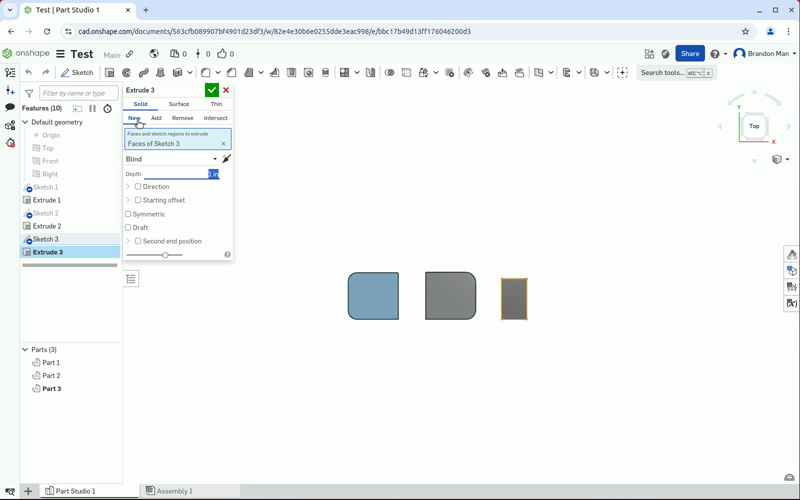
text(2.407)
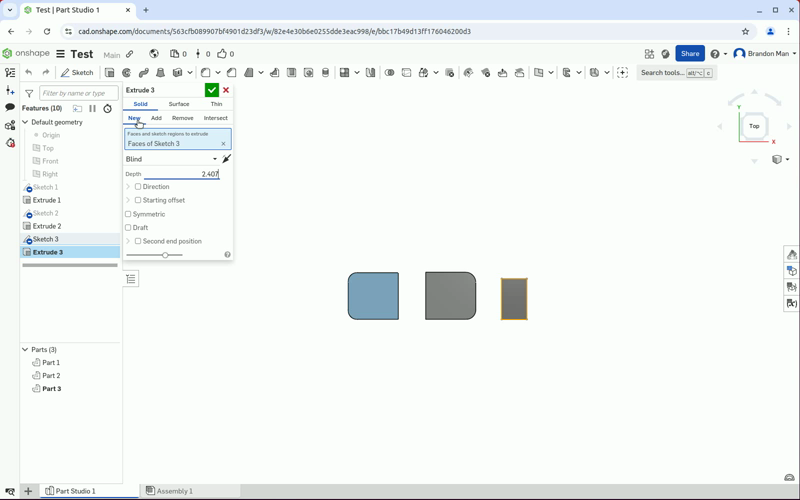
key(enter)
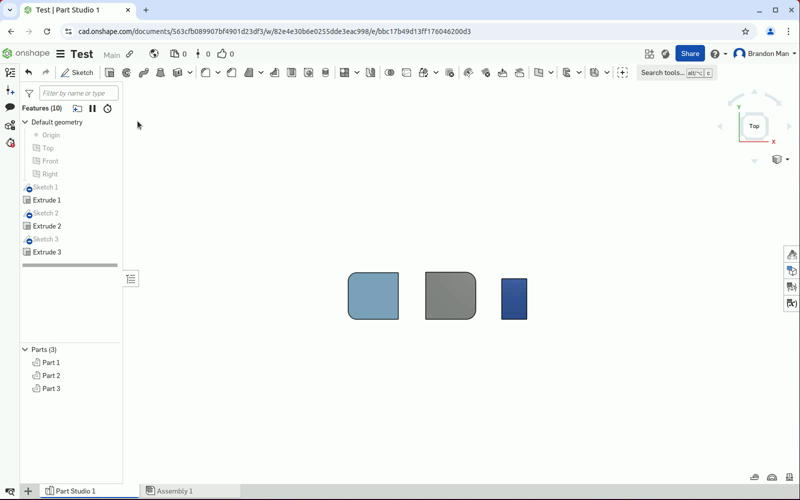
key(shift+h)
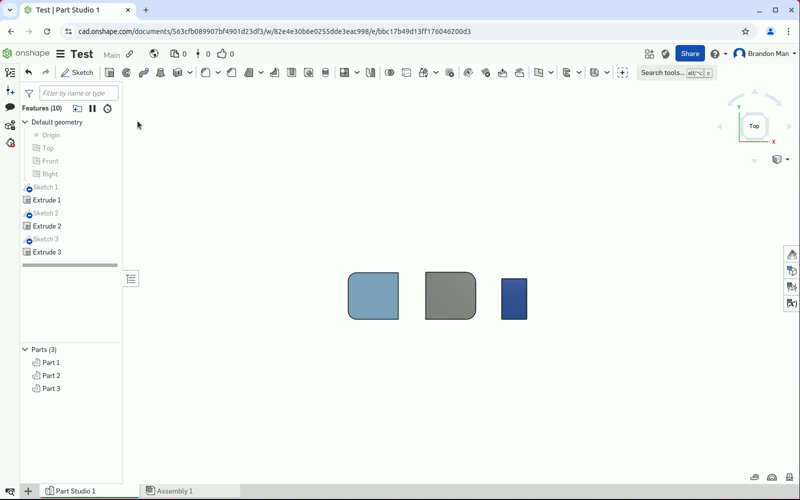
key(shift+h)
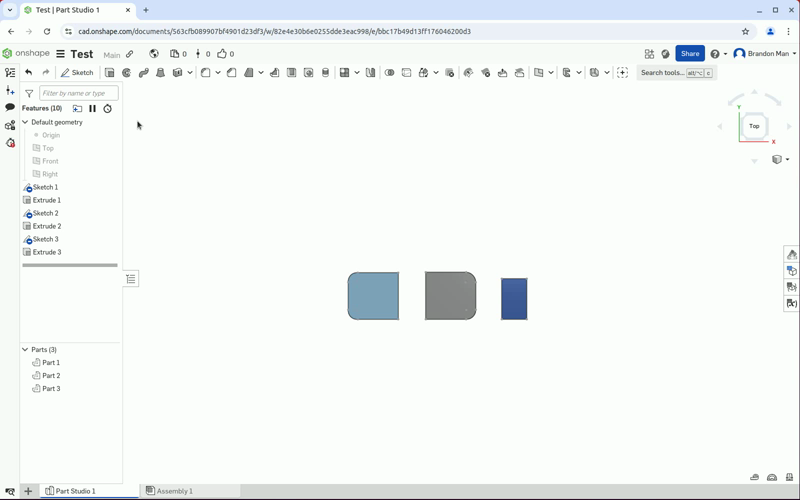
key(shift+7)
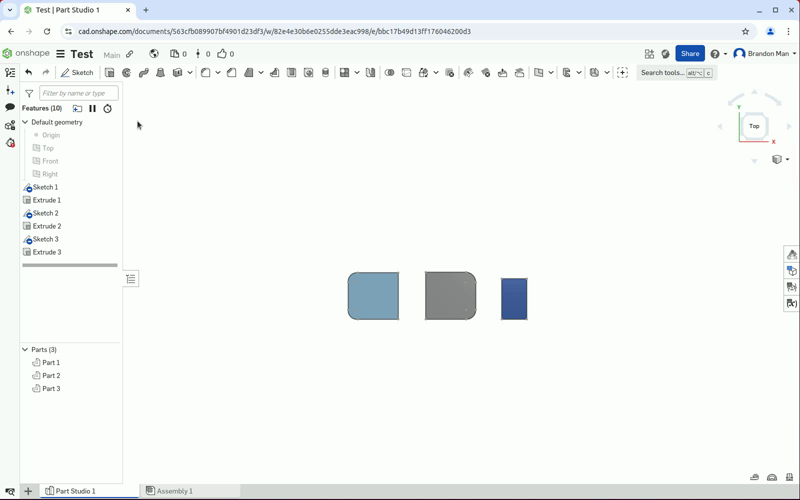
key(up, 3)
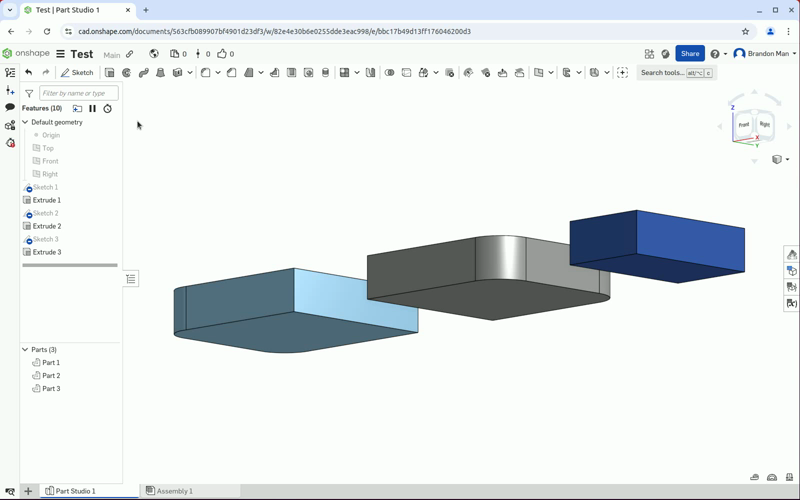
key(left, 3)
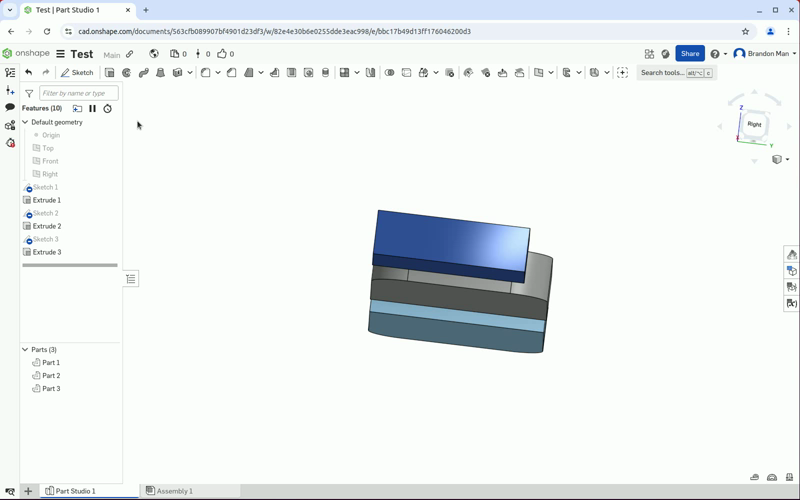
key(right, 3)
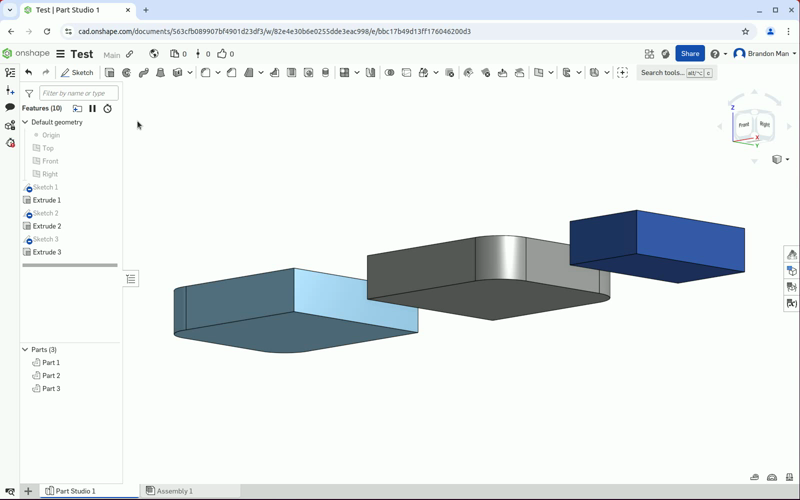
key(down, 3)
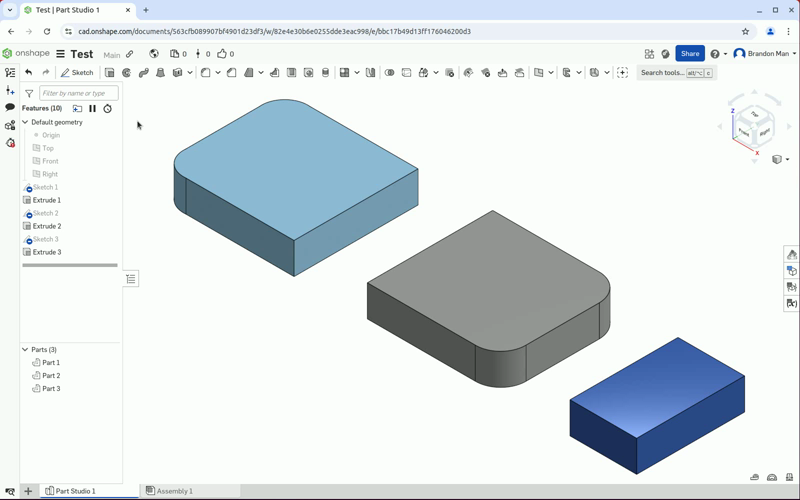
mouse_move(73, 189)
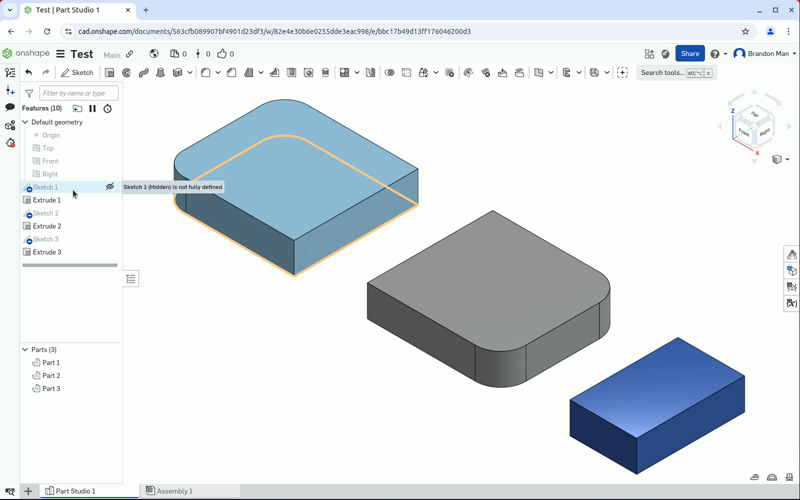
click(73, 189)